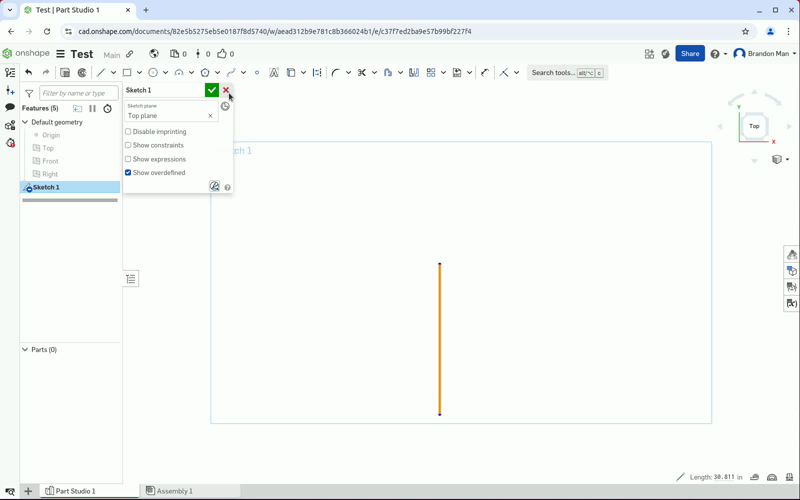
key(shift+h)
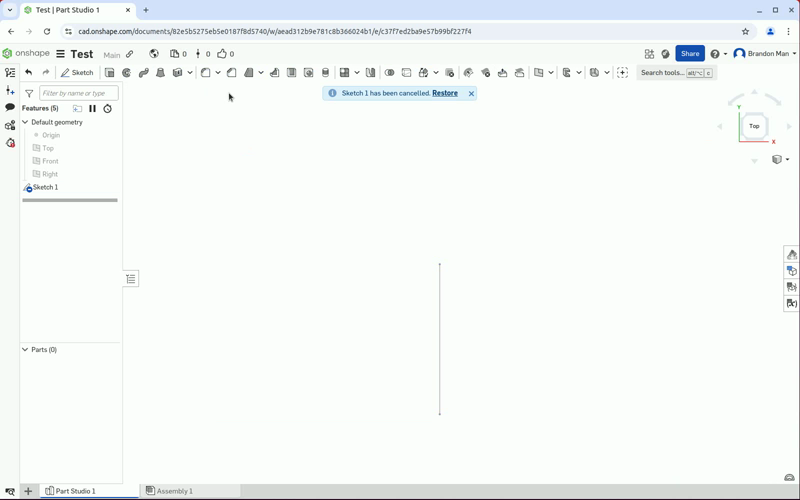
key(shift+s)
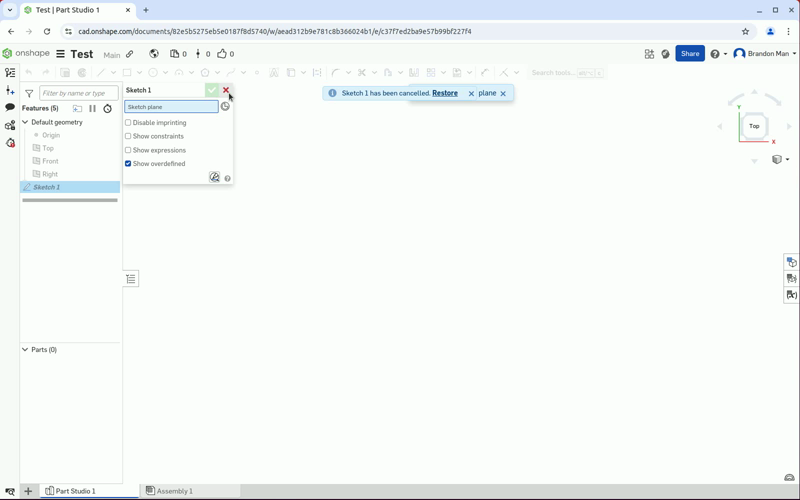
mouse_move(73, 150)
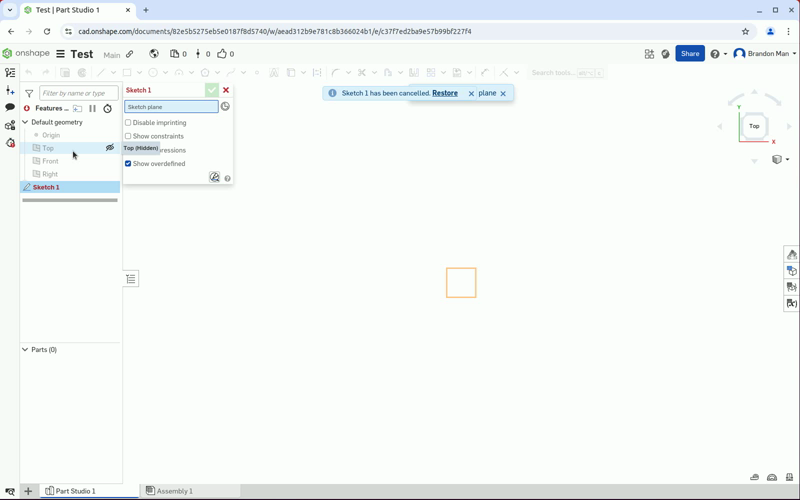
click(73, 150)
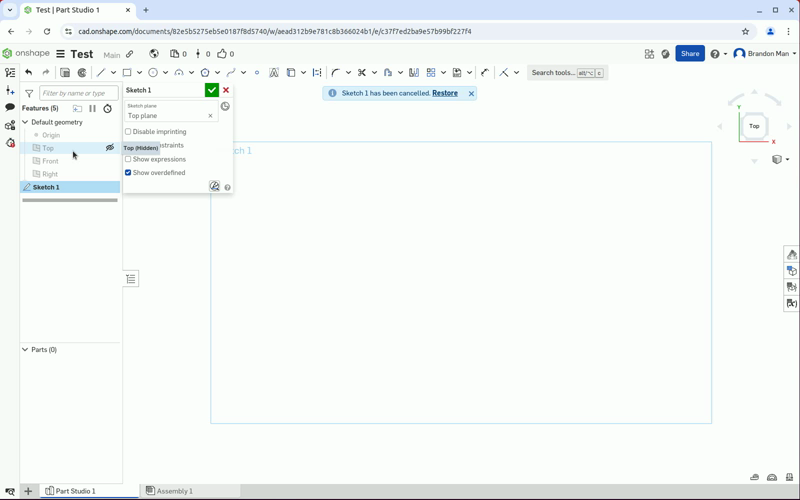
mouse_move(73, 352)
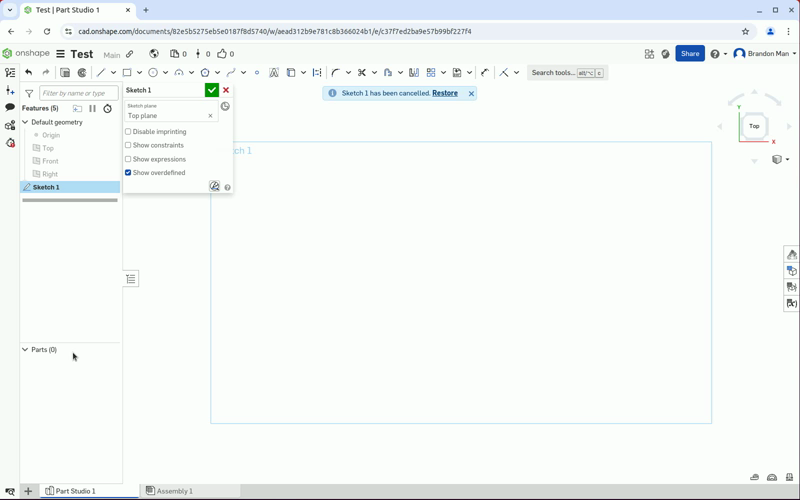
key(y)
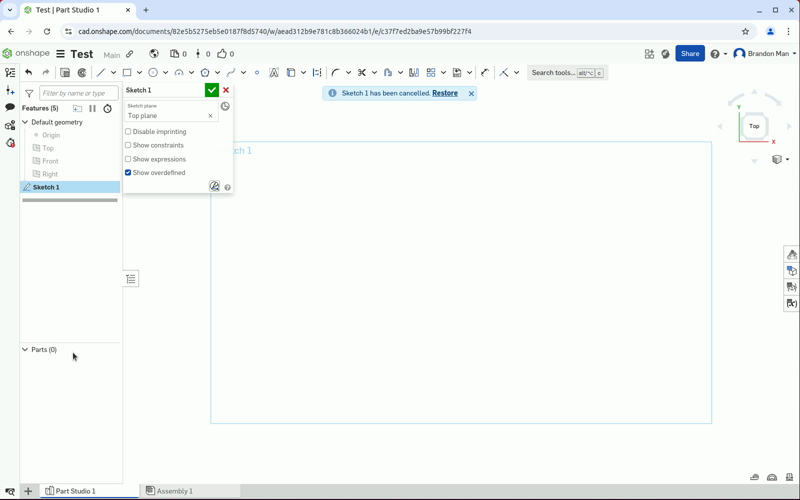
key(l)
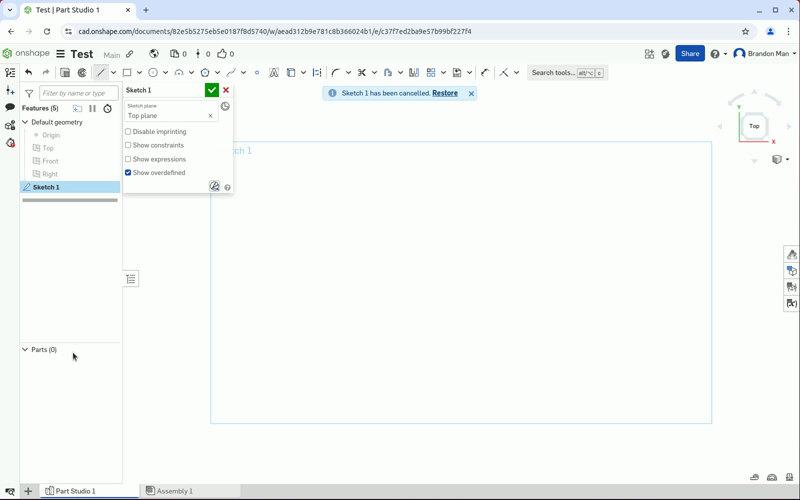
key_down(shift)
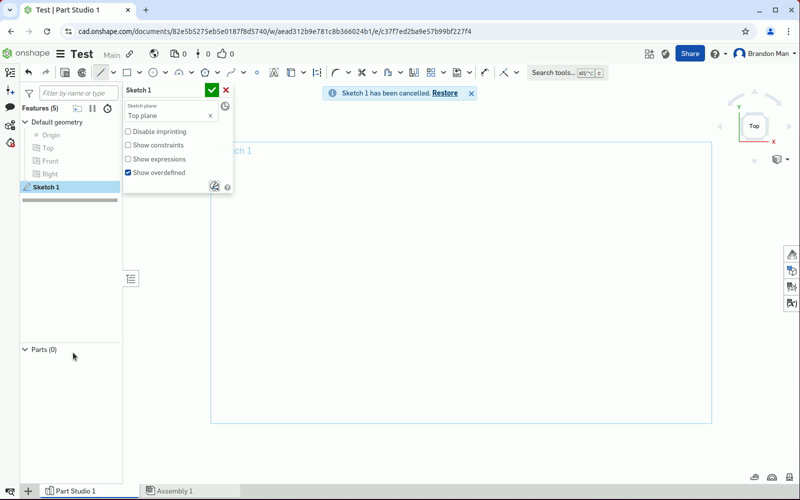
mouse_move(424, 319)
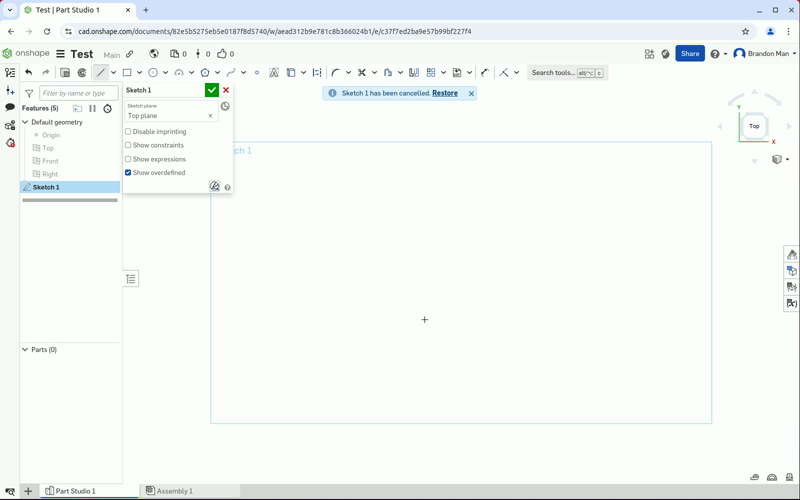
click(424, 319)
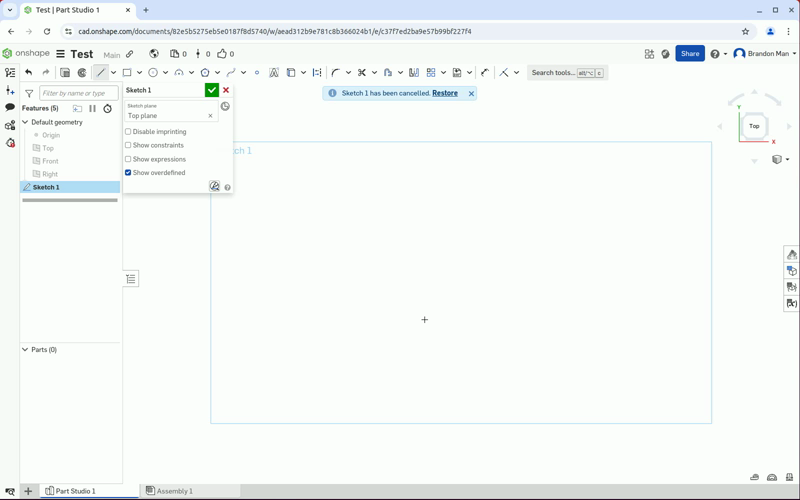
key_up(shift)
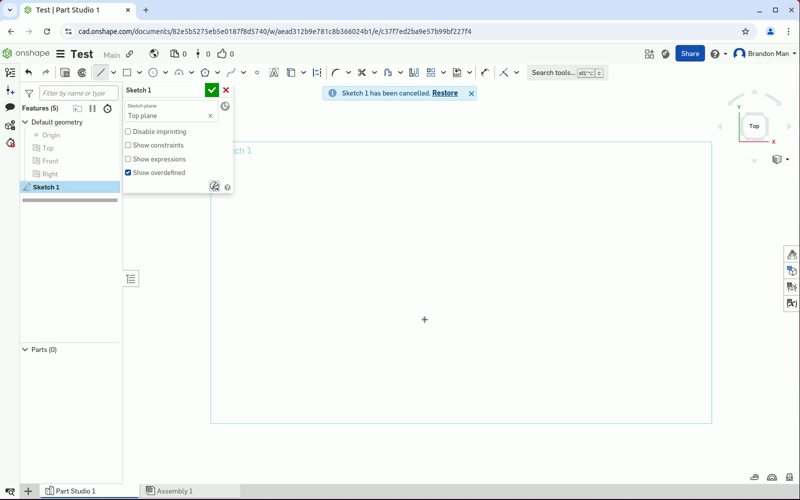
key_down(shift)
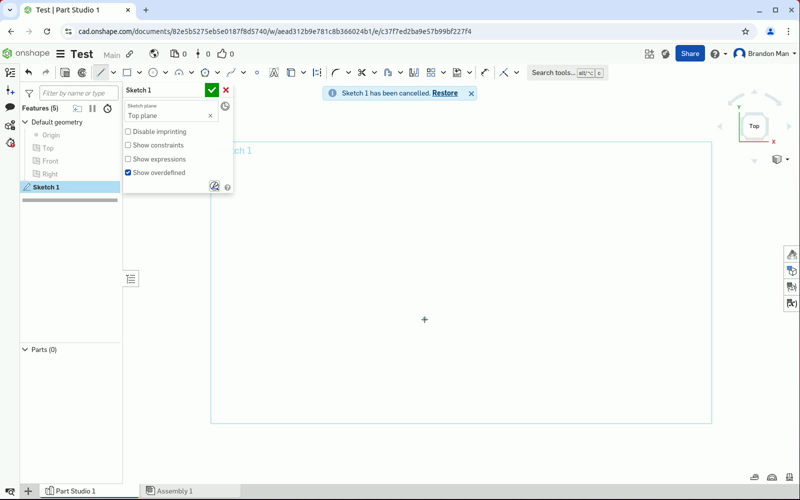
mouse_move(497, 319)
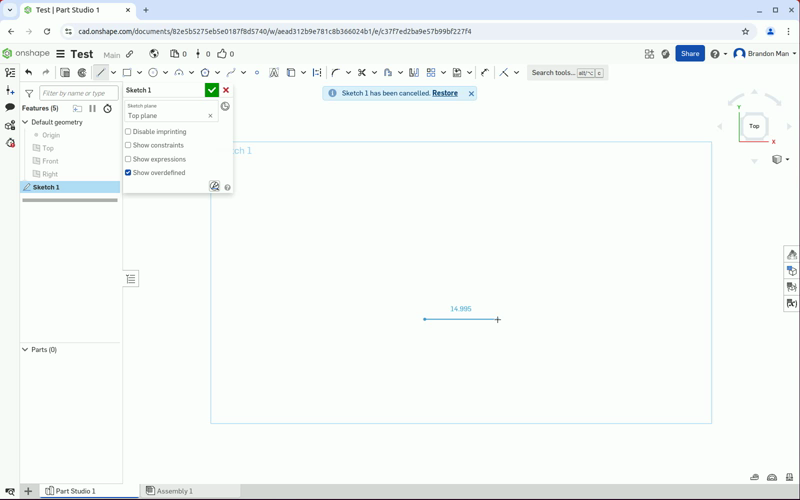
click(497, 319)
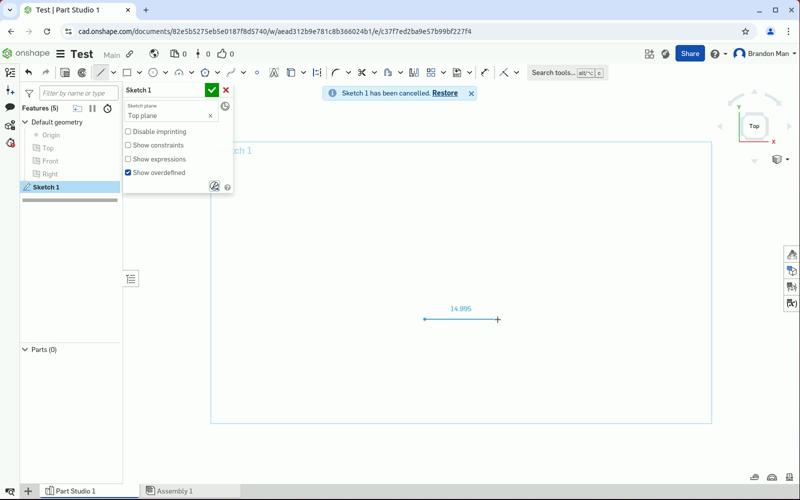
key_up(shift)
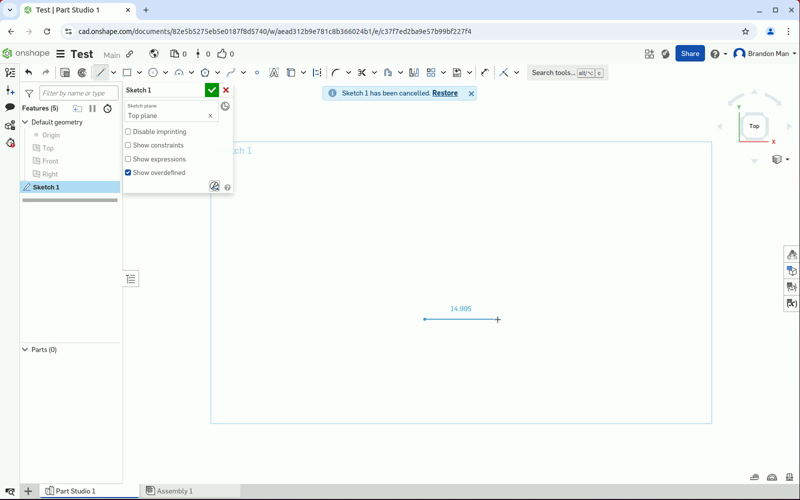
key_down(shift)
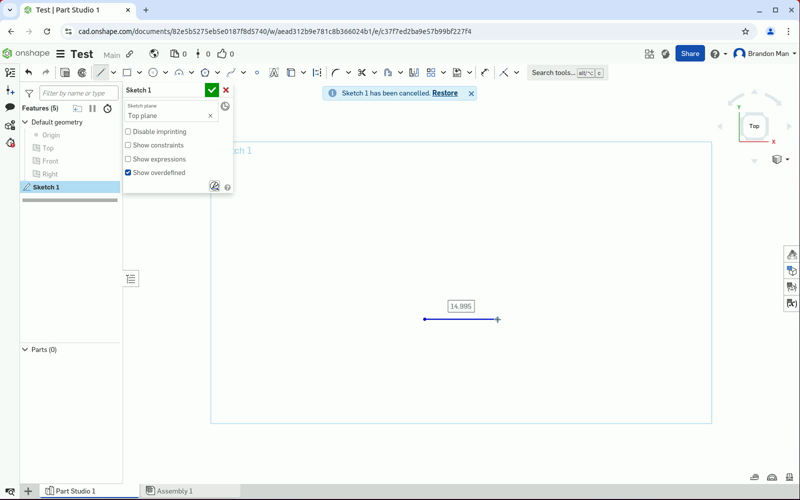
mouse_move(497, 246)
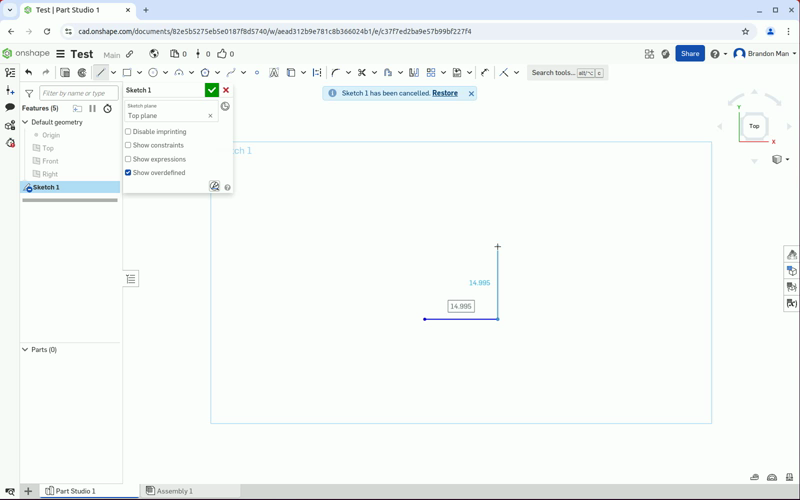
click(497, 246)
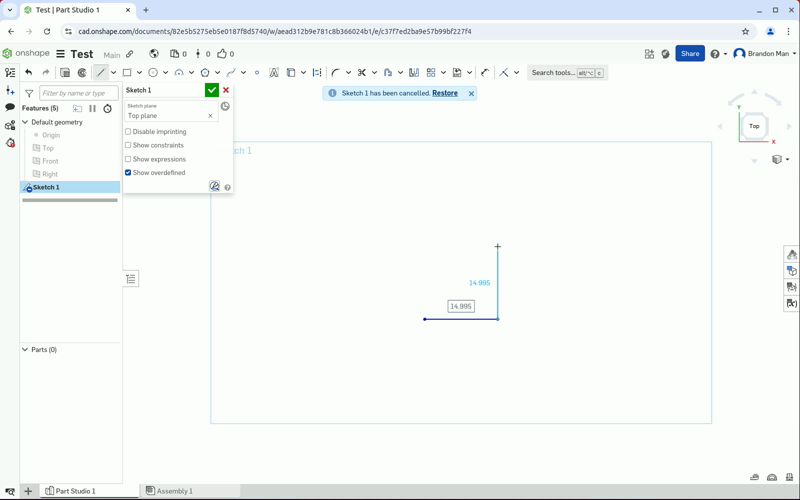
key_up(shift)
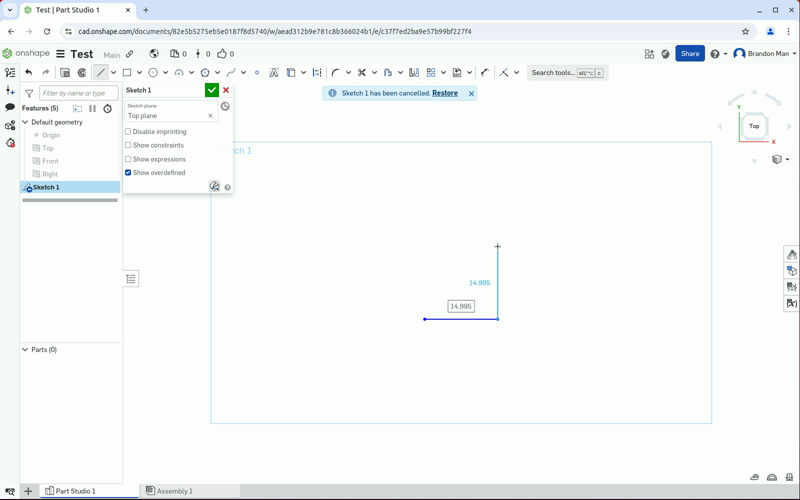
key_down(shift)
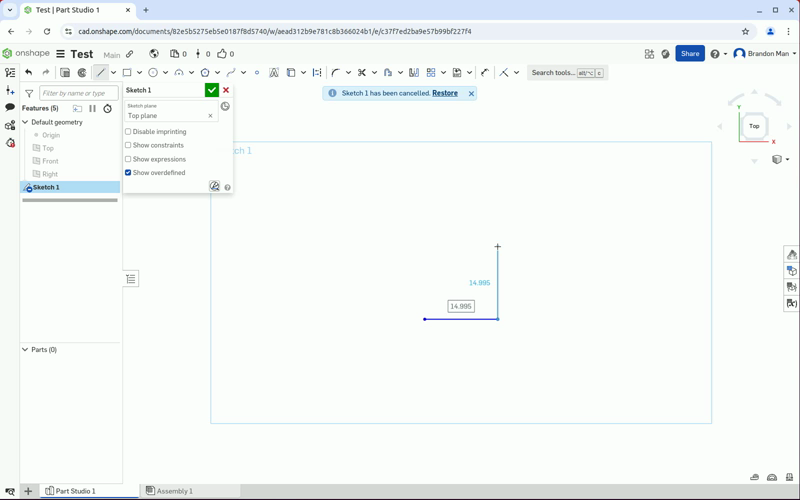
mouse_move(424, 246)
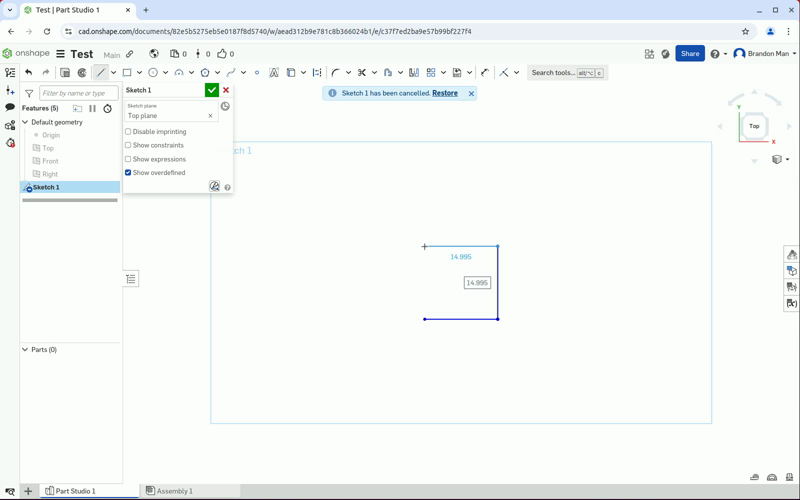
click(424, 246)
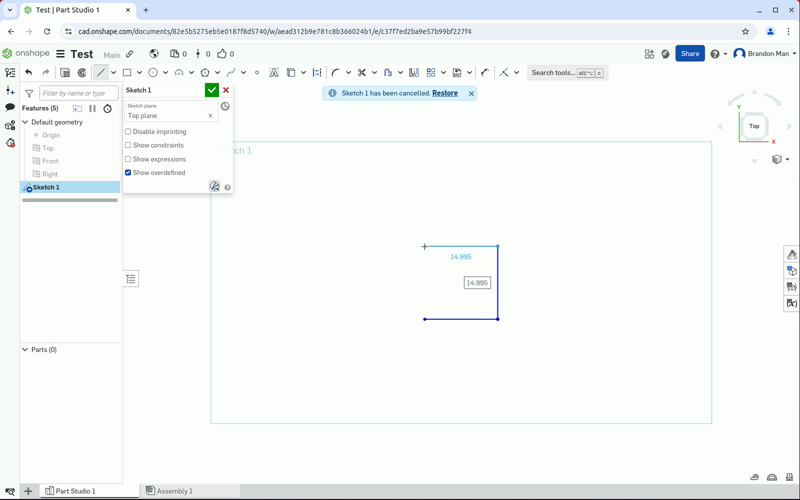
key_up(shift)
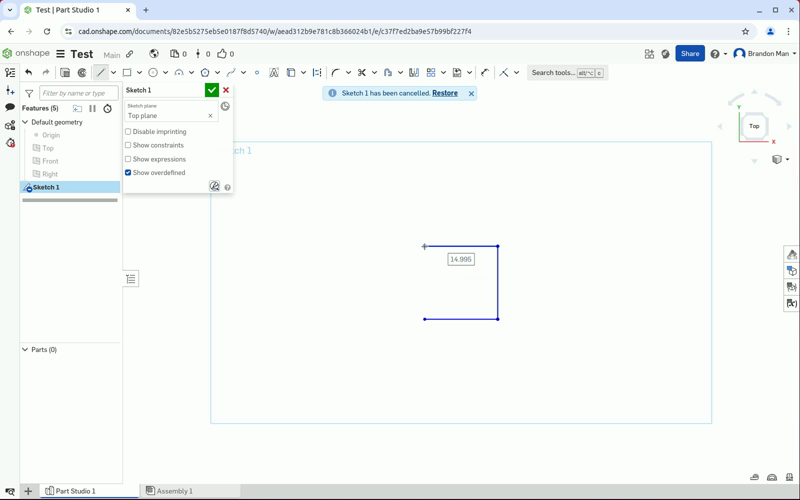
key_down(shift)
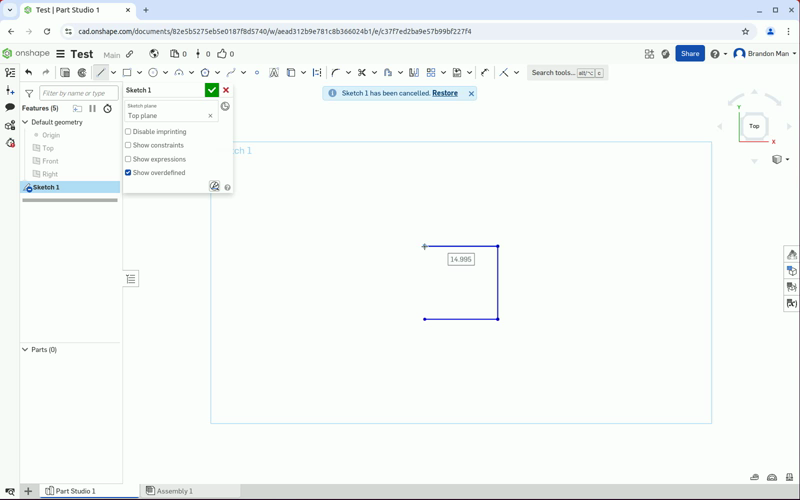
mouse_move(424, 319)
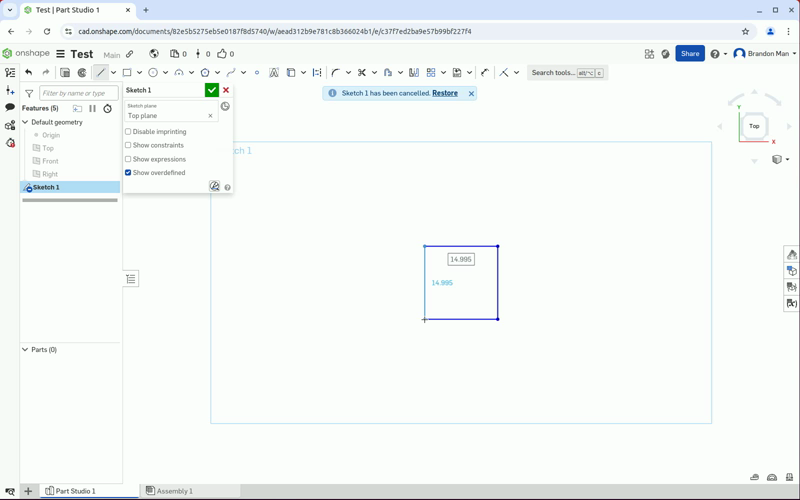
key_up(shift)
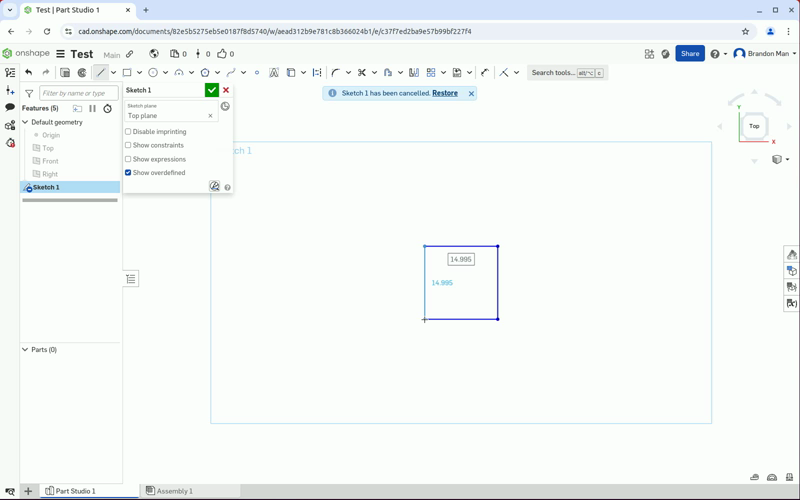
click(424, 319)
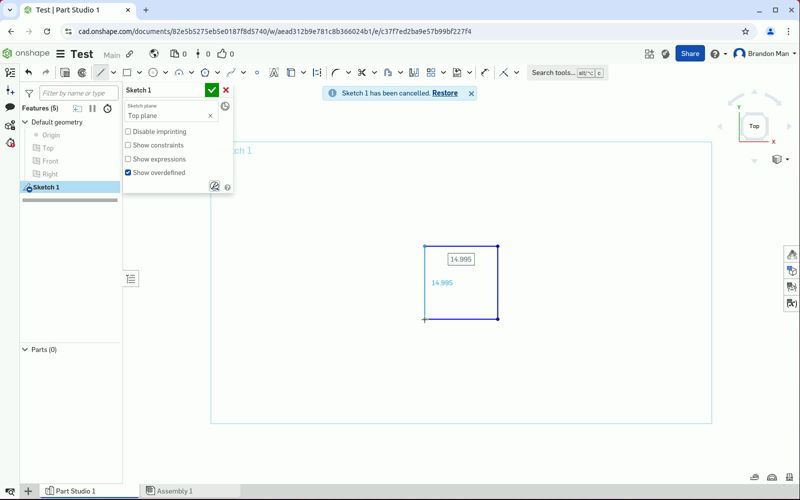
key(esc)
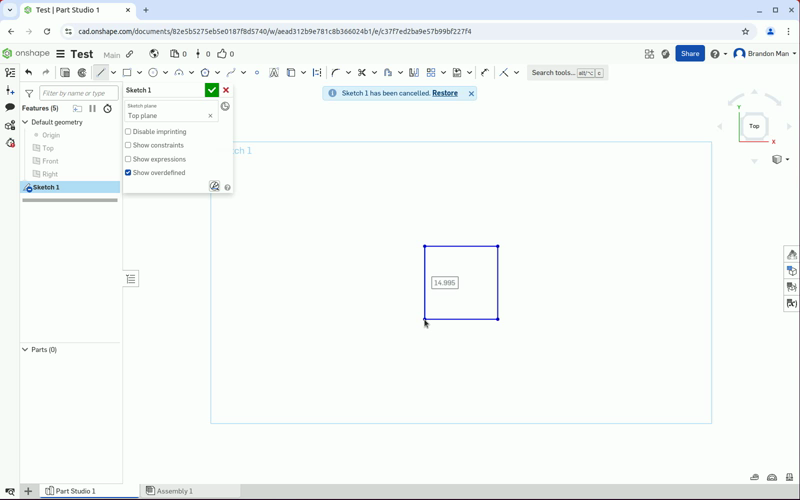
mouse_move(480, 313)
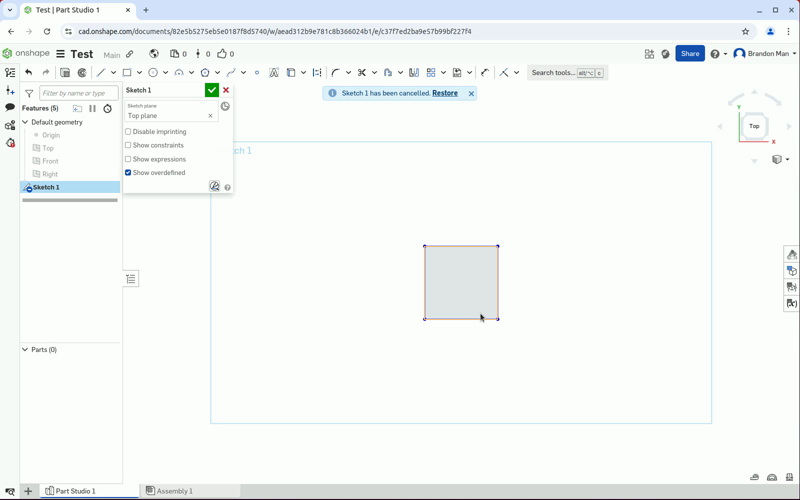
click(480, 313)
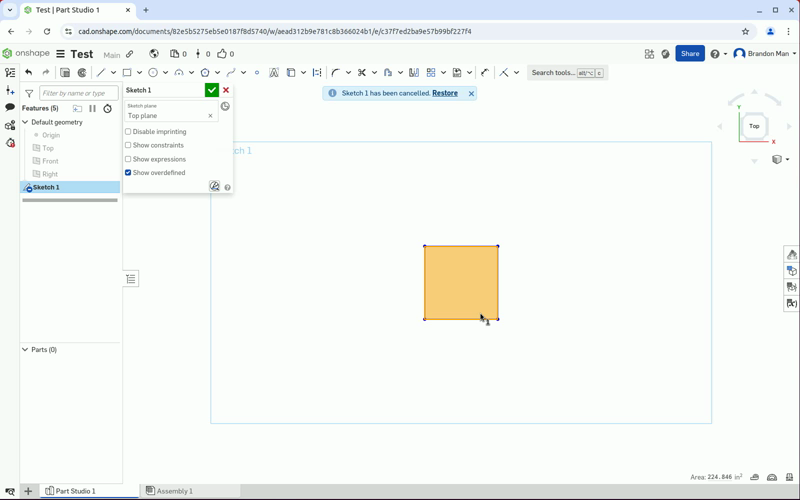
mouse_move(73, 352)
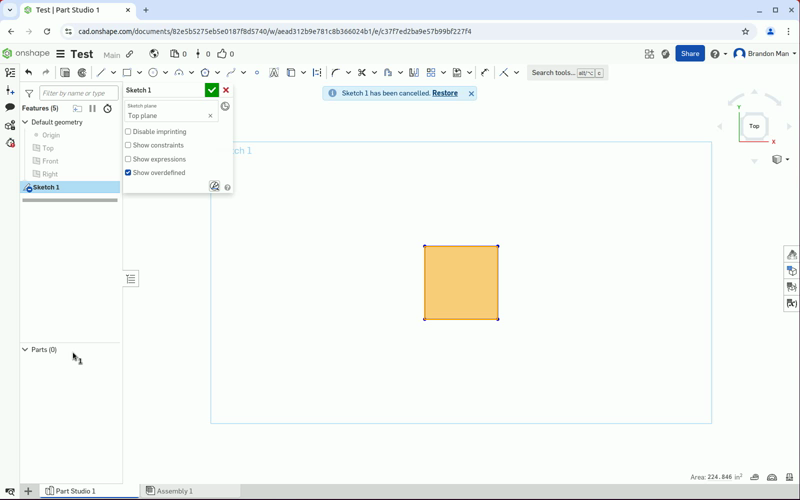
key(shift+y)
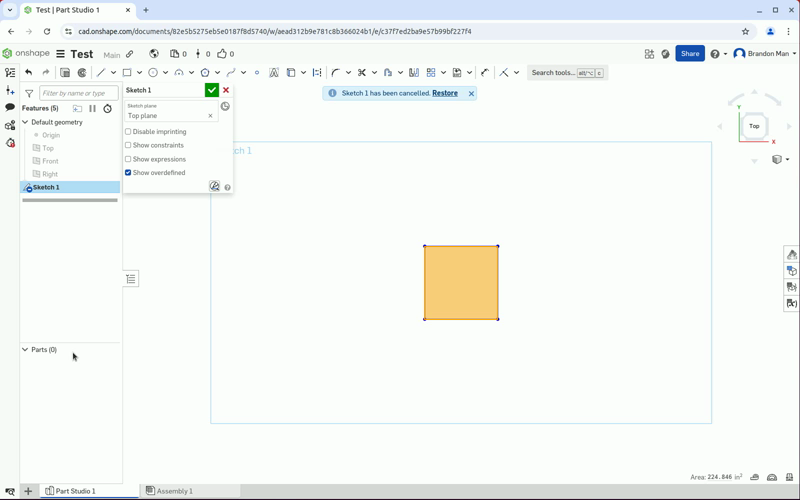
key(shift+e)
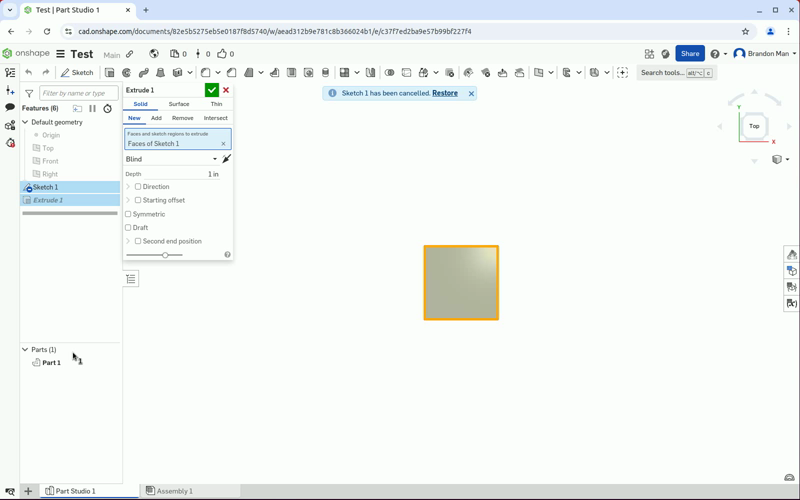
mouse_move(143, 106)
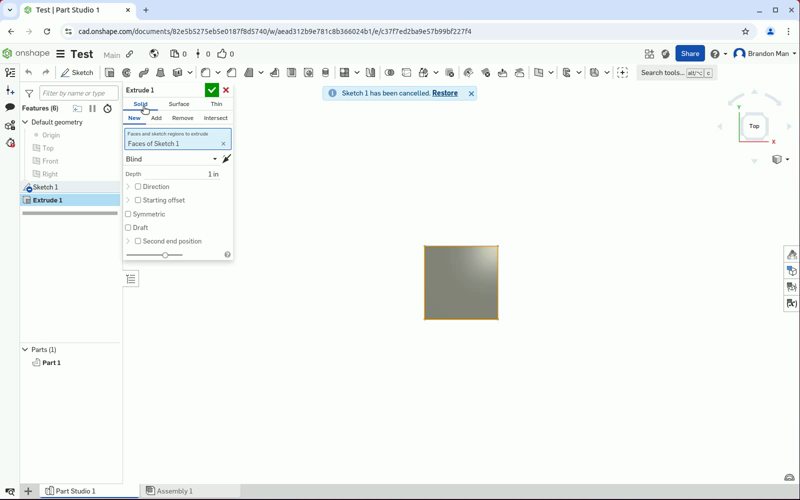
click(143, 106)
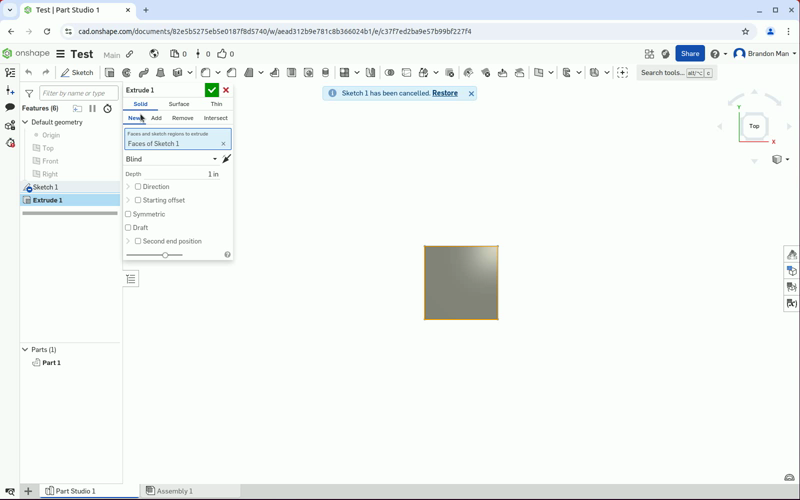
mouse_move(137, 120)
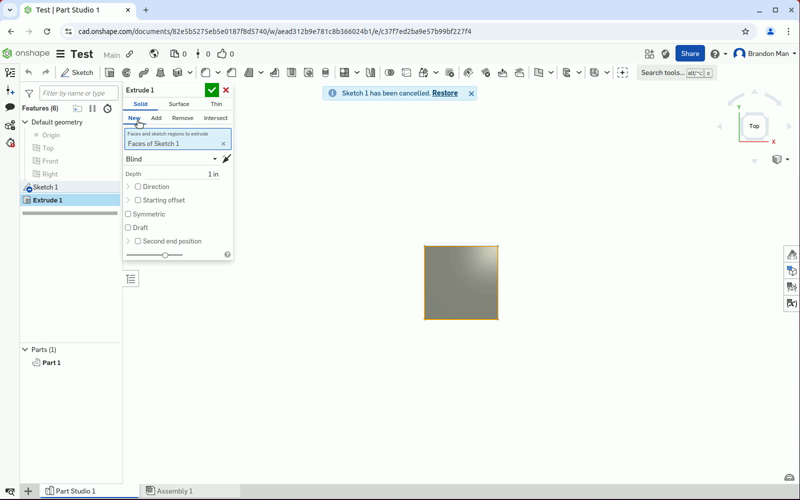
click(137, 120)
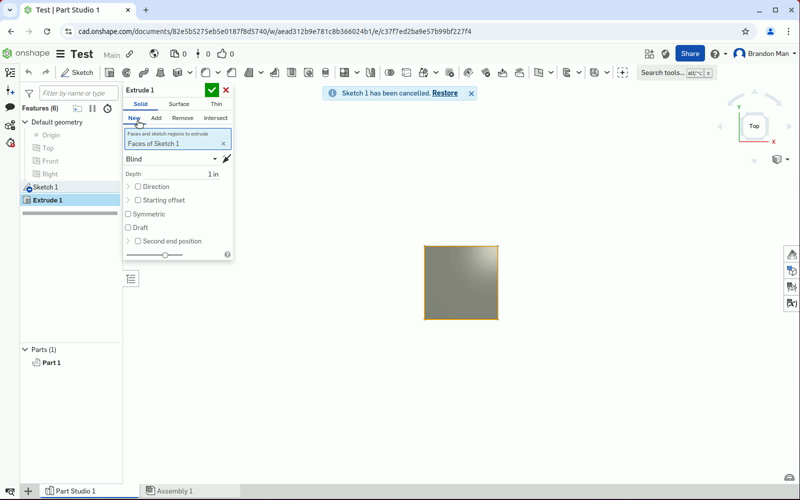
key(tab, 4)
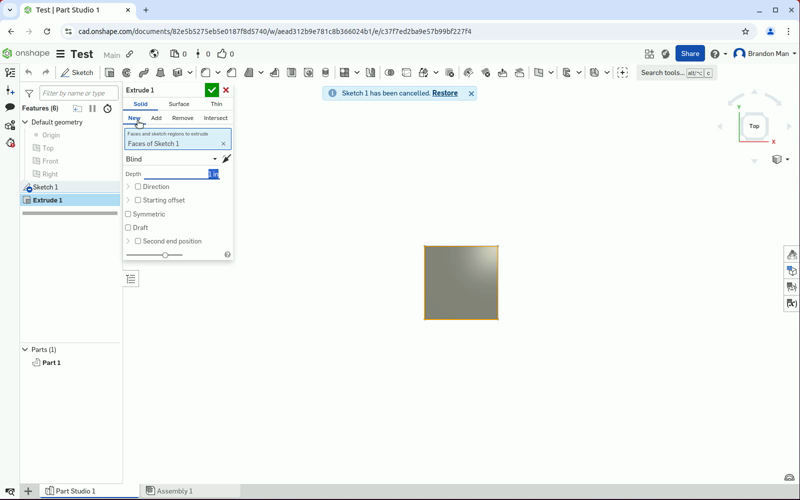
text(23.108)
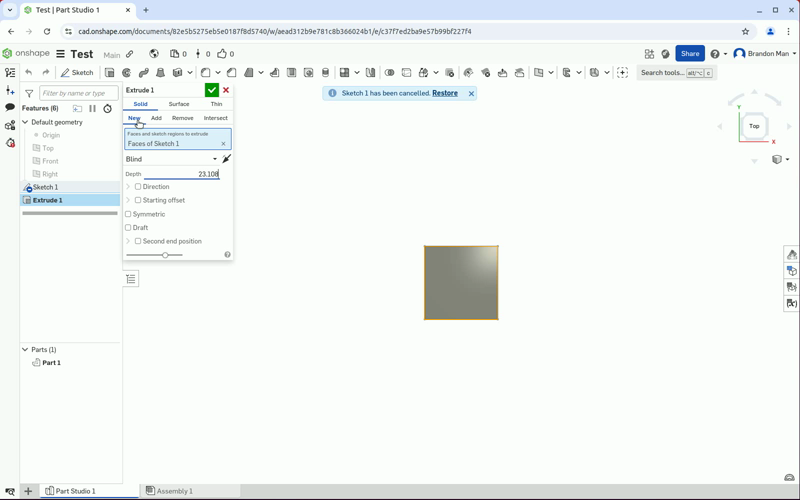
key(enter)
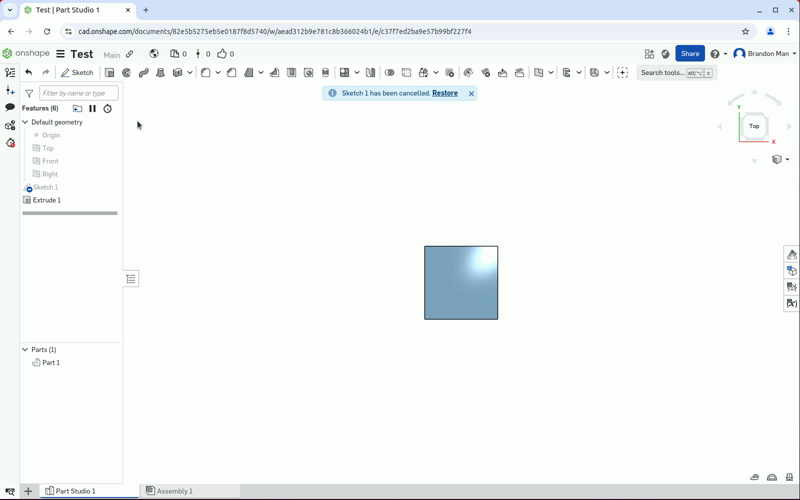
key(shift+h)
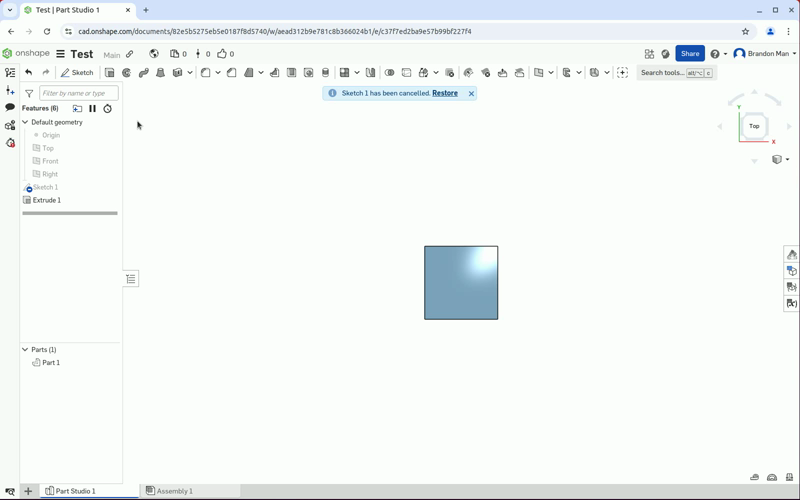
key(shift+h)
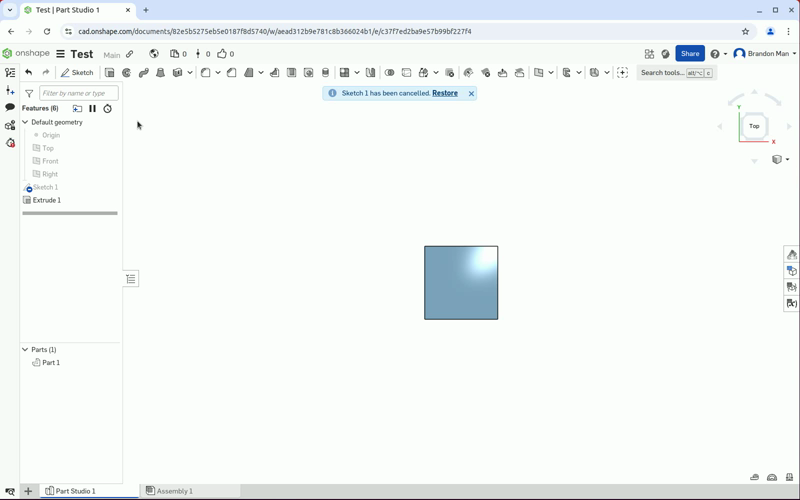
mouse_move(73, 189)
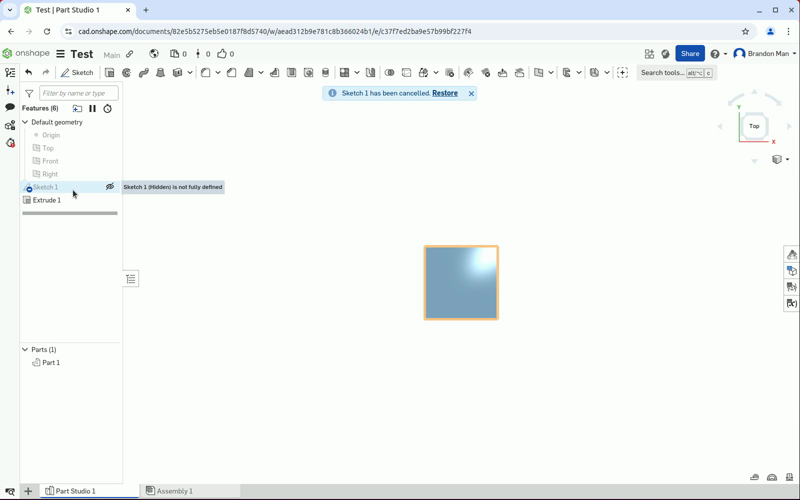
click(73, 189)
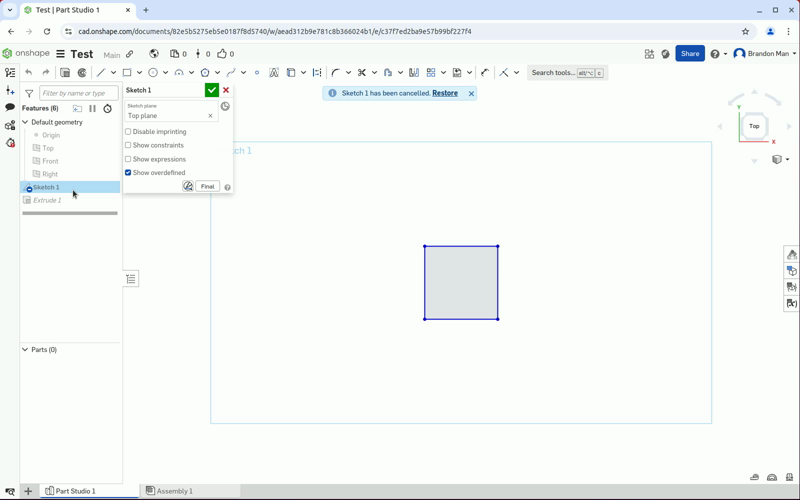
mouse_move(229, 92)
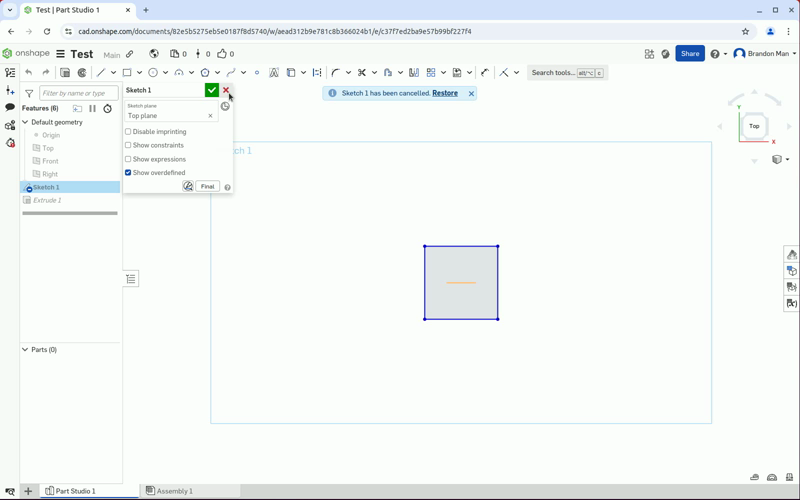
click(229, 92)
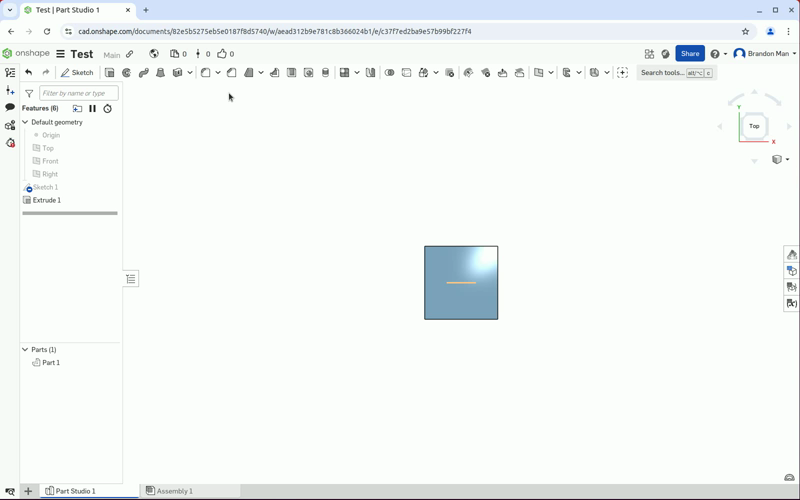
mouse_move(541, 75)
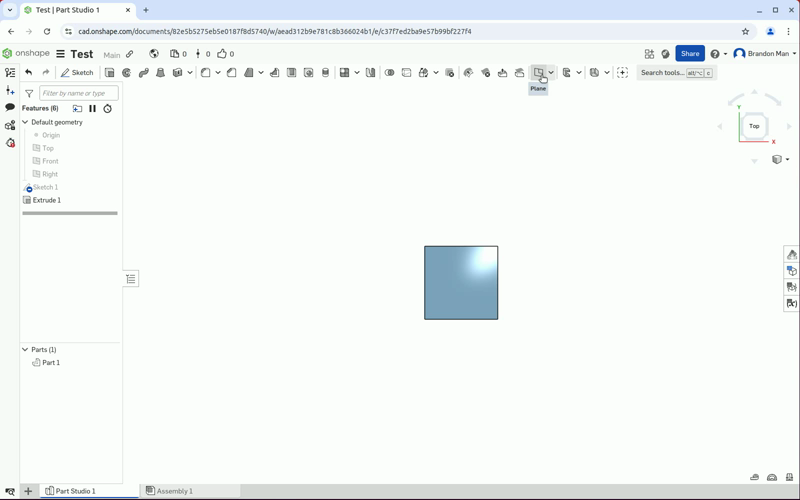
click(541, 75)
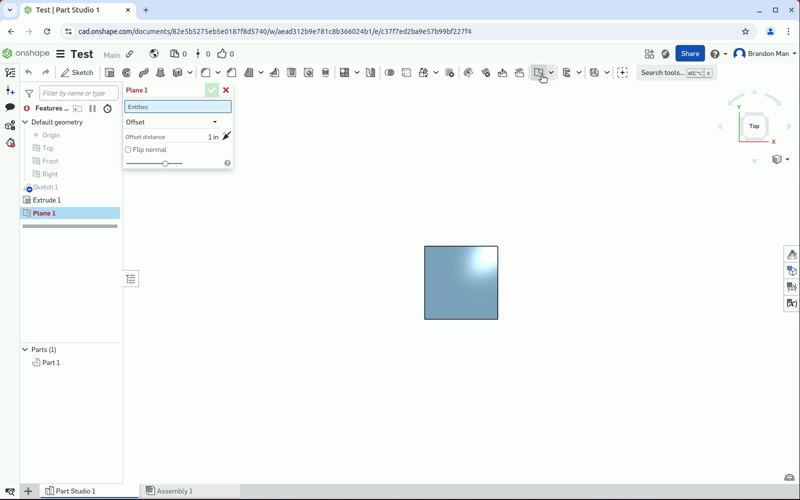
mouse_move(73, 150)
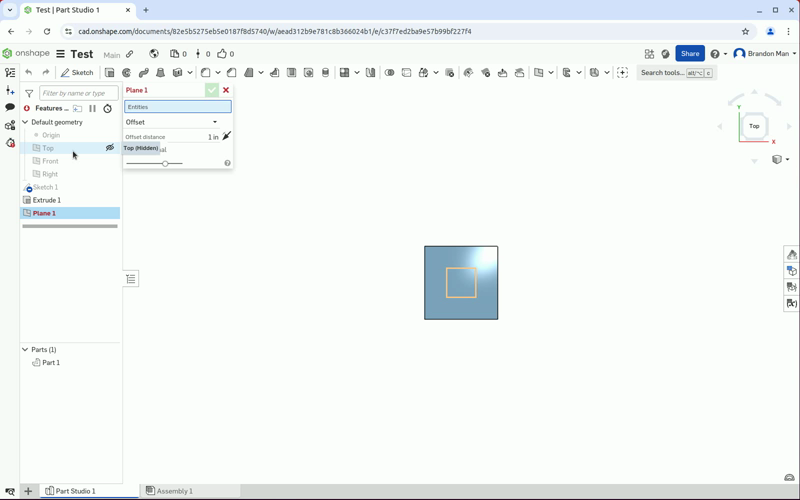
click(73, 150)
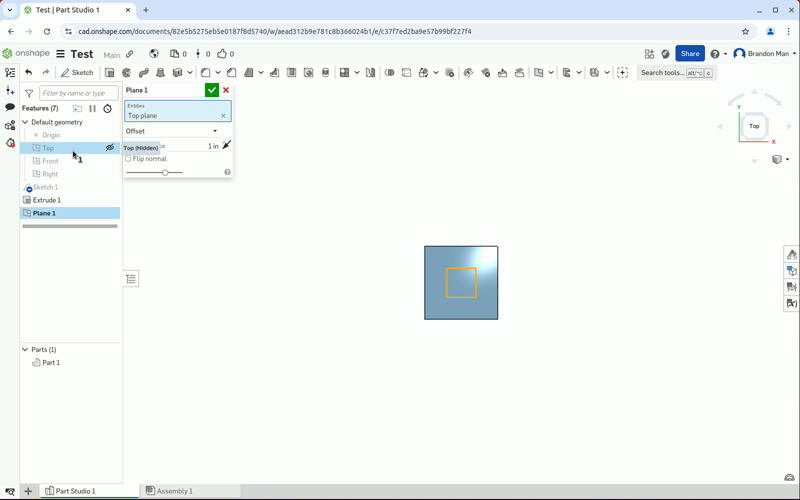
key(tab, 2)
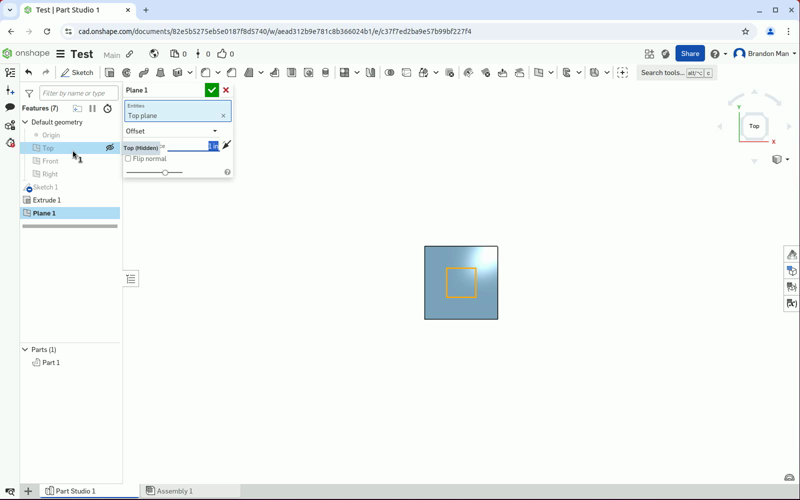
text(23.108)
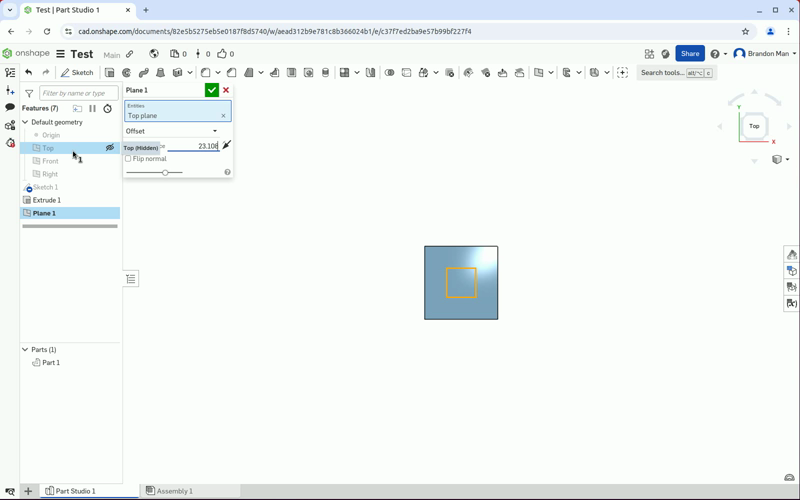
key(enter, 2)
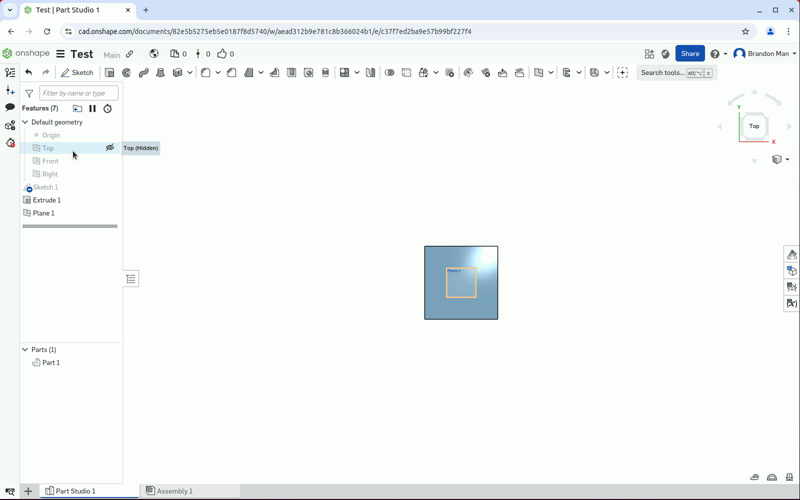
key(shift+s)
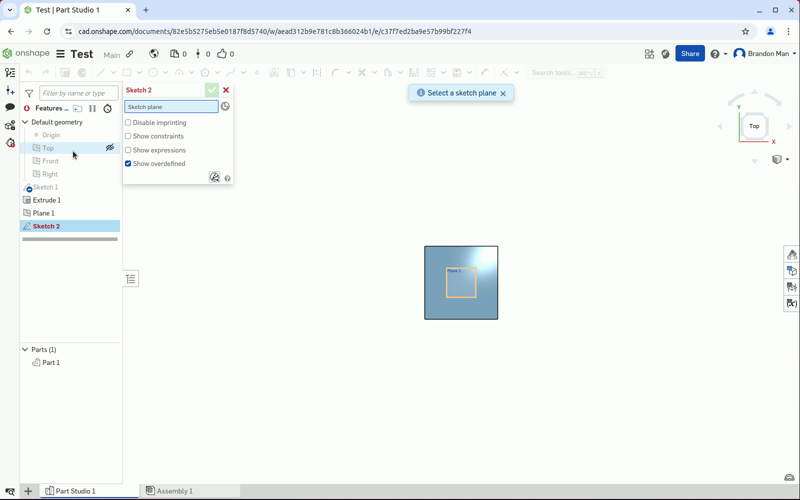
mouse_move(73, 215)
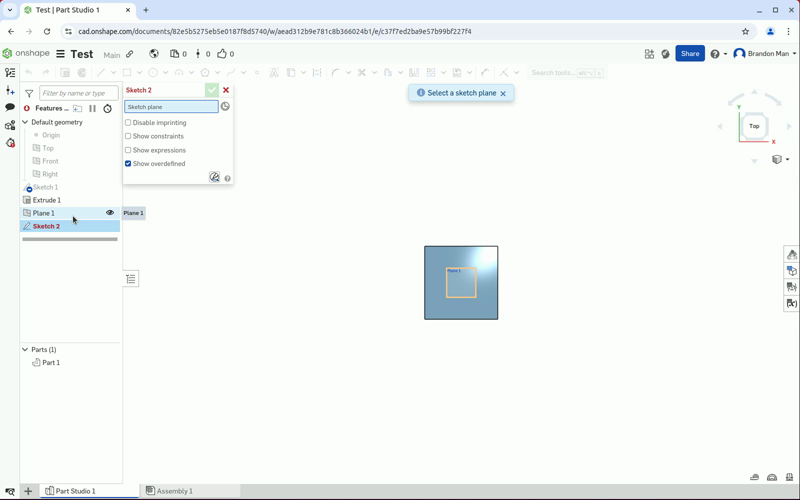
click(73, 215)
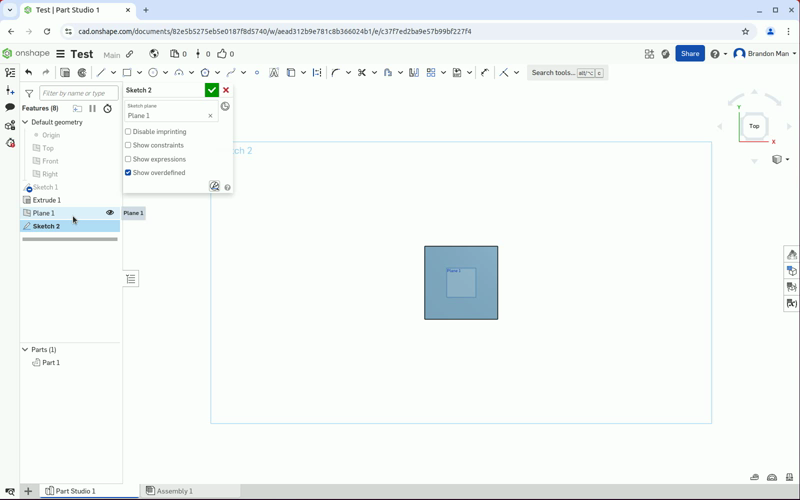
mouse_move(73, 352)
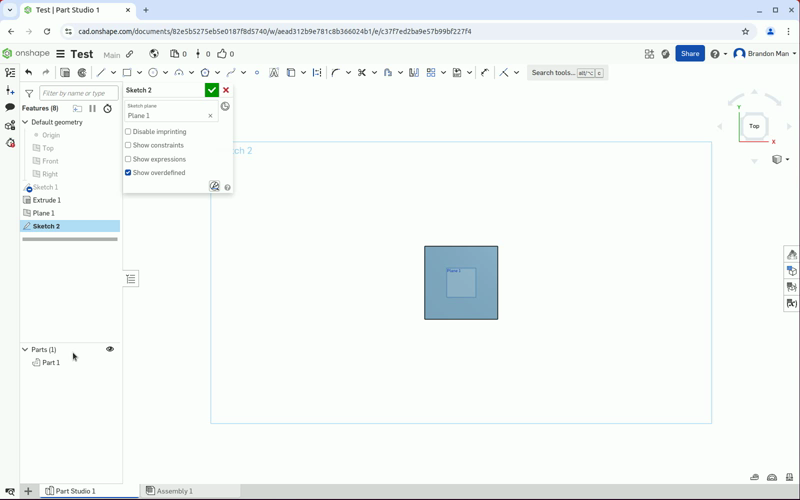
key(y)
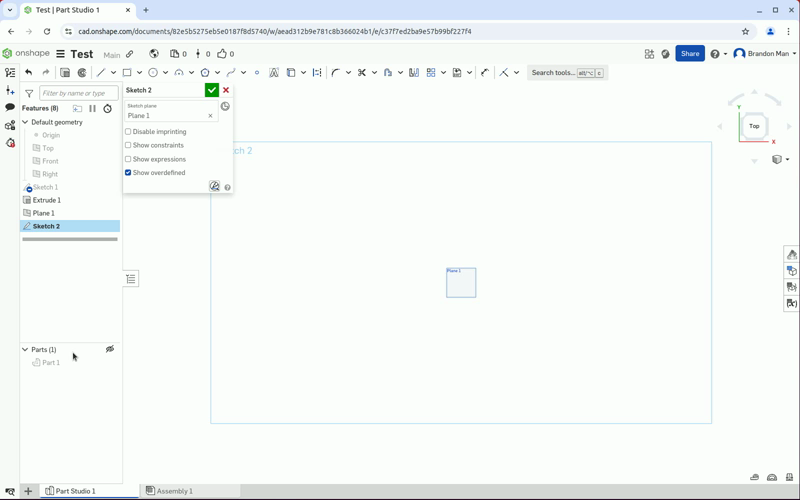
key(l)
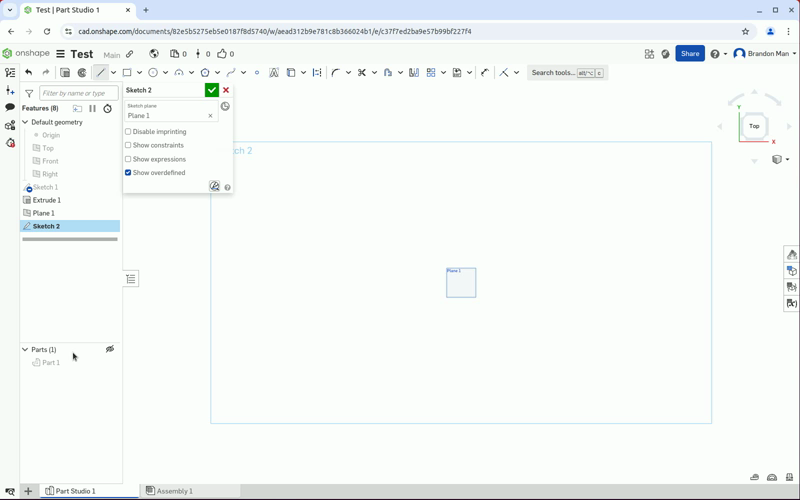
key_down(shift)
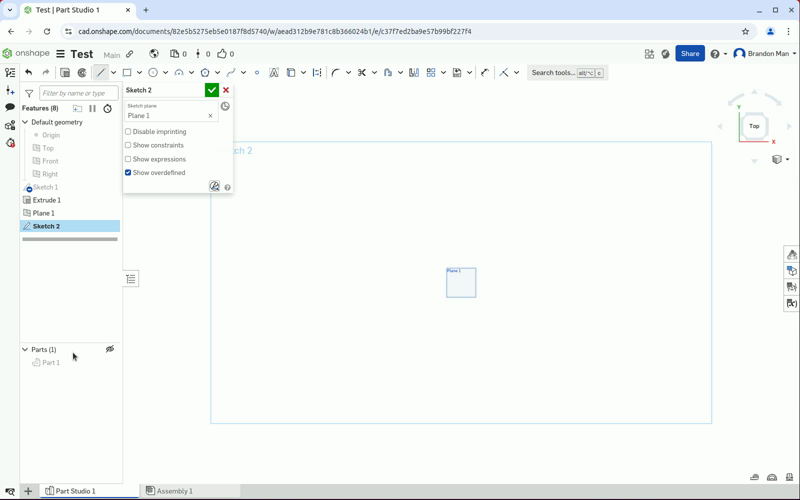
mouse_move(429, 280)
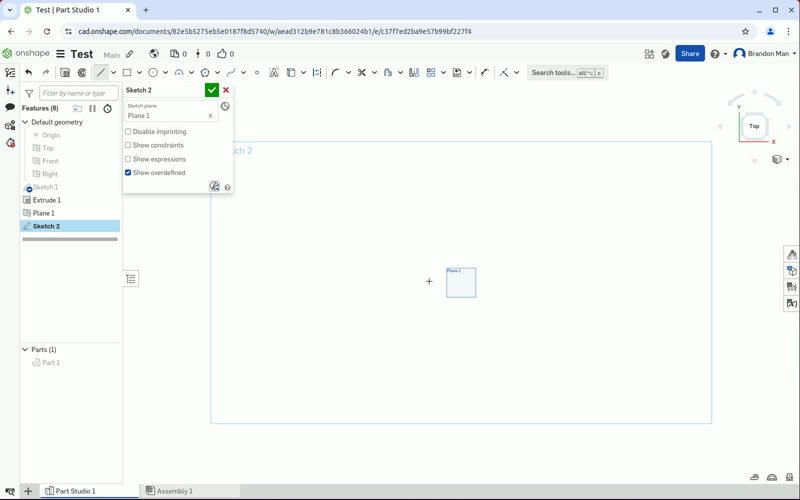
click(429, 280)
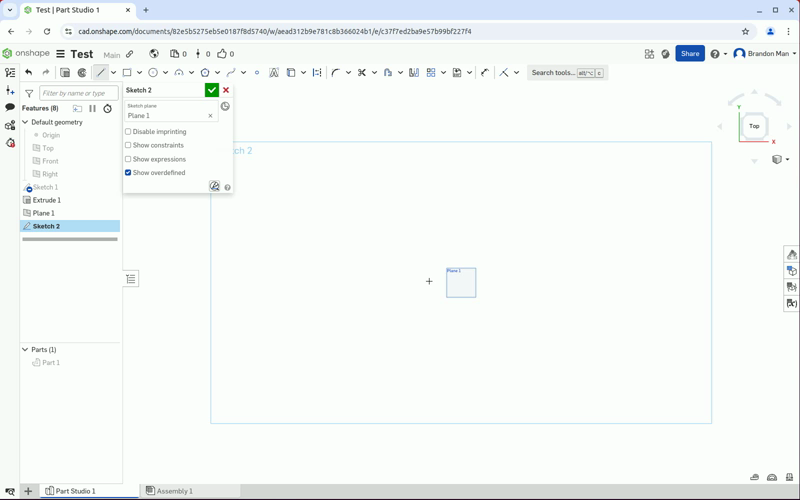
key_up(shift)
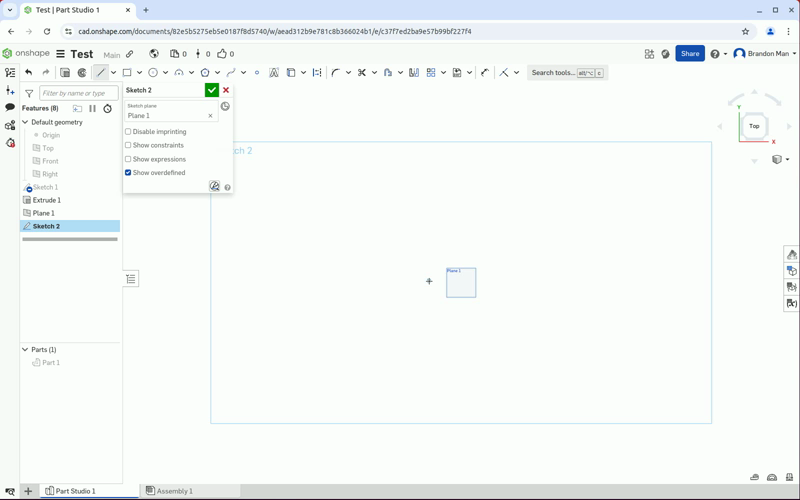
key_down(shift)
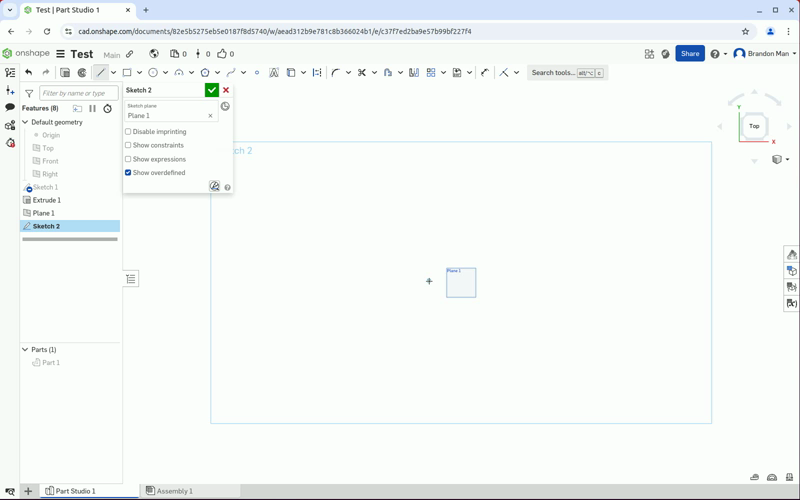
mouse_move(459, 280)
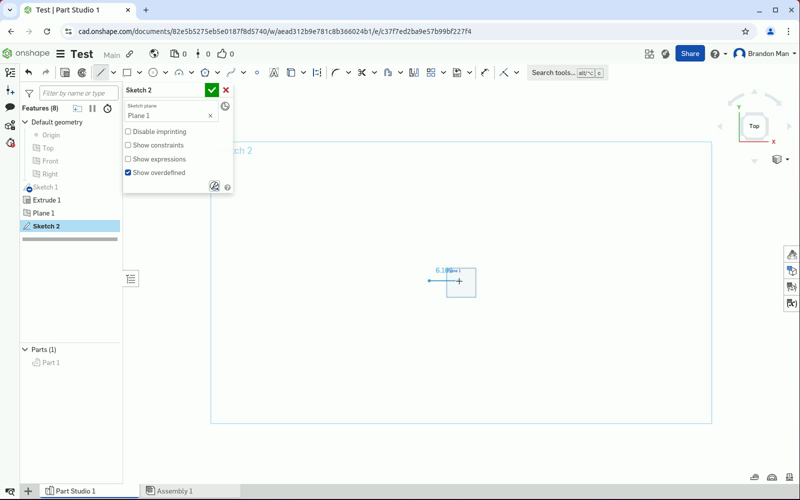
mouse_move(460, 280)
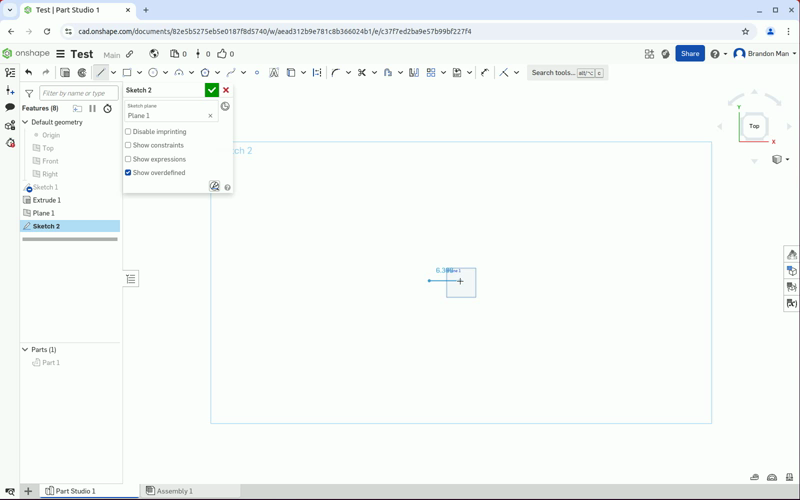
click(460, 280)
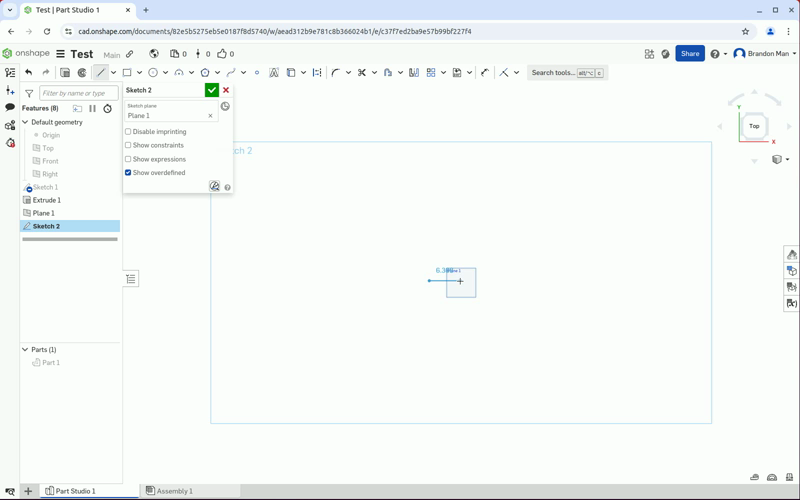
key_up(shift)
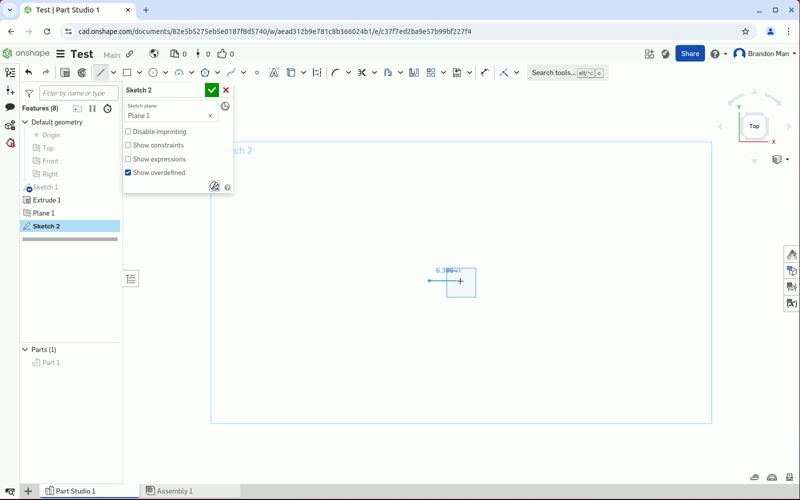
key_down(shift)
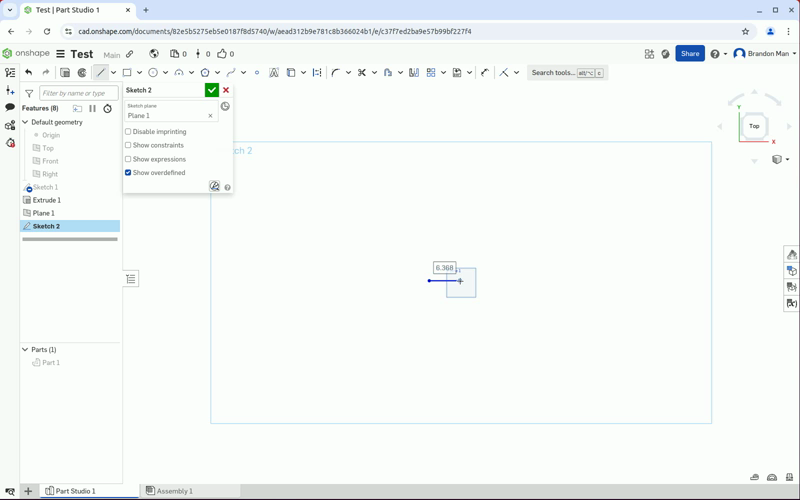
mouse_move(490, 280)
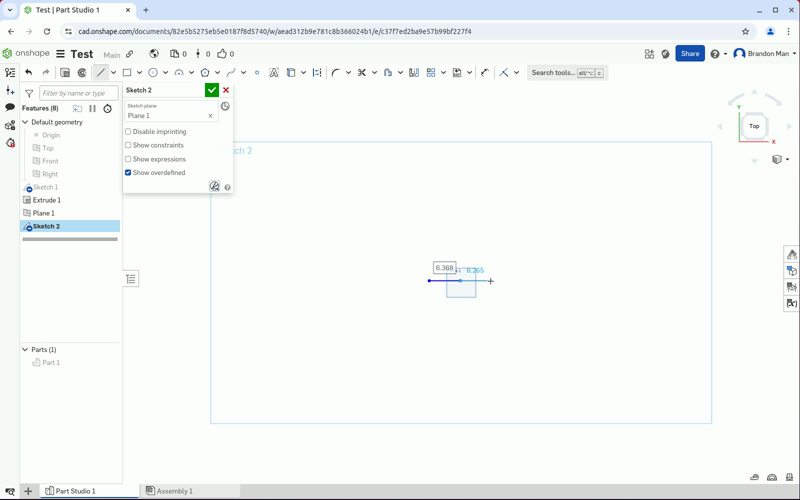
mouse_move(460, 249)
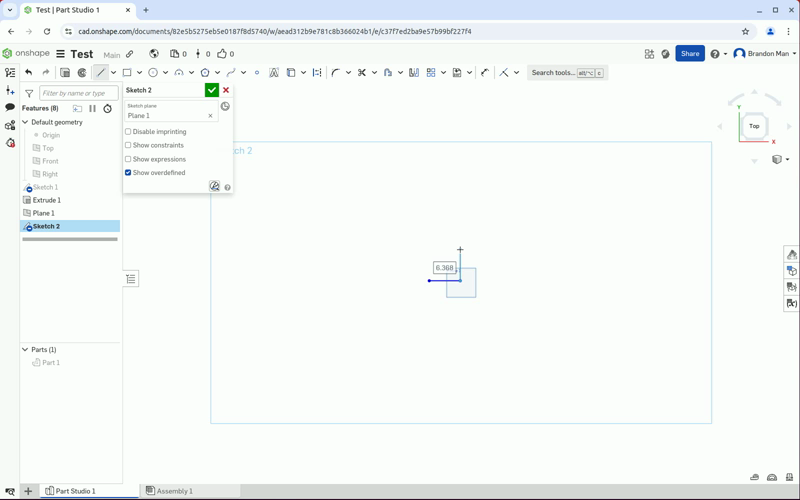
click(460, 249)
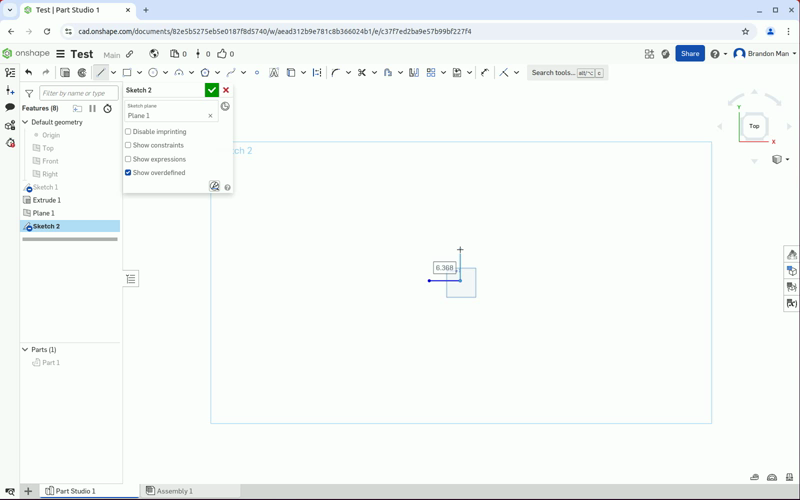
key_up(shift)
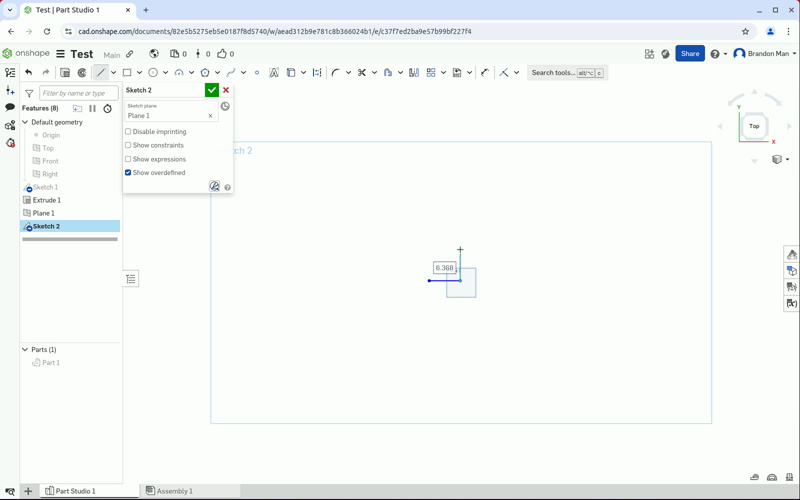
key_down(shift)
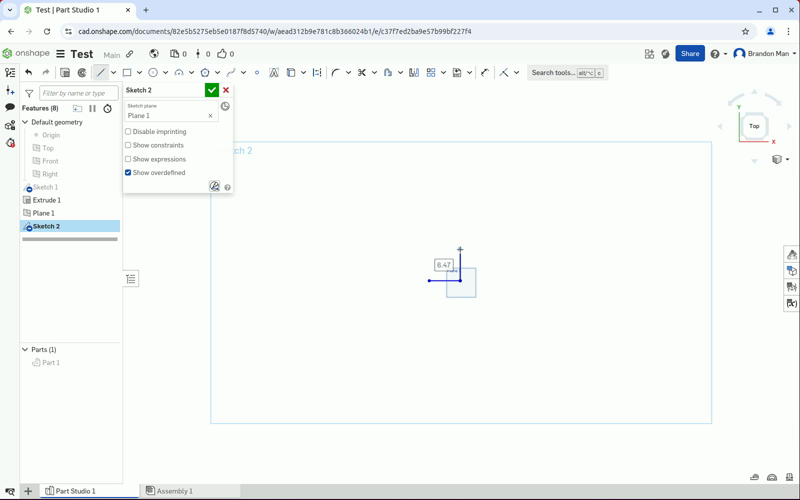
mouse_move(490, 249)
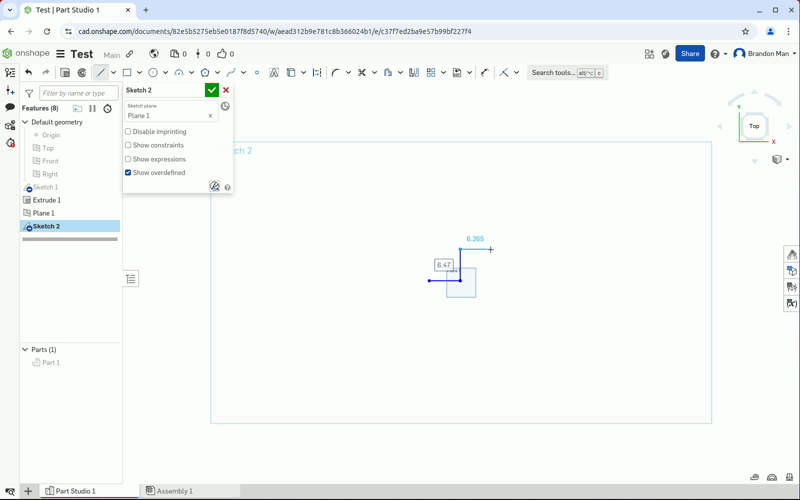
mouse_move(429, 249)
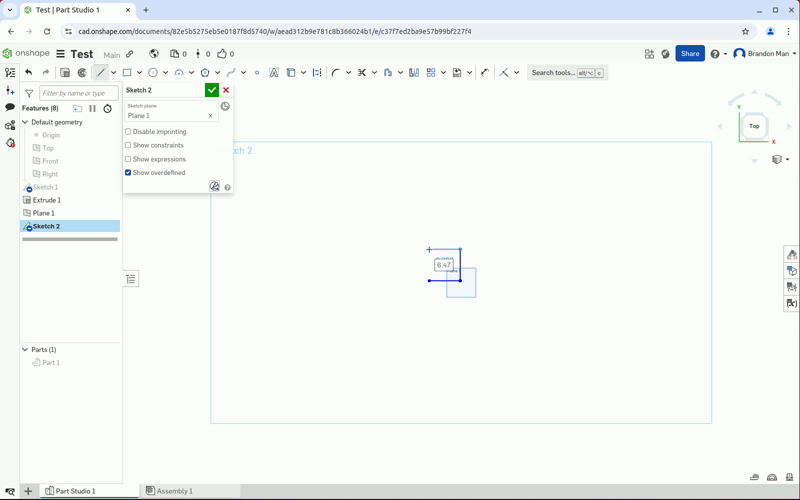
click(429, 249)
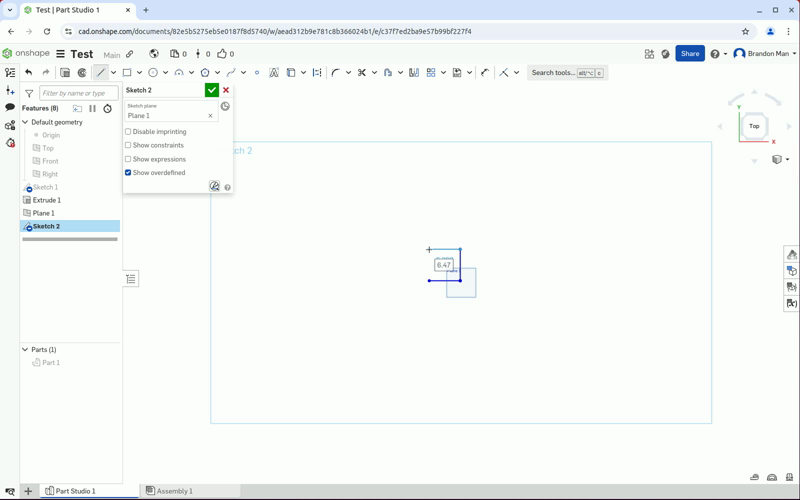
key_up(shift)
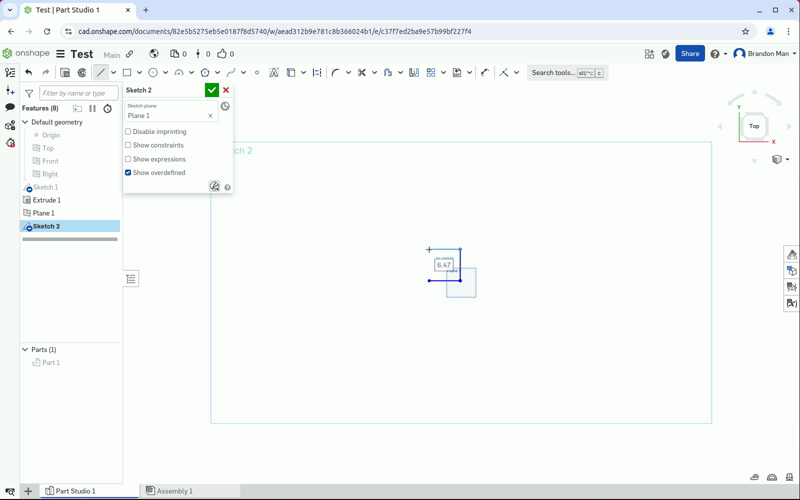
mouse_move(459, 249)
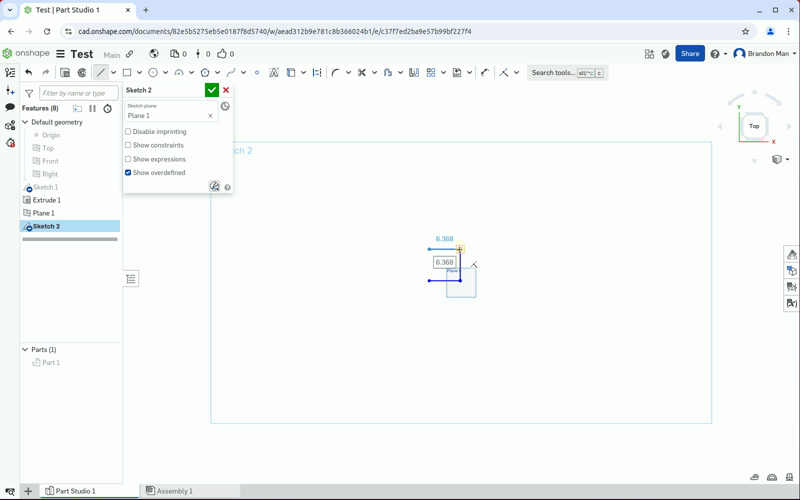
key_down(shift)
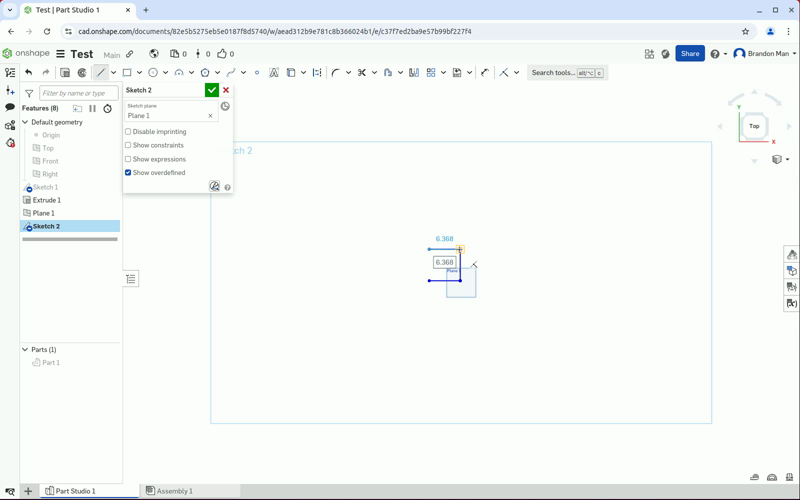
mouse_move(429, 280)
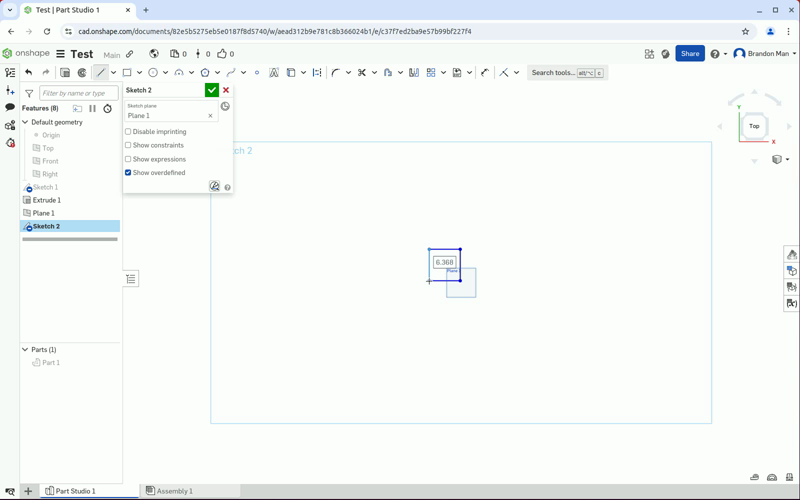
key_up(shift)
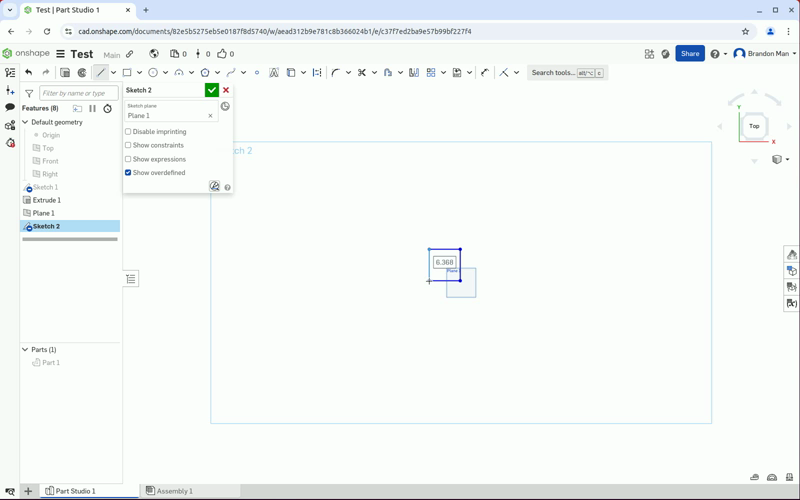
click(429, 280)
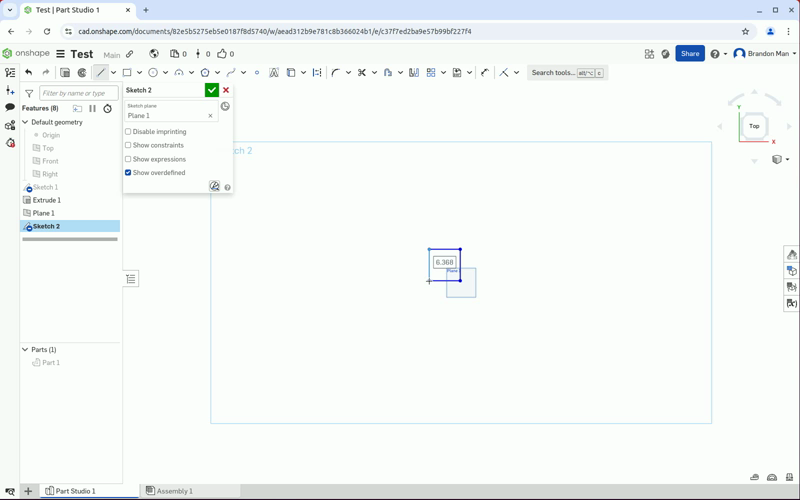
key(esc)
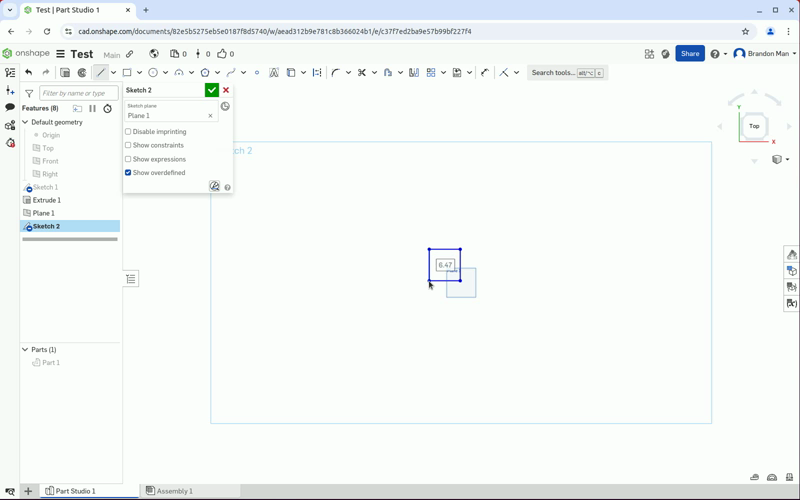
mouse_move(438, 275)
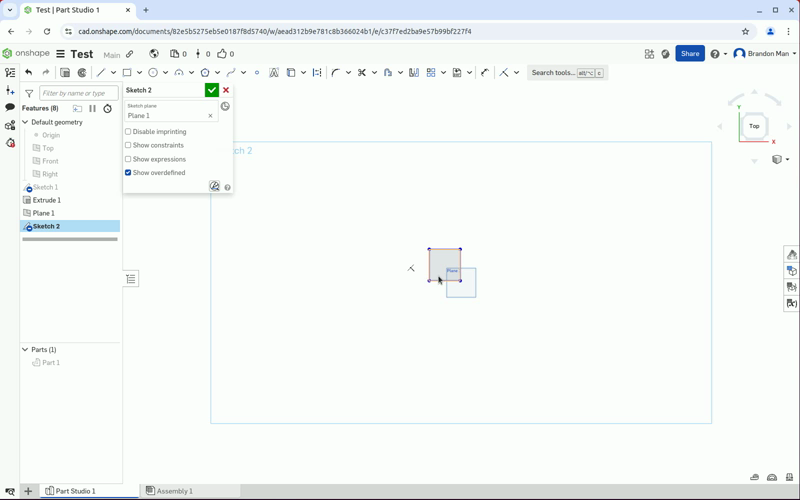
scroll(6)
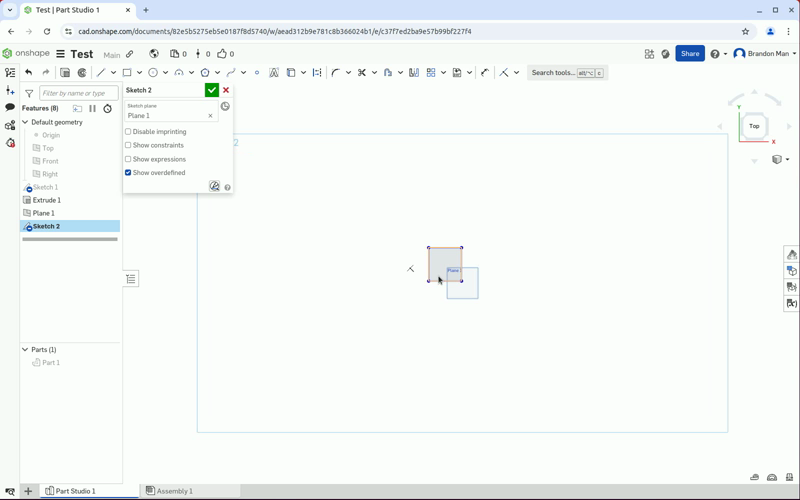
scroll(6)
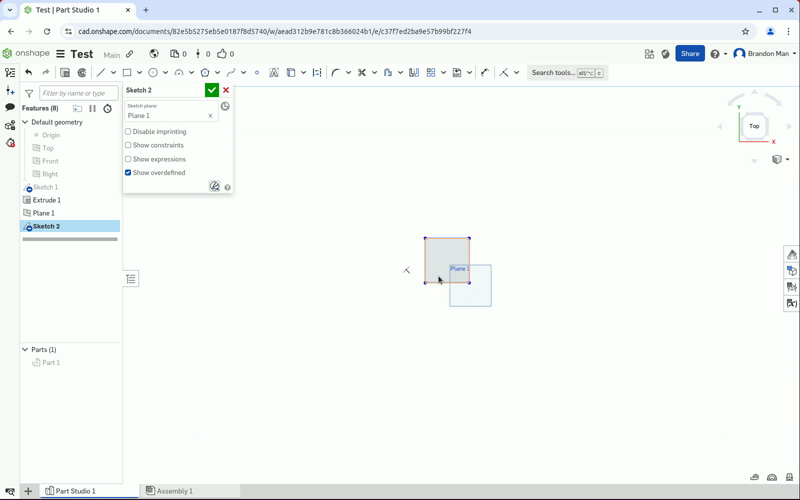
scroll(6)
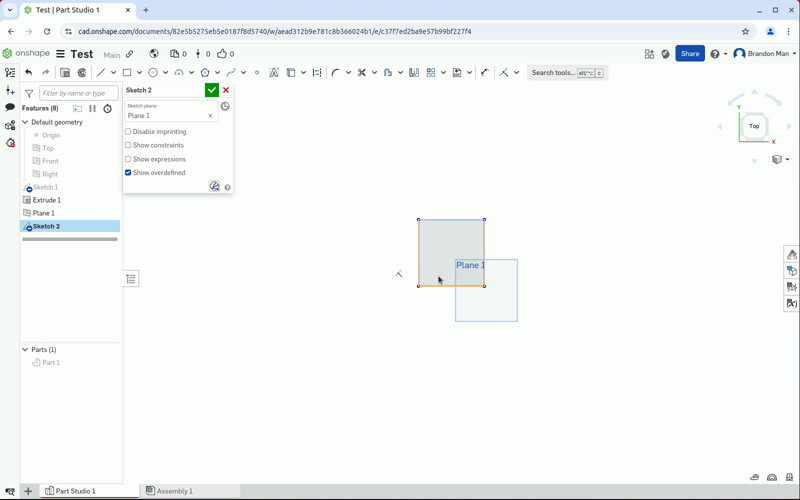
scroll(6)
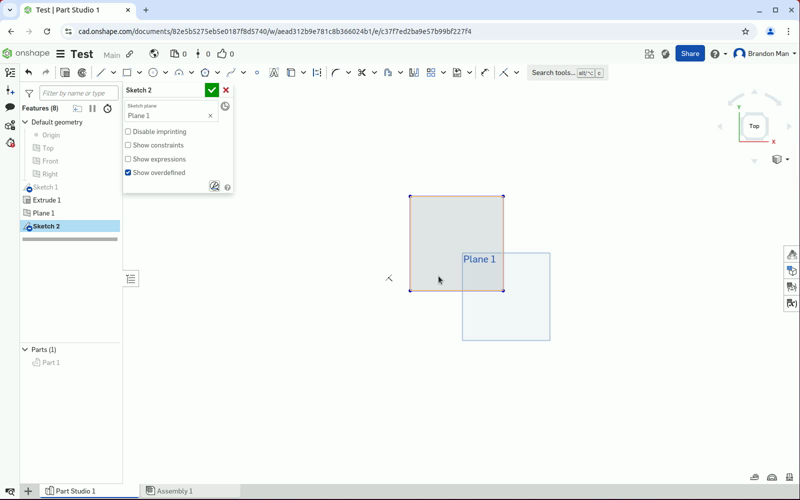
scroll(6)
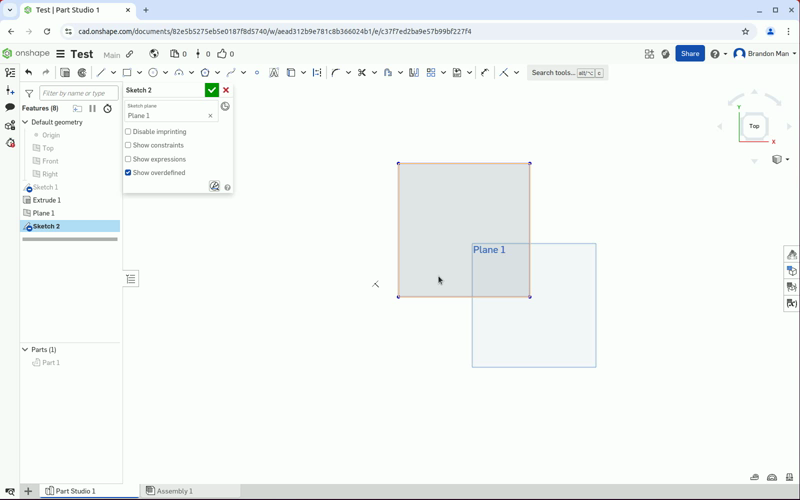
scroll(6)
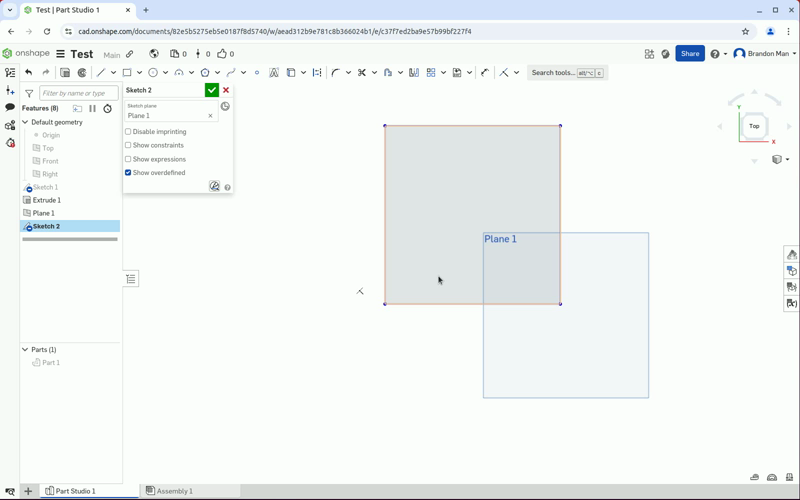
scroll(6)
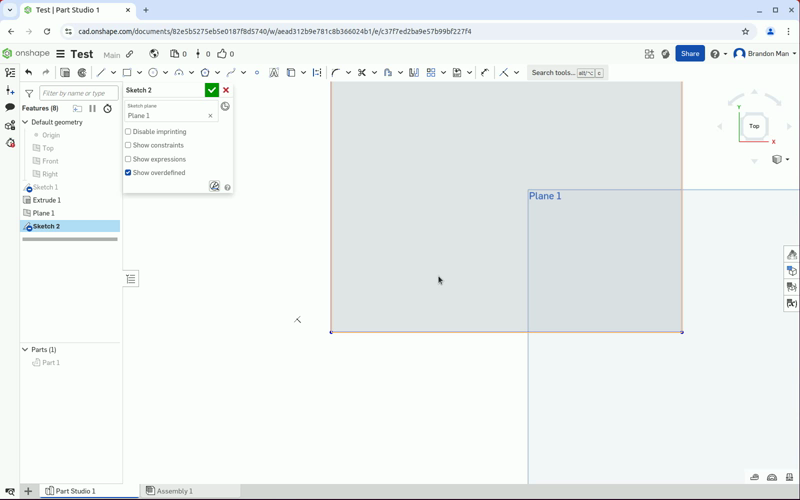
click(438, 275)
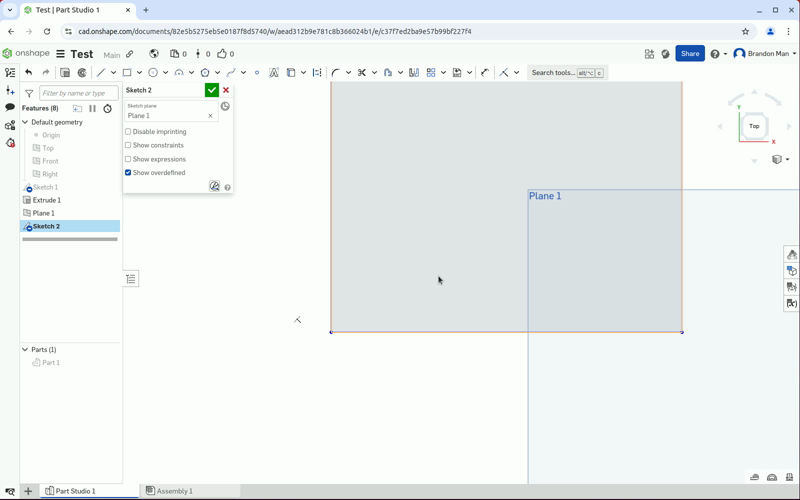
scroll(-6)
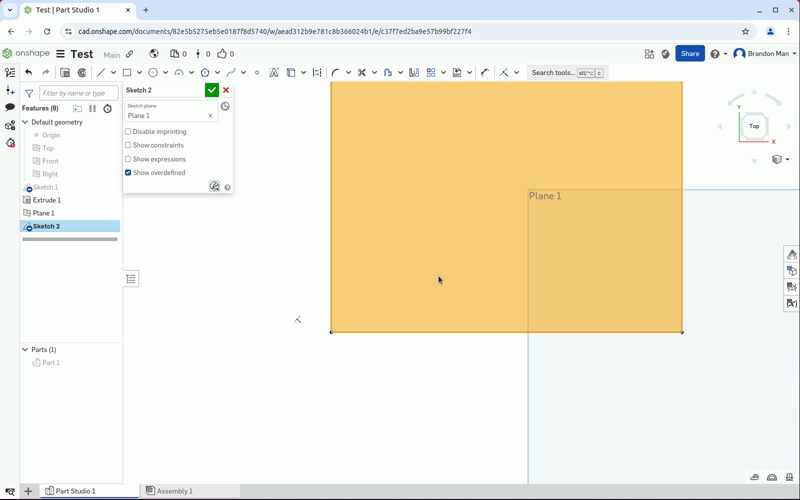
scroll(-6)
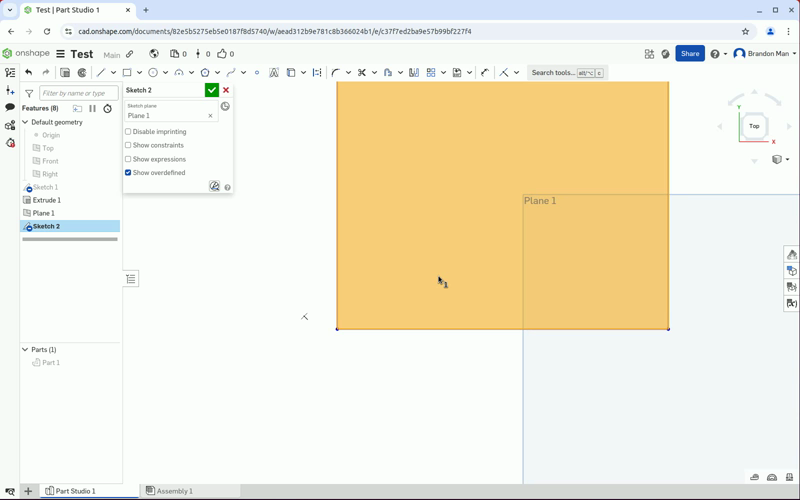
scroll(-6)
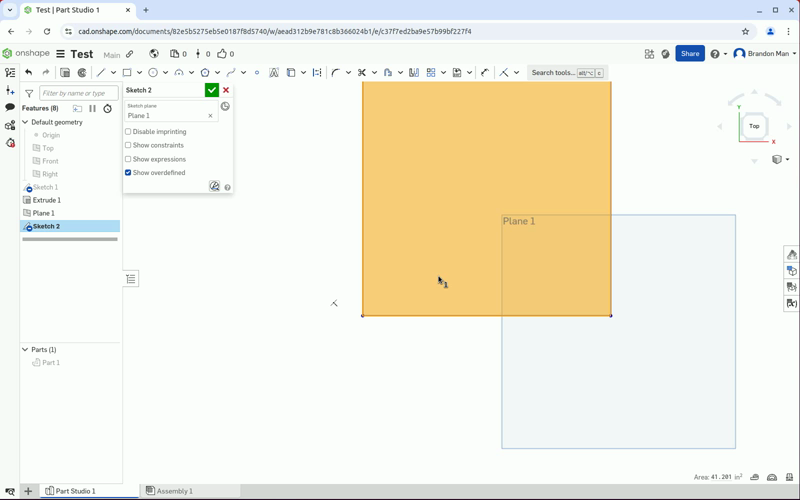
scroll(-6)
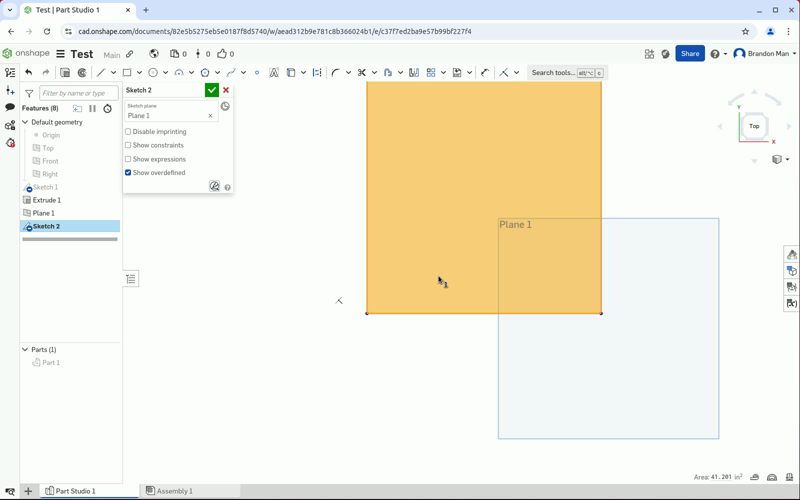
scroll(-6)
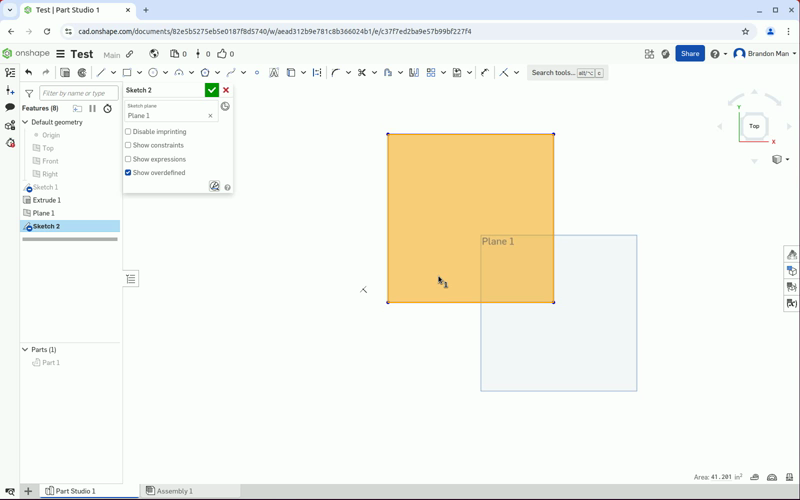
scroll(-6)
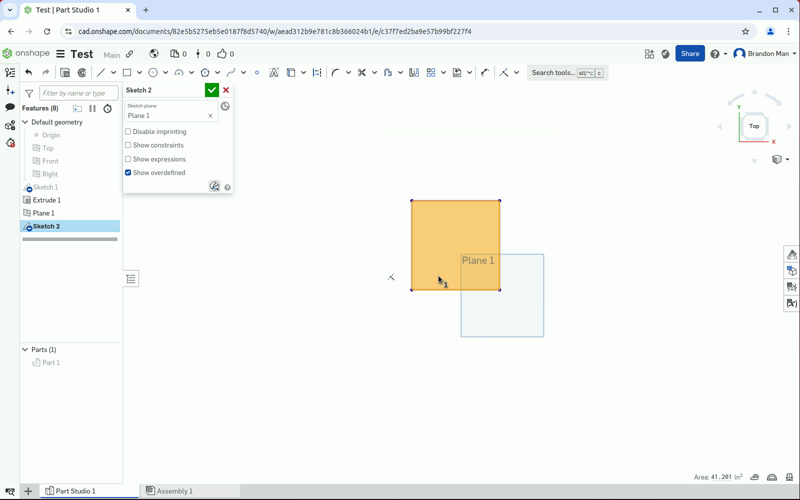
scroll(-6)
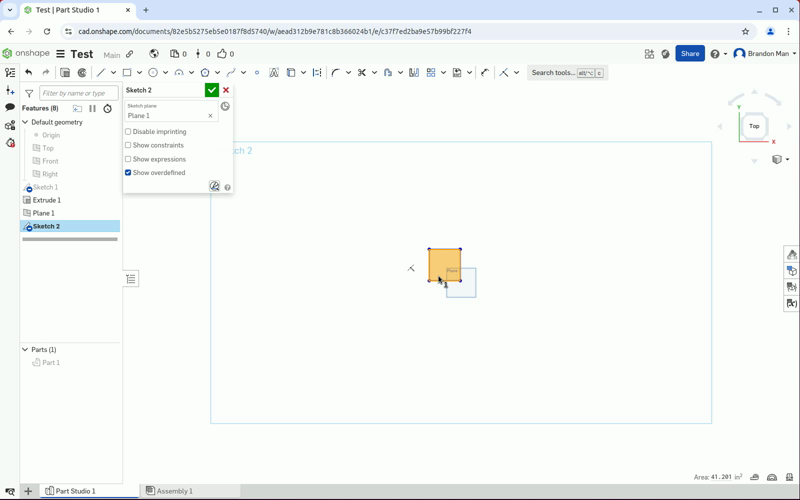
mouse_move(73, 352)
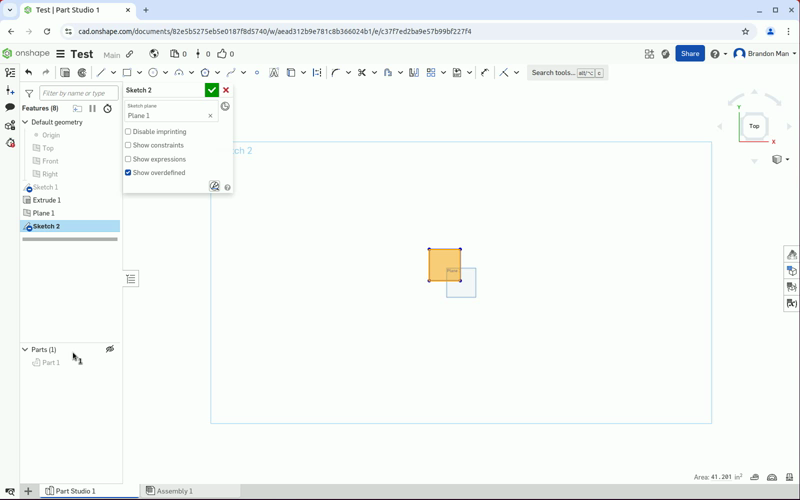
key(shift+y)
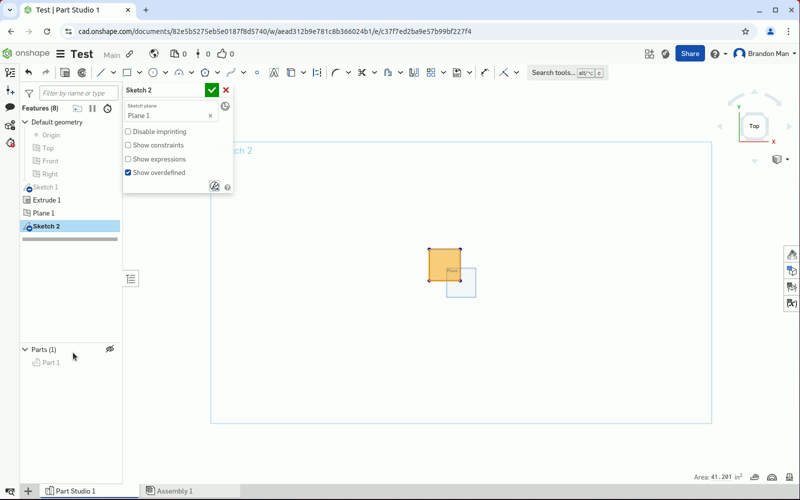
key(shift+e)
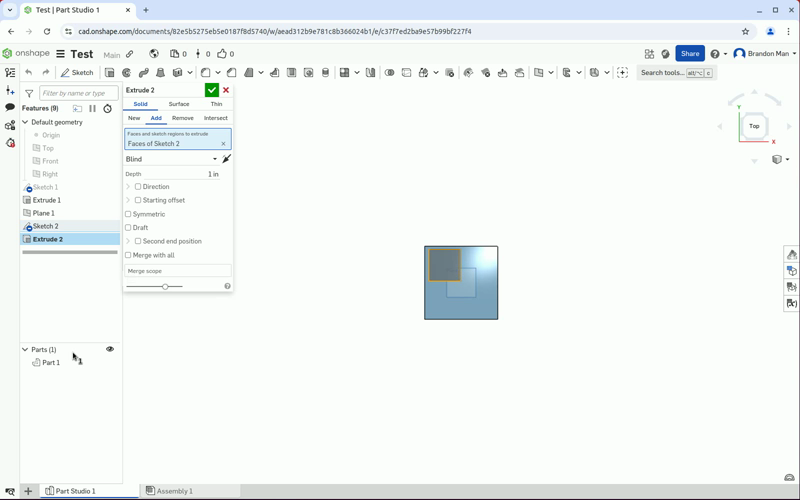
mouse_move(143, 106)
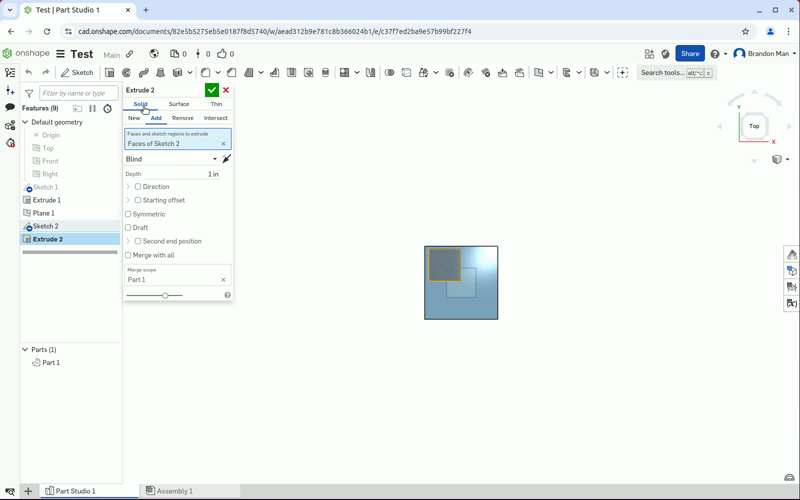
click(143, 106)
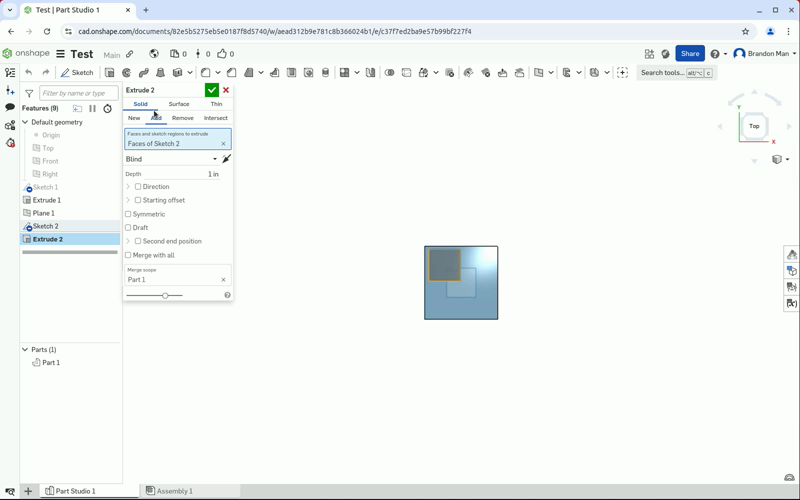
mouse_move(186, 120)
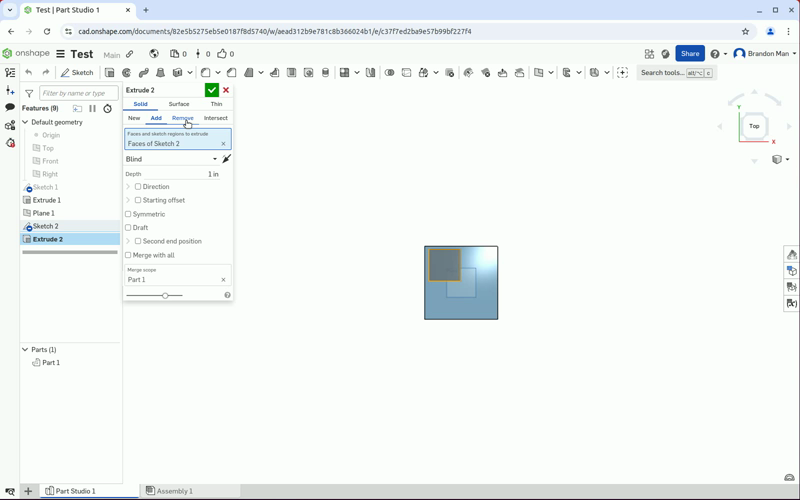
click(186, 120)
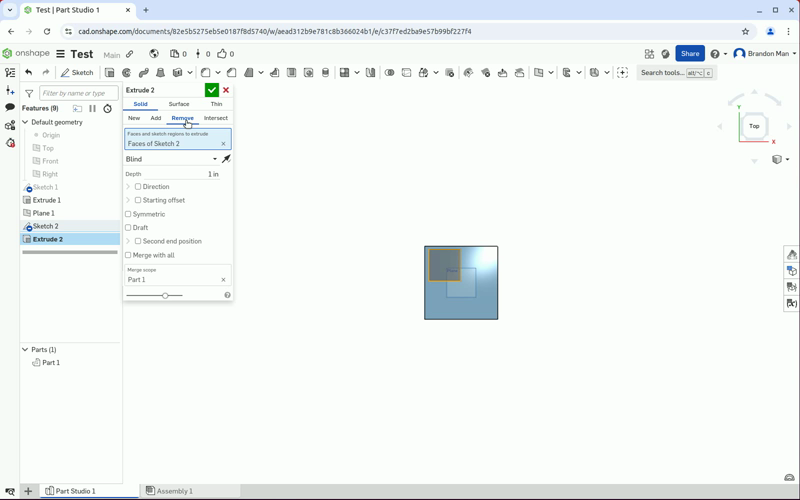
key(tab, 4)
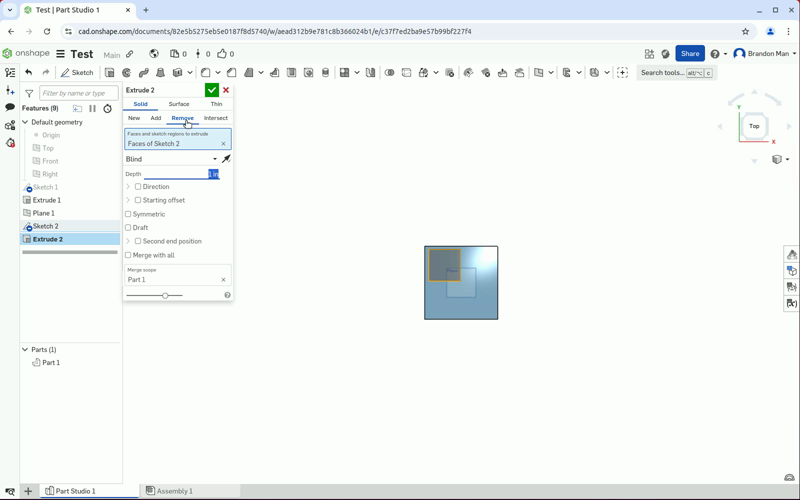
text(22.386)
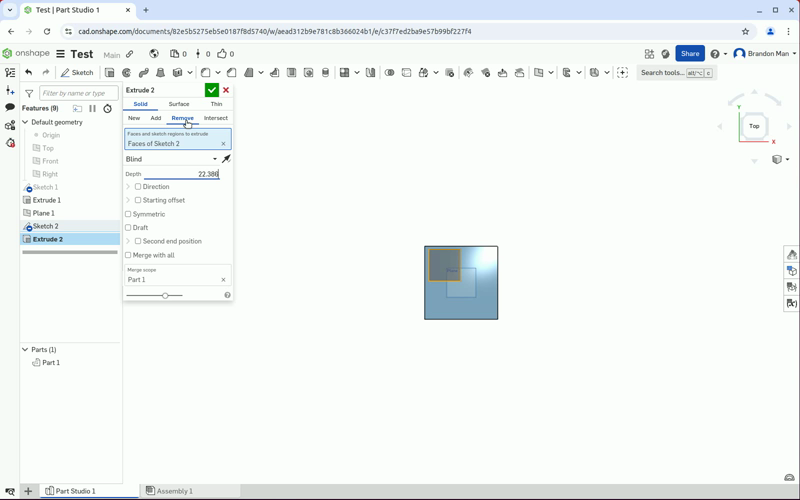
key(tab, 6)
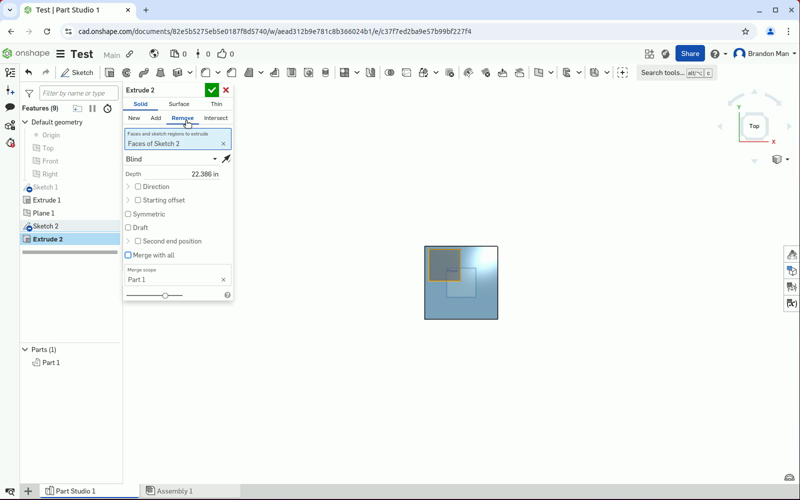
key(space)
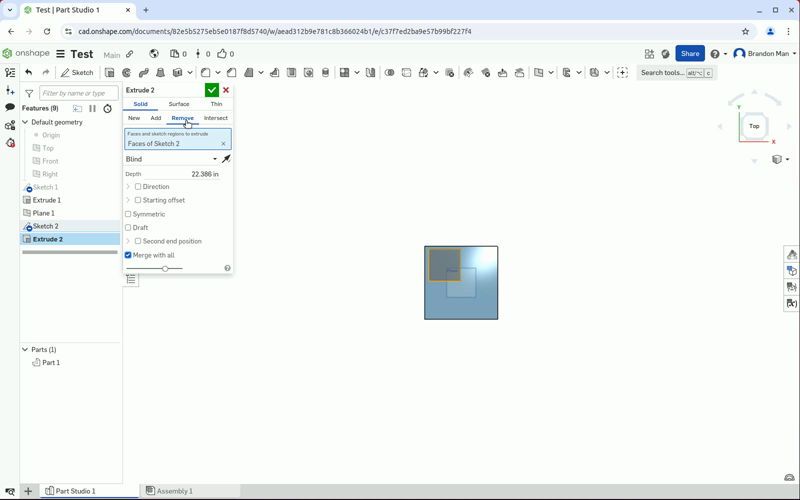
key(enter)
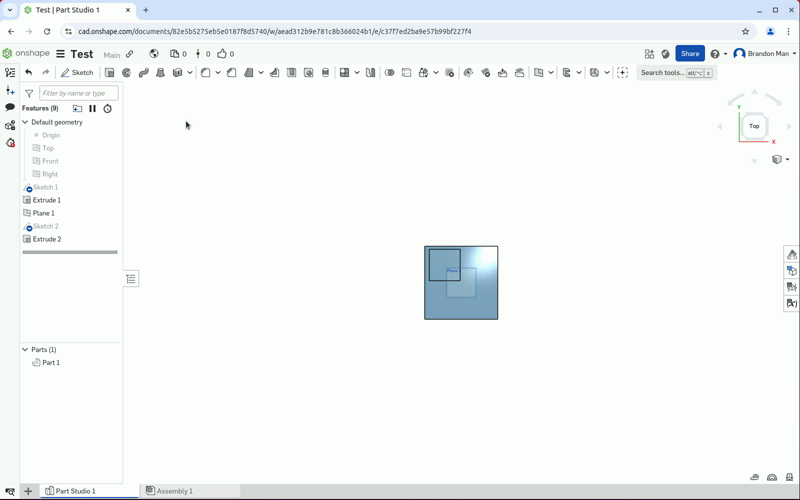
key(shift+h)
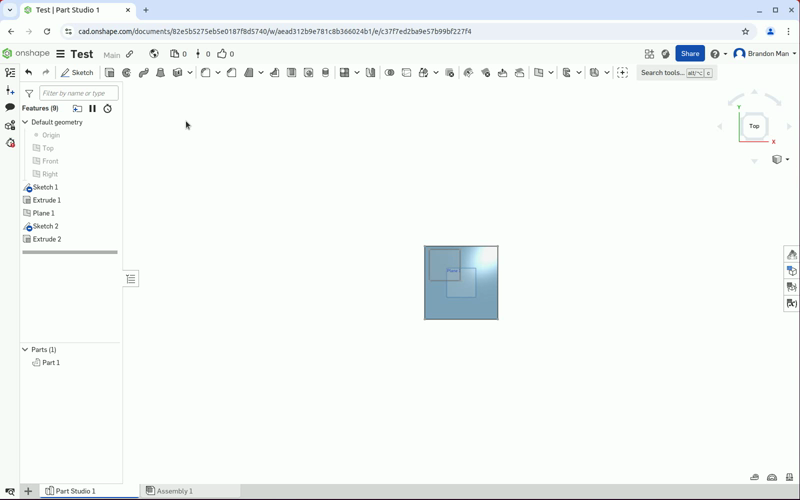
key(shift+h)
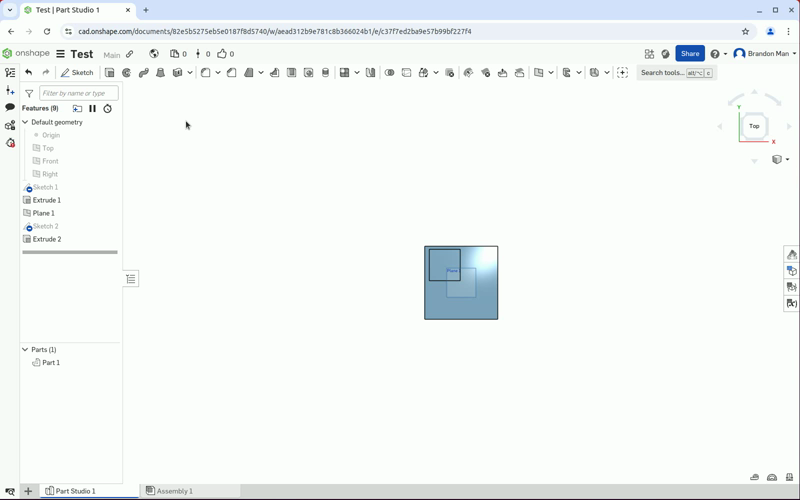
mouse_move(73, 189)
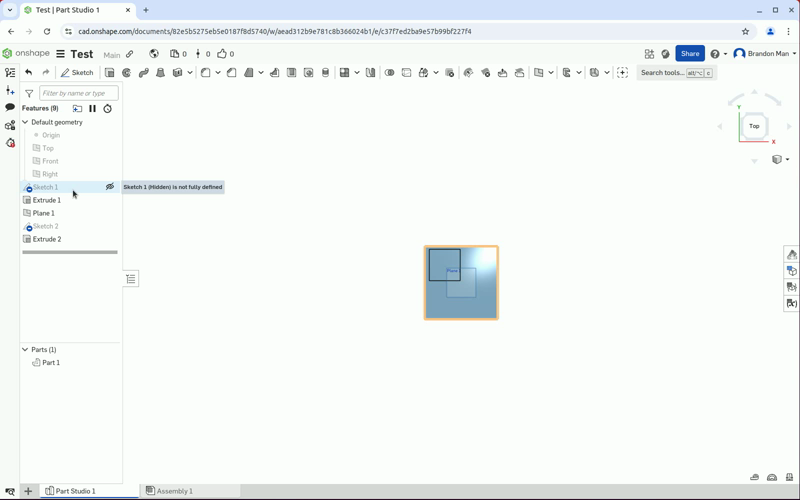
click(73, 189)
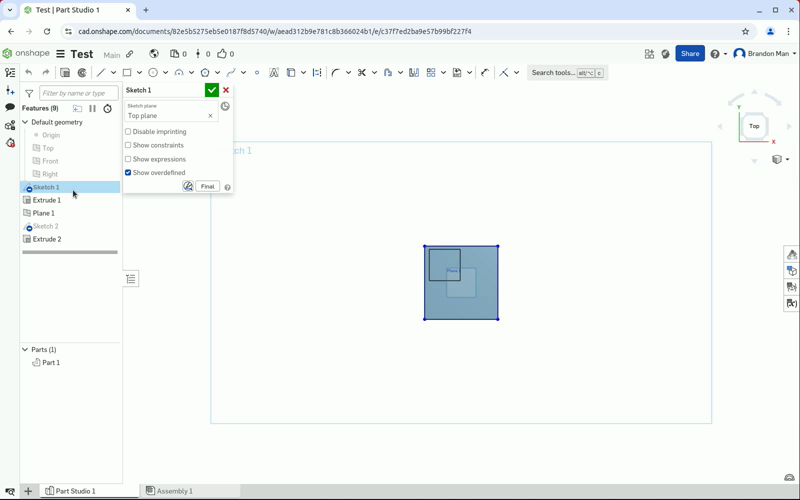
mouse_move(229, 92)
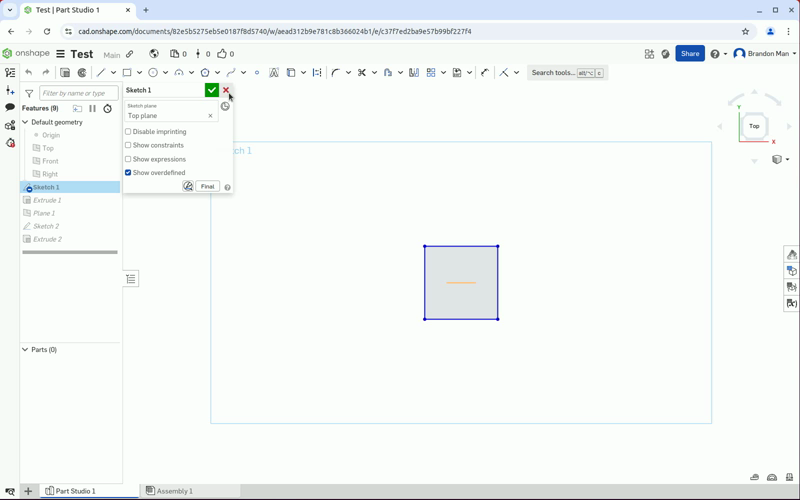
click(229, 92)
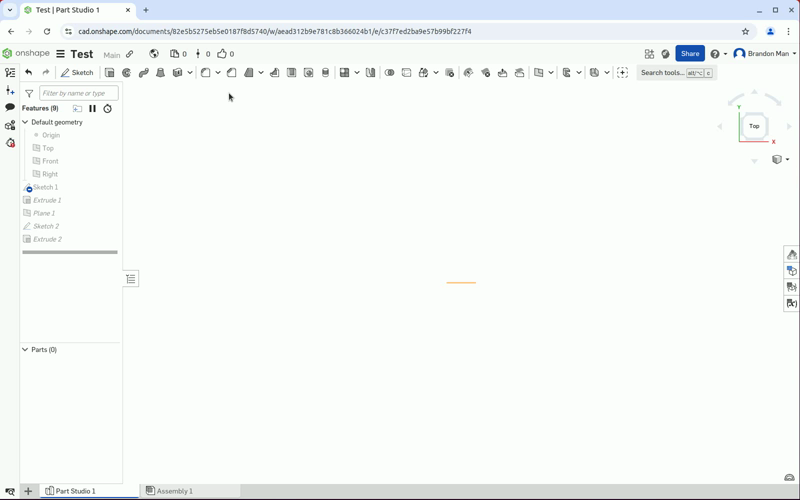
key(shift+s)
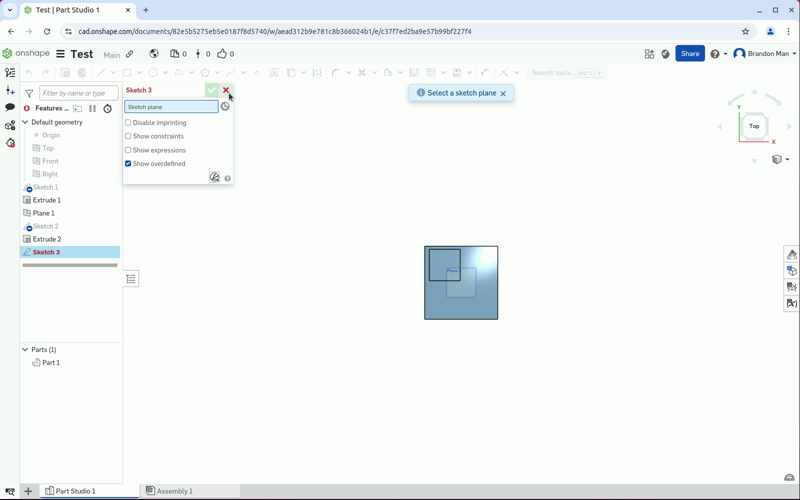
mouse_move(73, 215)
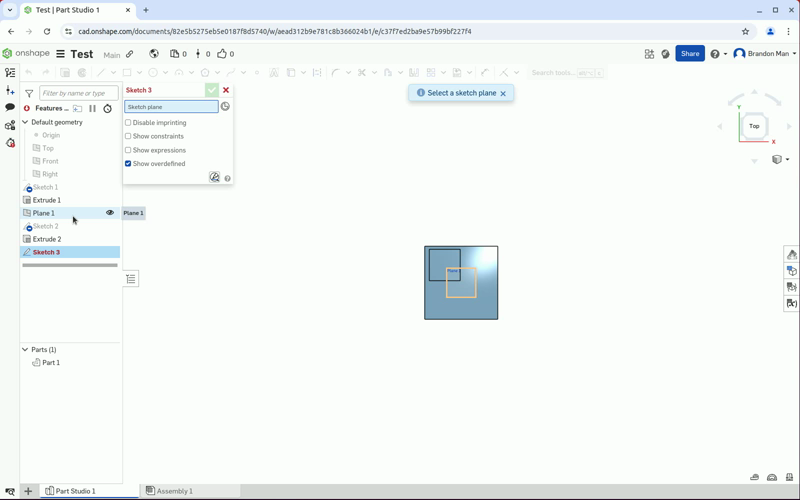
click(73, 215)
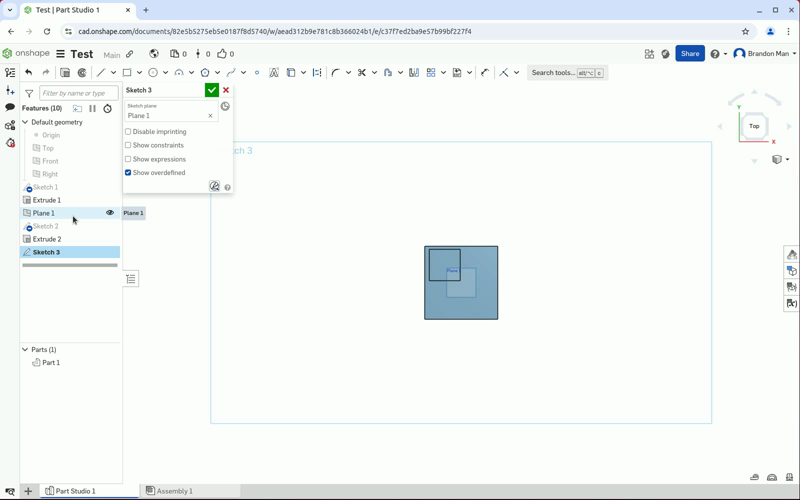
mouse_move(73, 352)
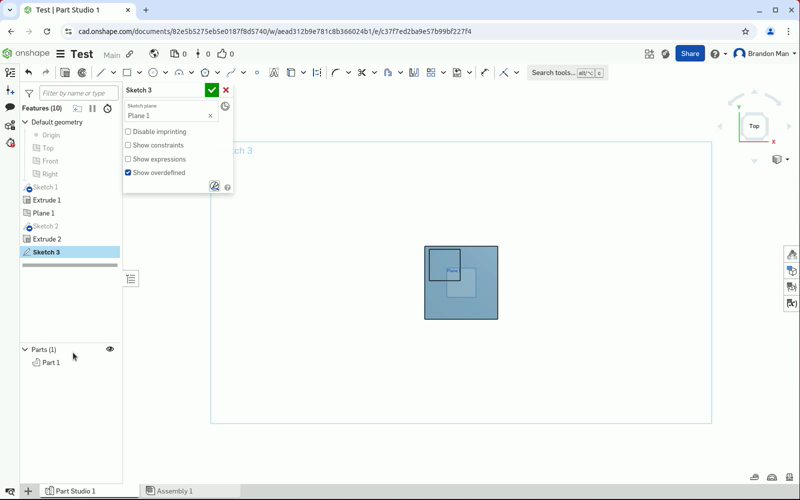
key(y)
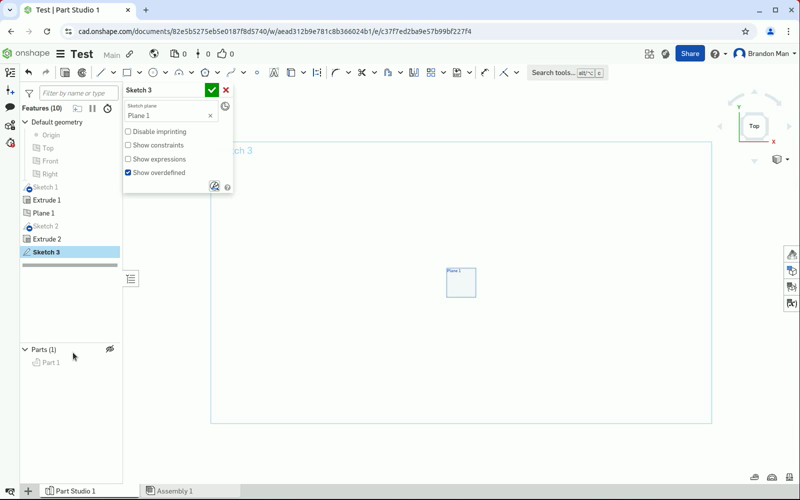
key(l)
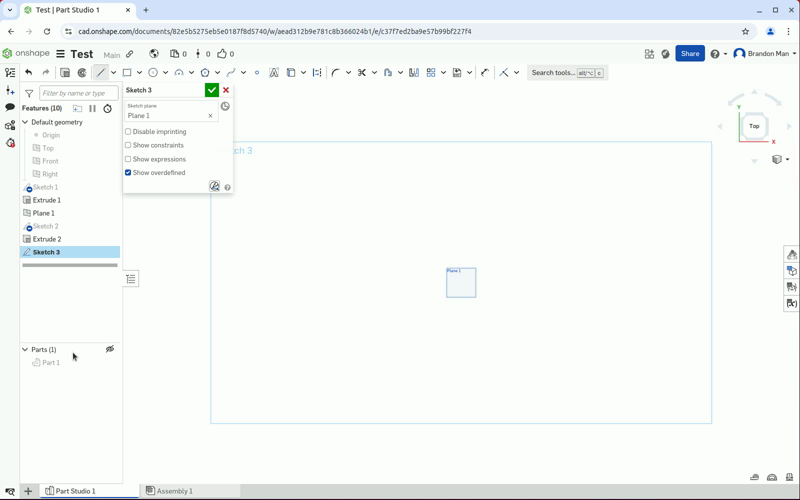
key_down(shift)
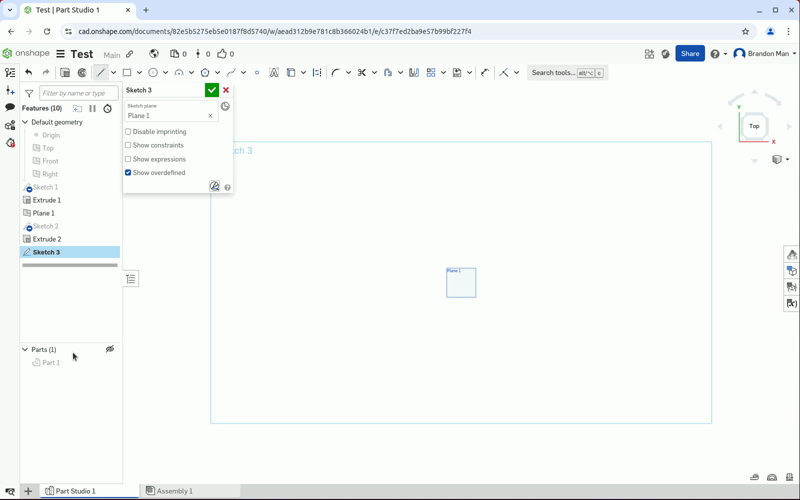
mouse_move(429, 314)
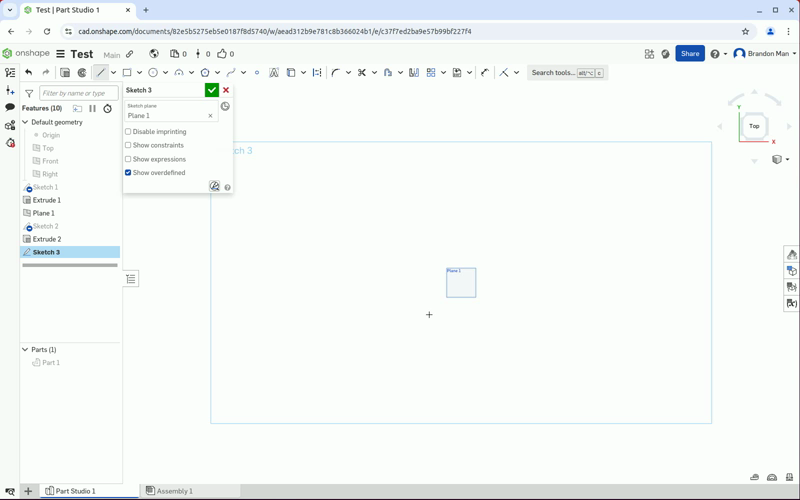
click(429, 314)
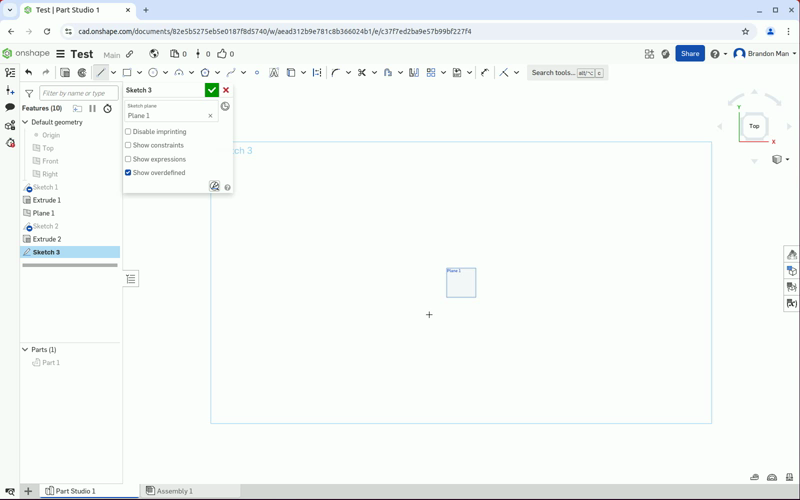
key_up(shift)
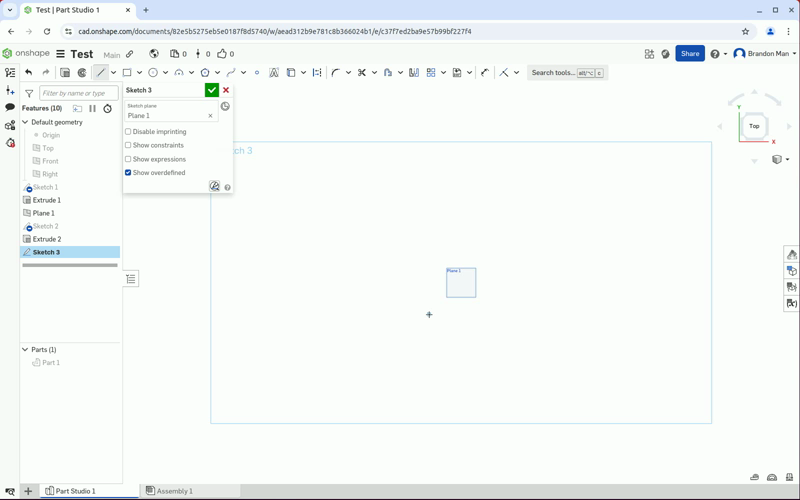
key_down(shift)
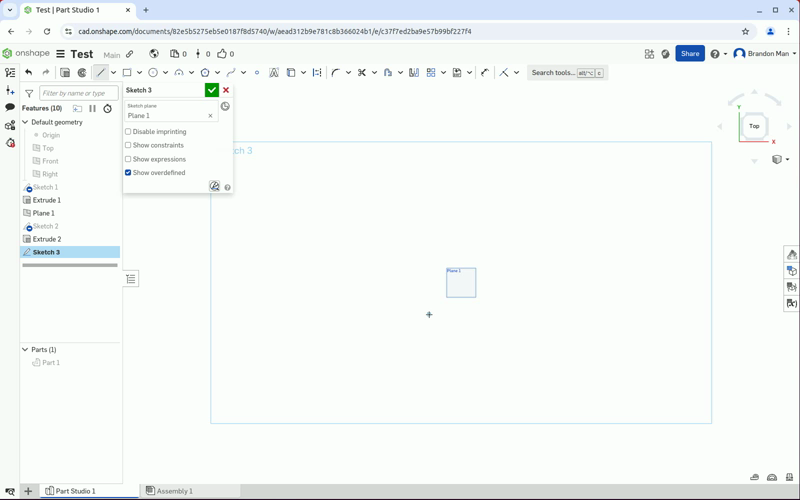
mouse_move(459, 314)
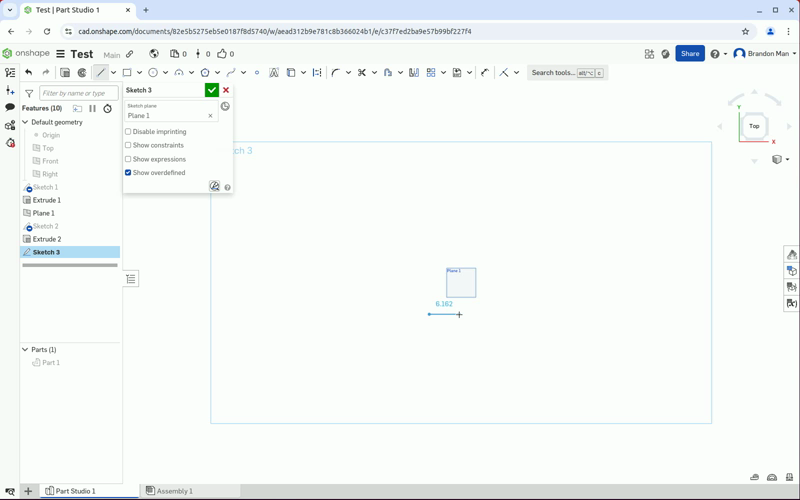
mouse_move(460, 314)
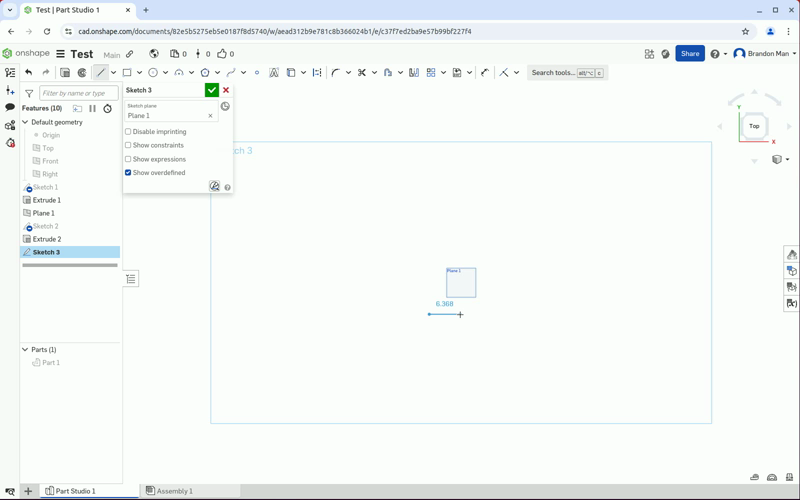
click(460, 314)
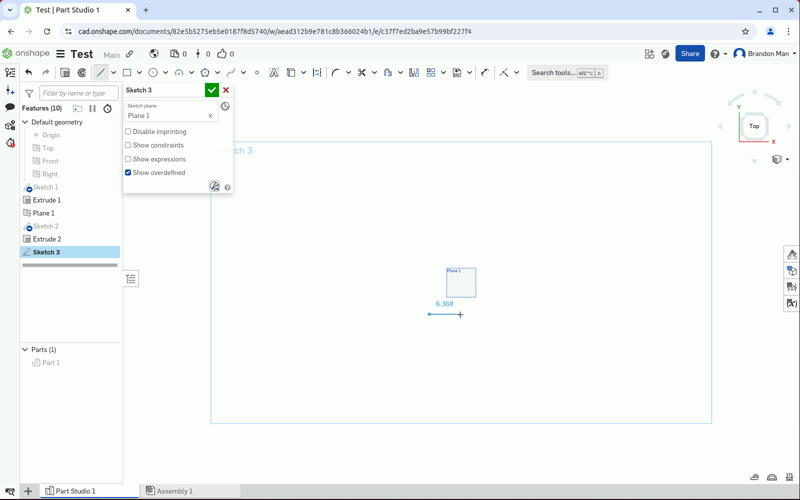
key_up(shift)
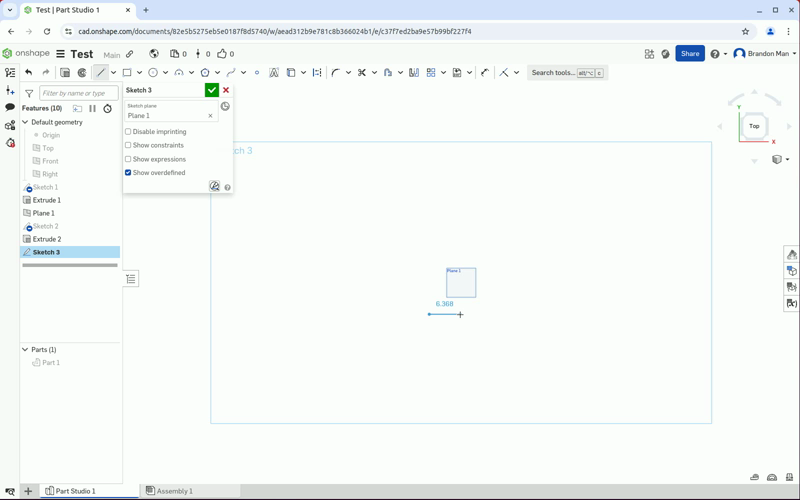
key_down(shift)
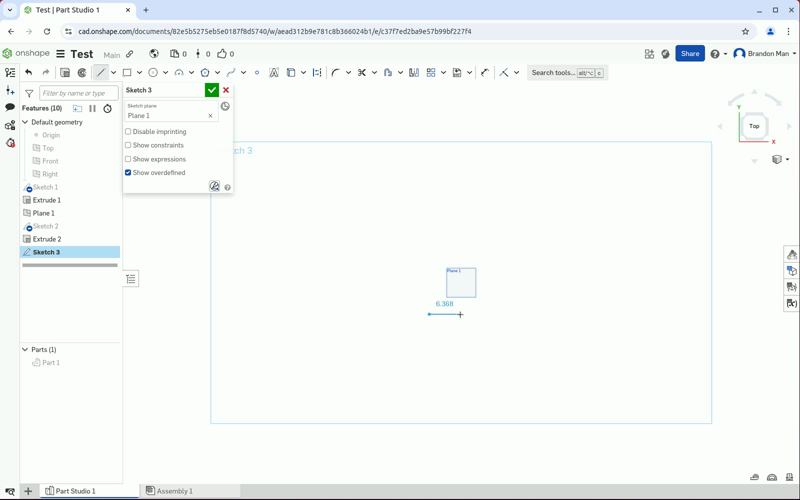
mouse_move(490, 314)
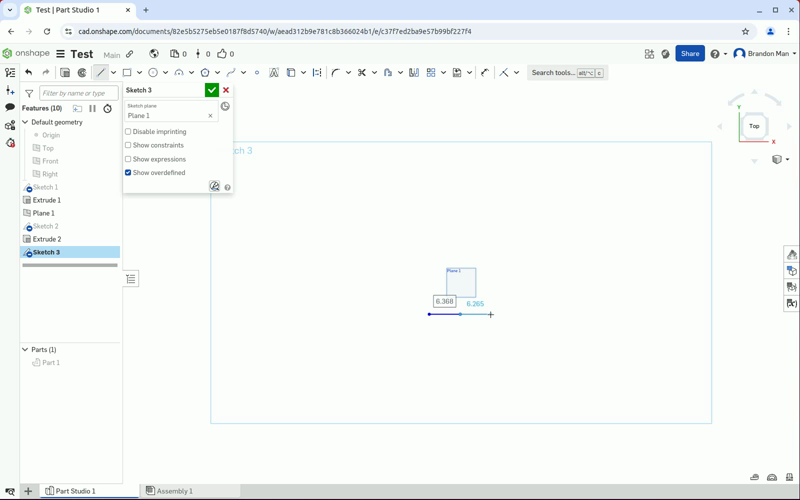
mouse_move(460, 283)
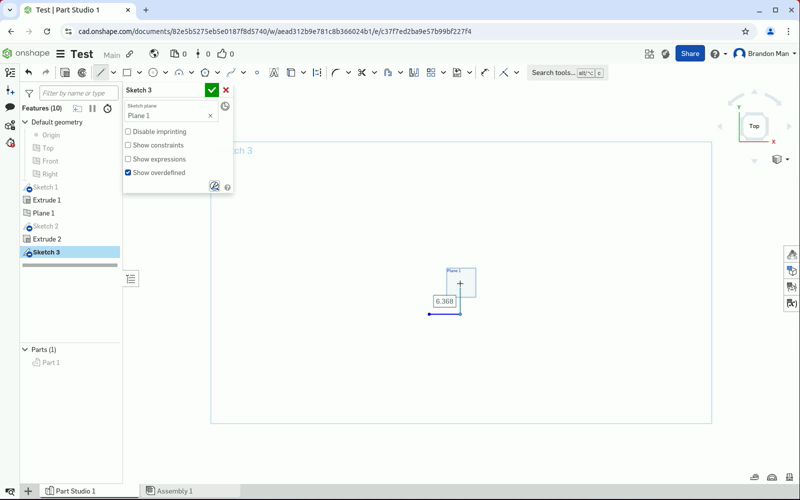
click(460, 283)
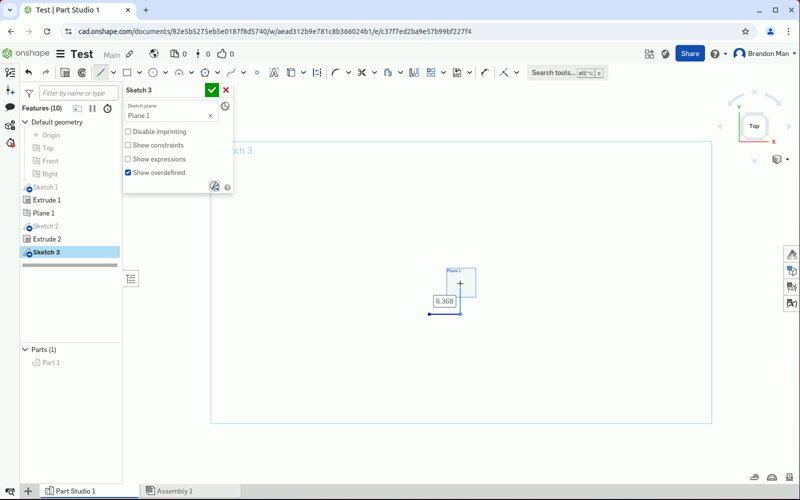
key_up(shift)
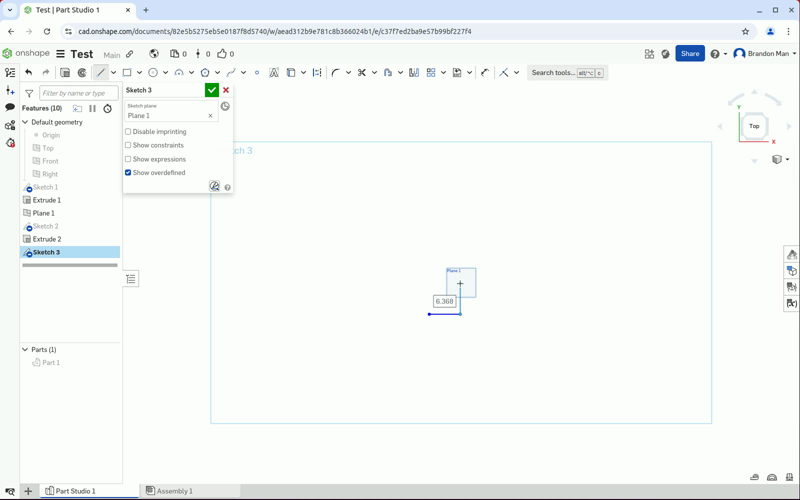
key_down(shift)
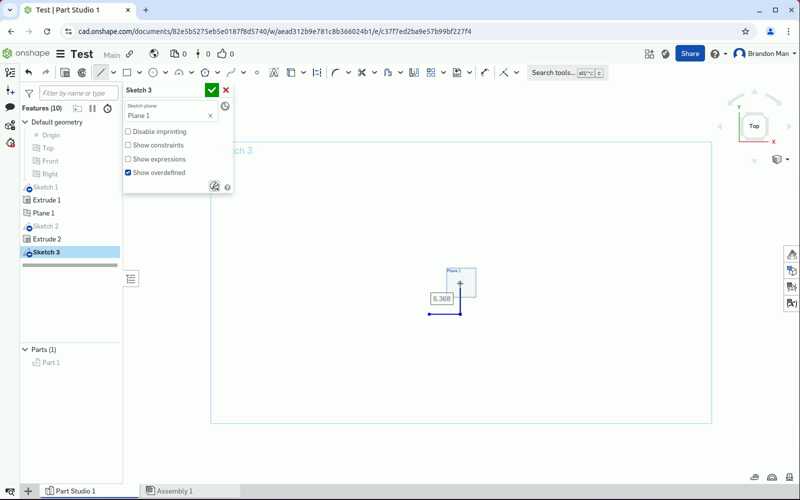
mouse_move(490, 283)
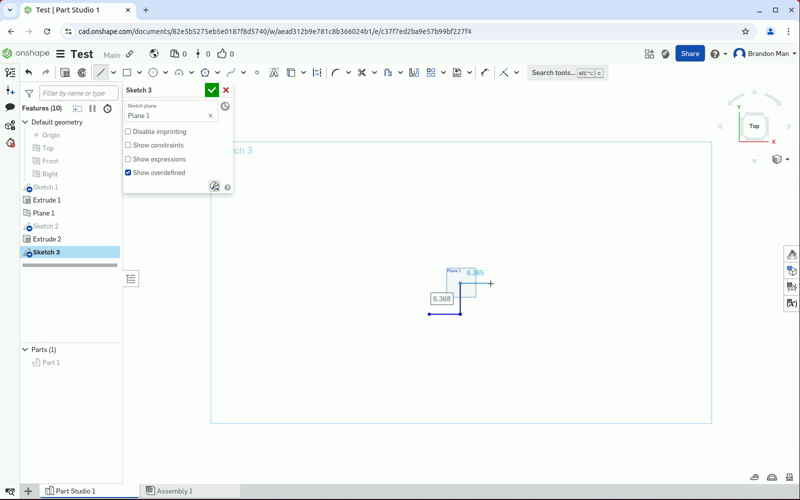
mouse_move(429, 283)
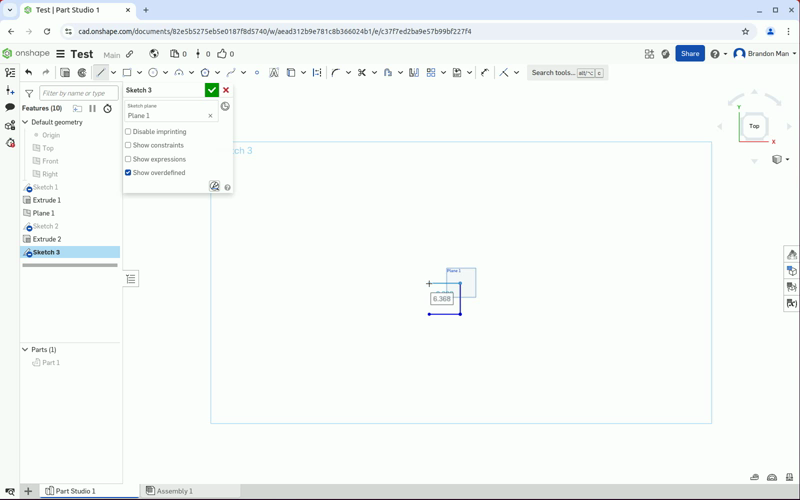
click(429, 283)
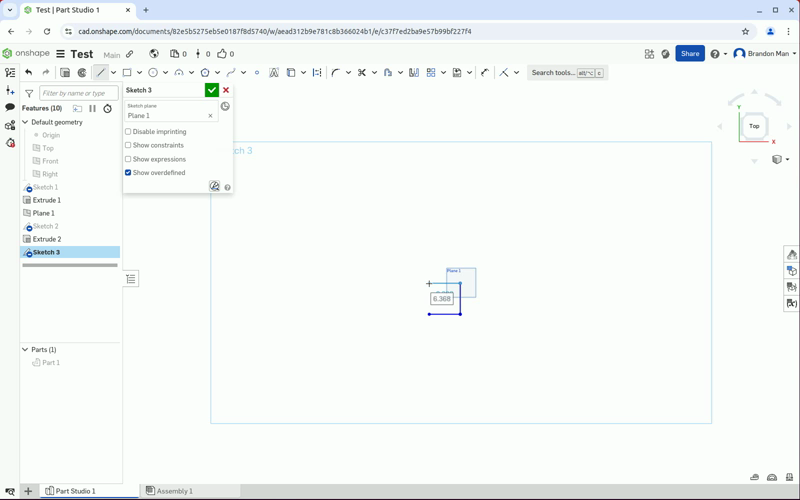
key_up(shift)
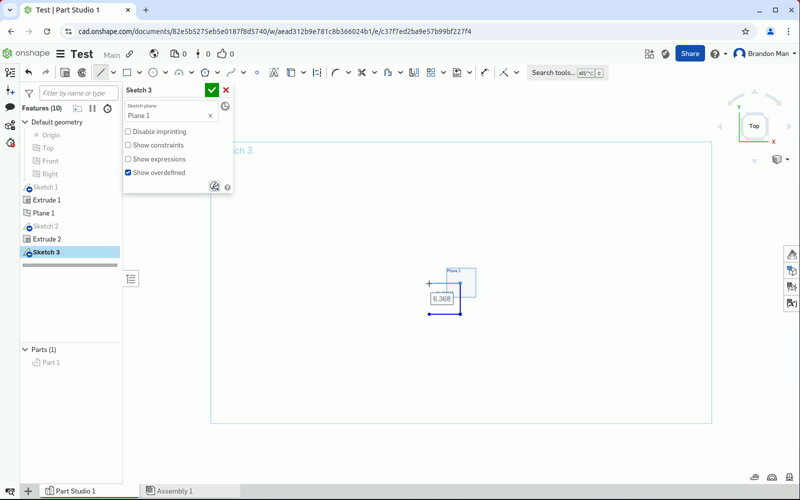
mouse_move(459, 283)
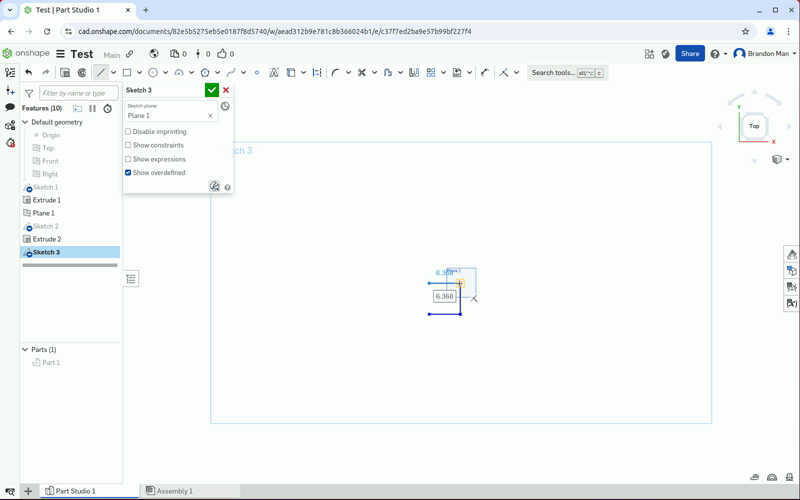
key_down(shift)
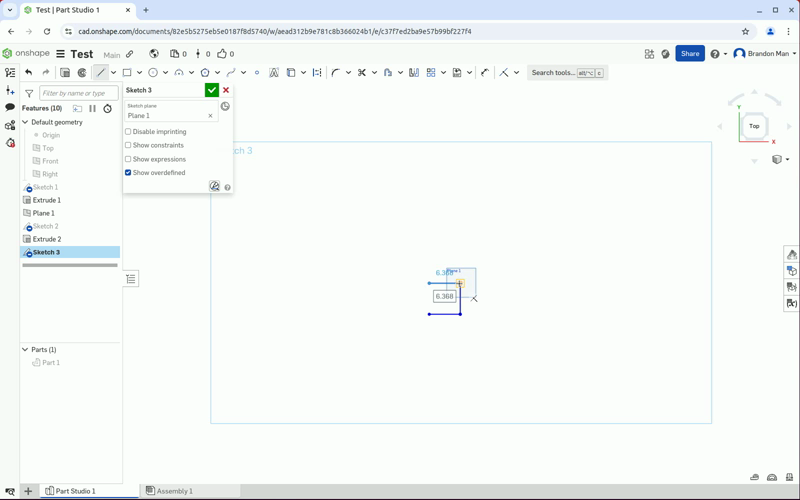
mouse_move(429, 314)
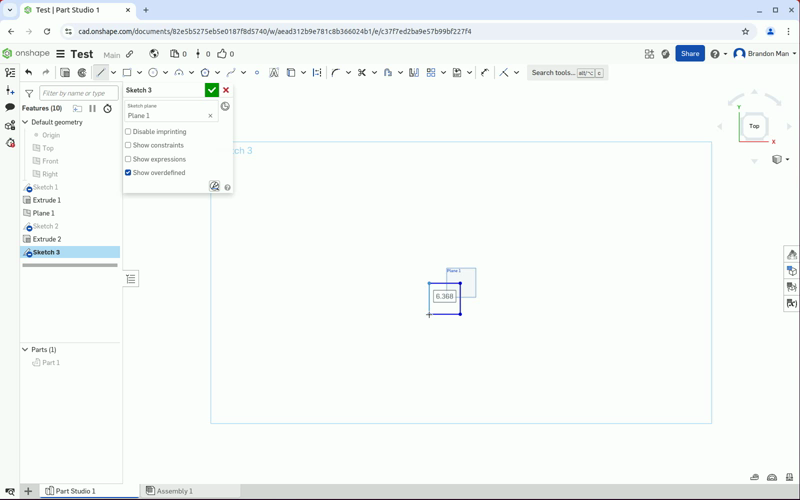
key_up(shift)
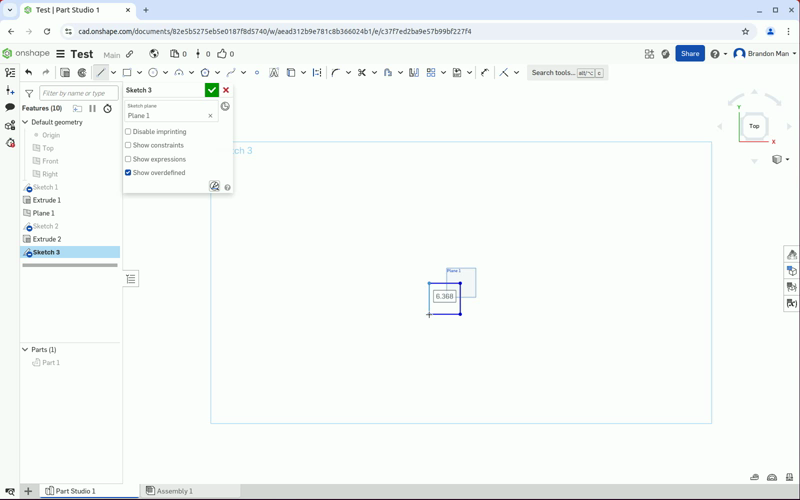
click(429, 314)
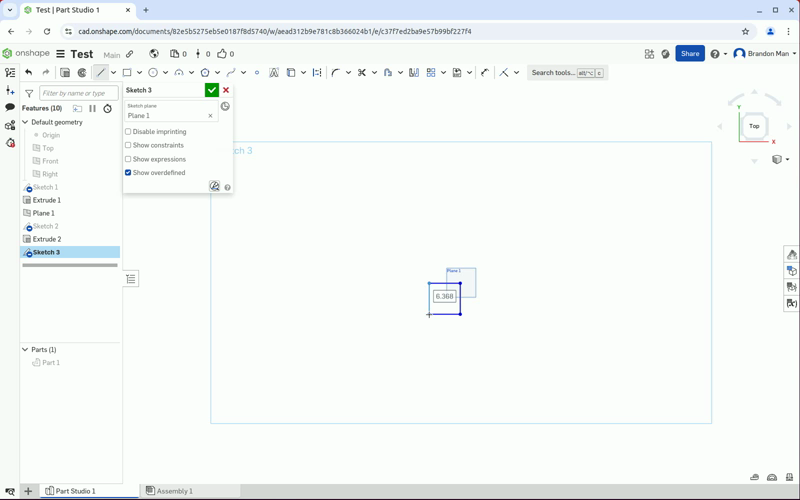
key(esc)
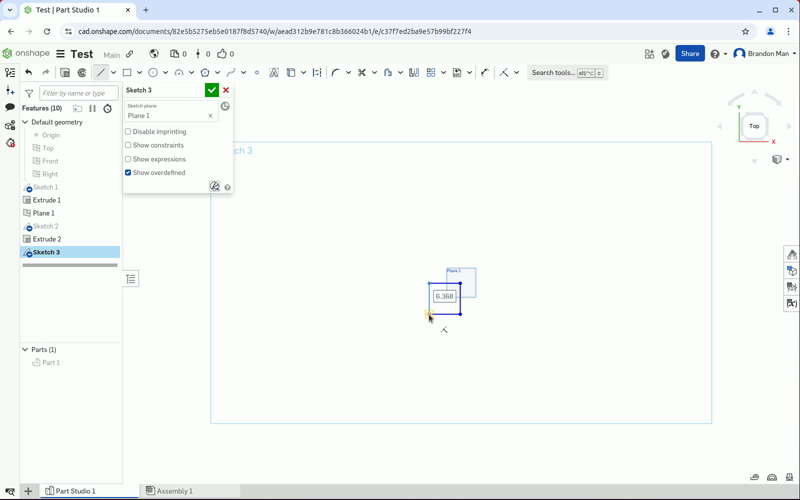
mouse_move(448, 311)
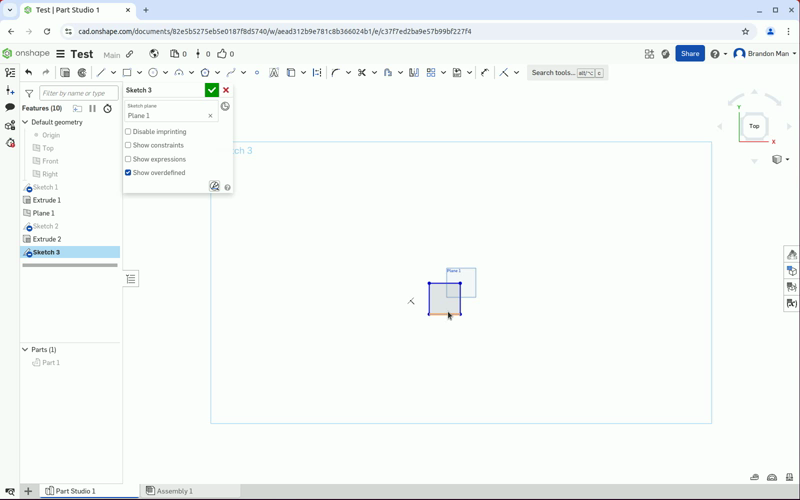
scroll(6)
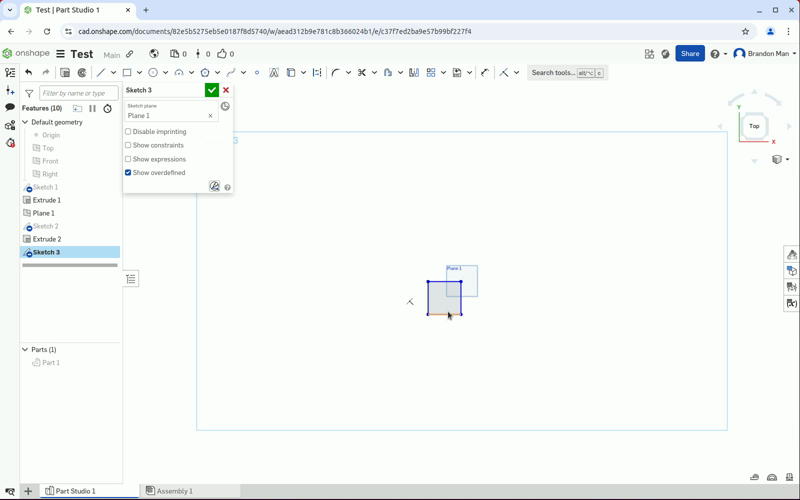
scroll(6)
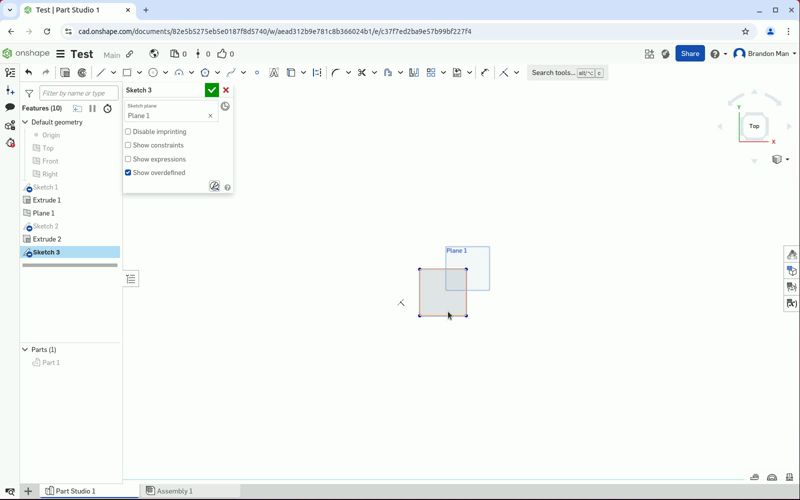
scroll(6)
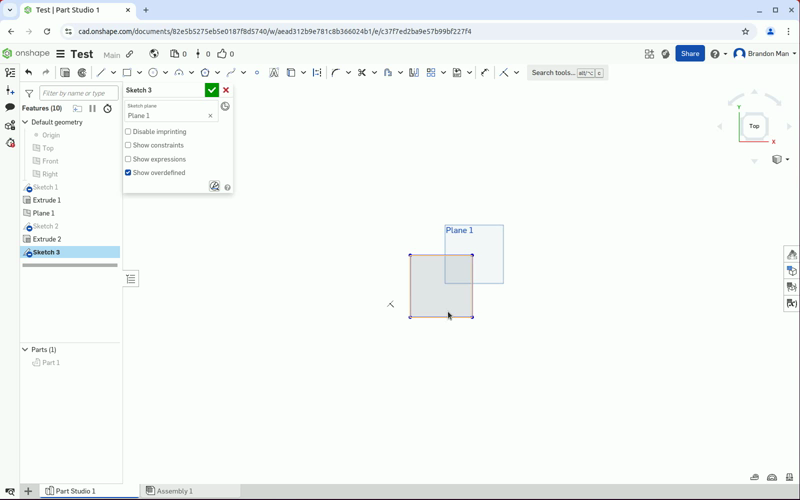
scroll(6)
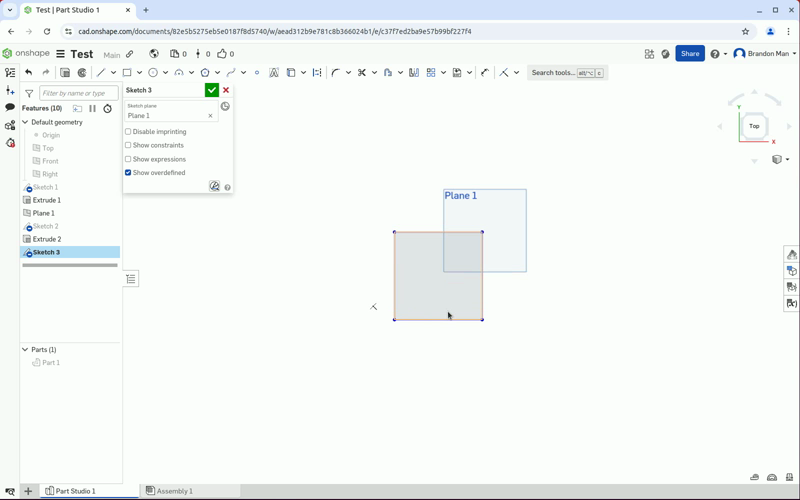
scroll(6)
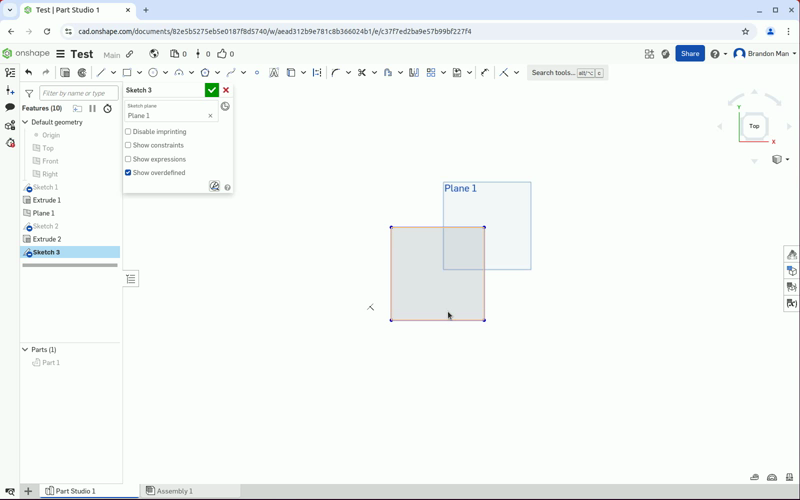
scroll(6)
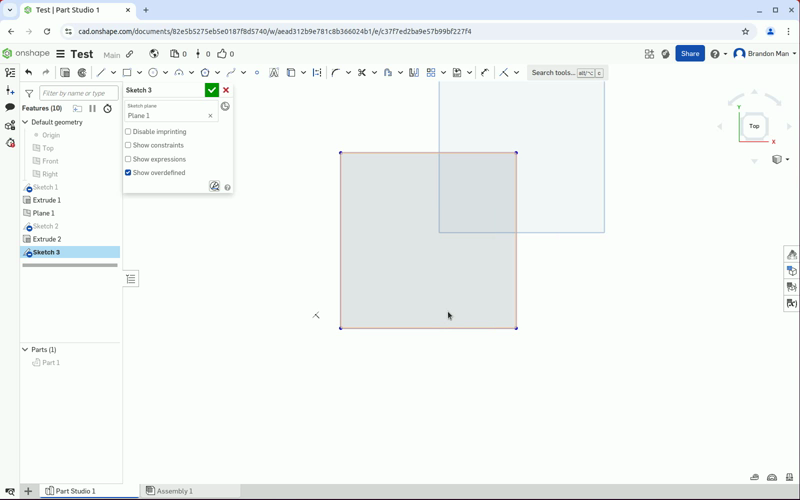
scroll(6)
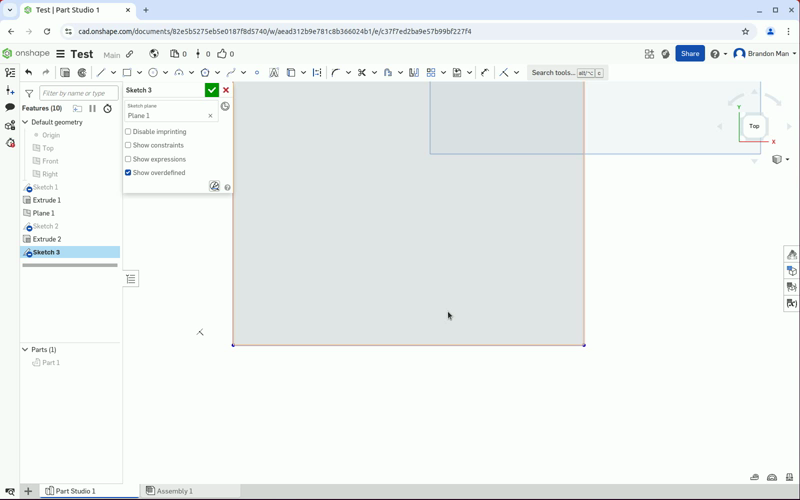
click(448, 311)
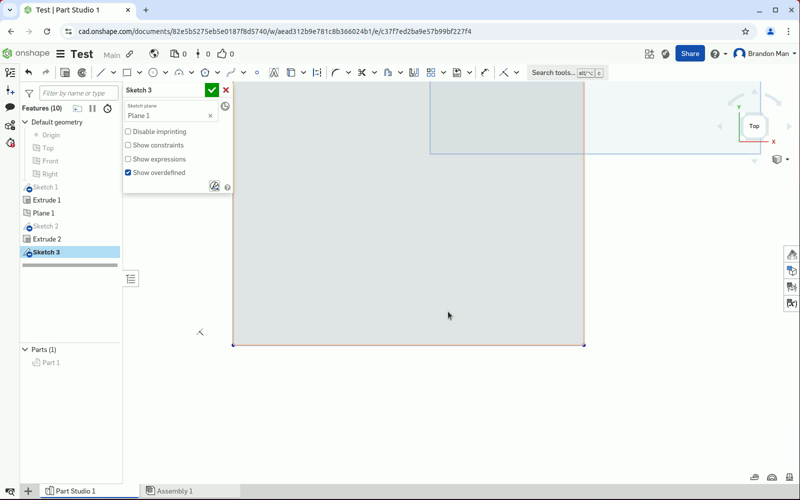
scroll(-6)
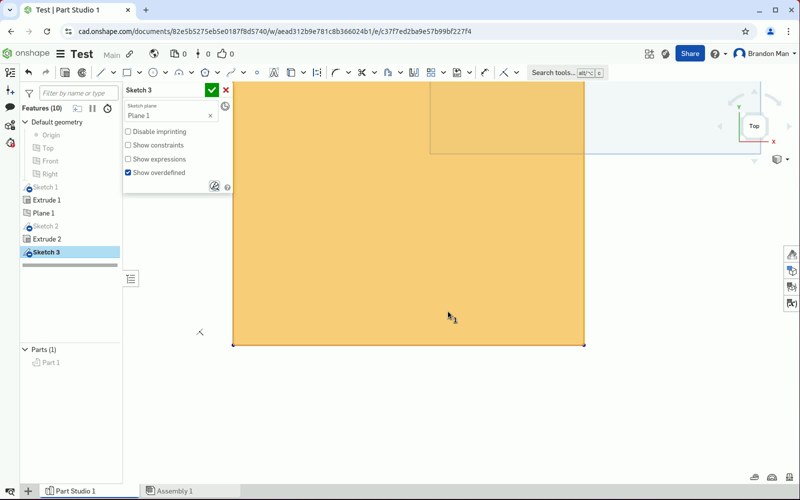
scroll(-6)
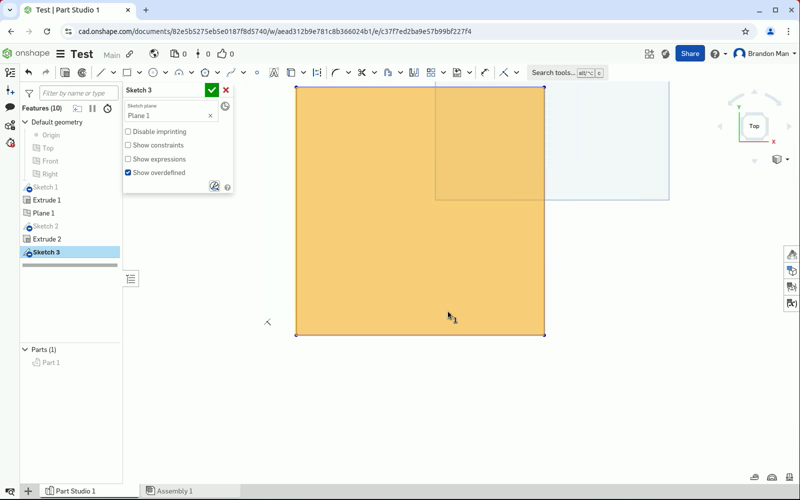
scroll(-6)
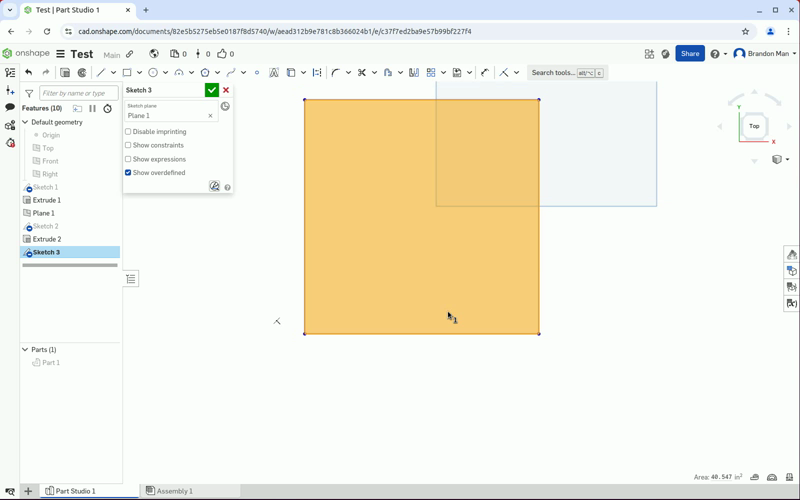
scroll(-6)
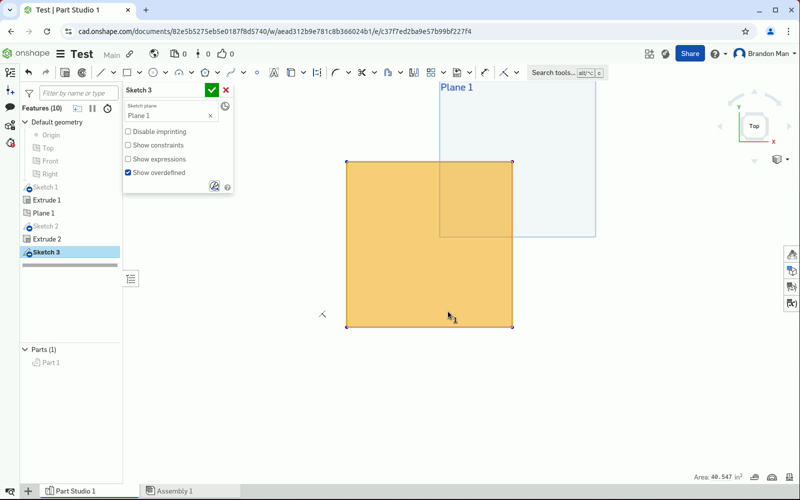
scroll(-6)
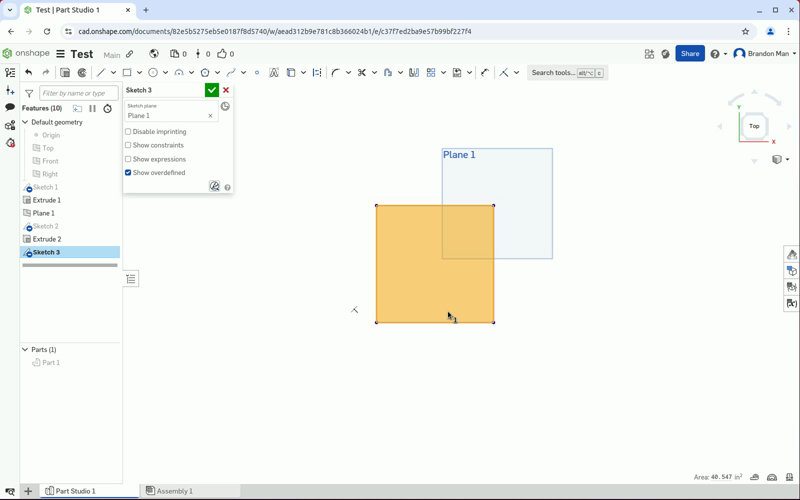
scroll(-6)
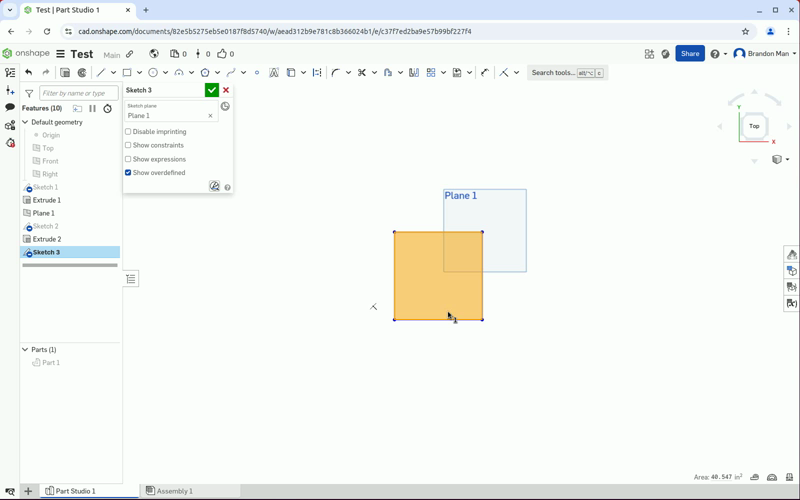
scroll(-6)
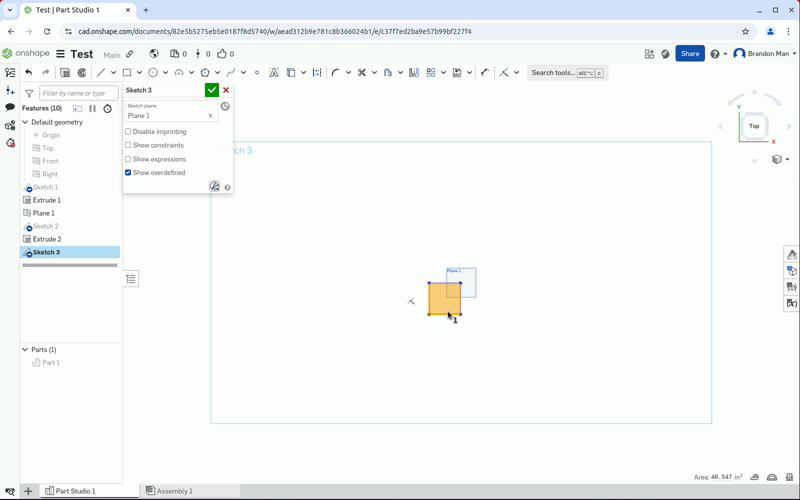
mouse_move(73, 352)
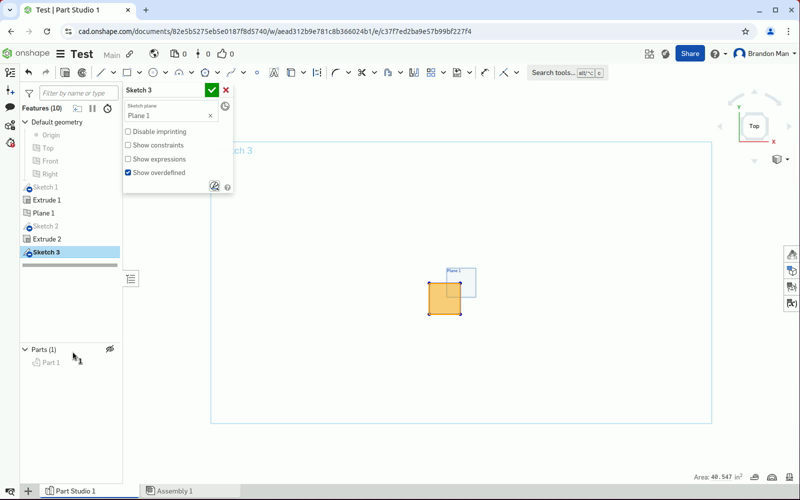
key(shift+y)
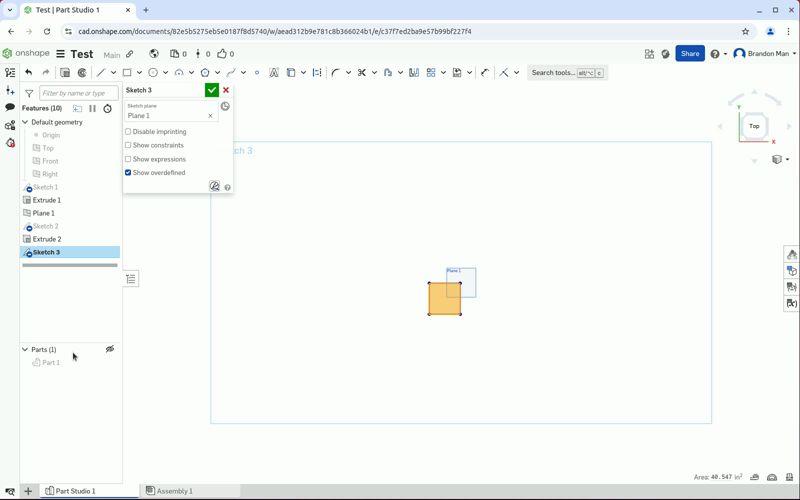
key(shift+e)
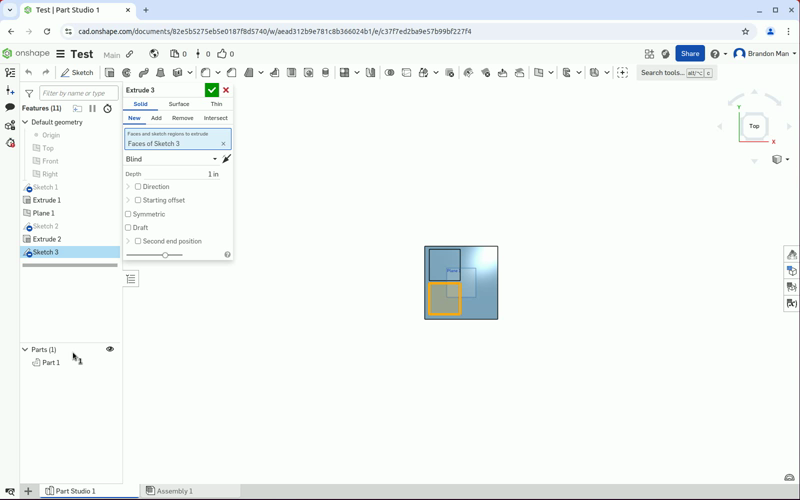
mouse_move(143, 106)
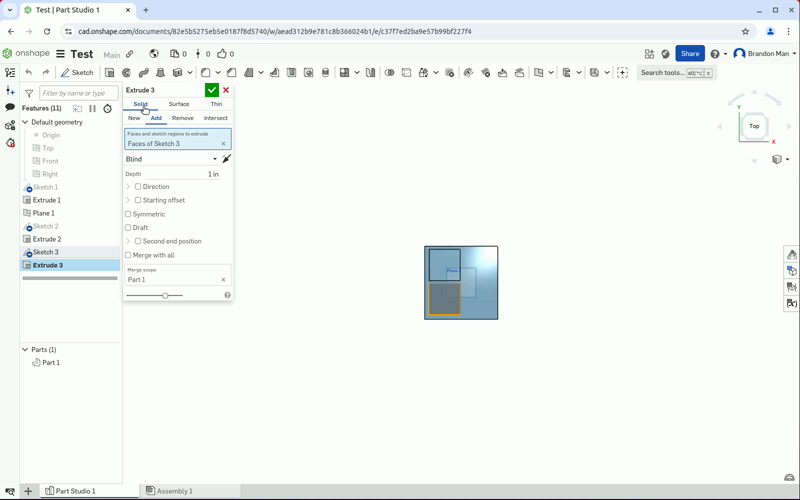
click(143, 106)
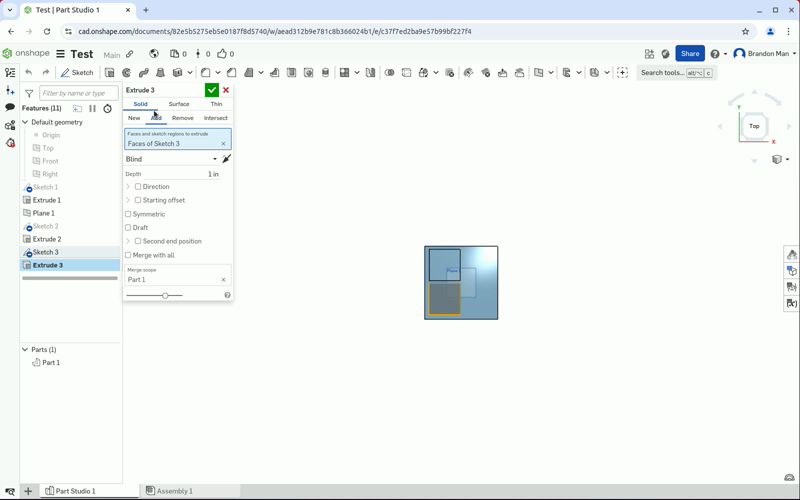
mouse_move(186, 120)
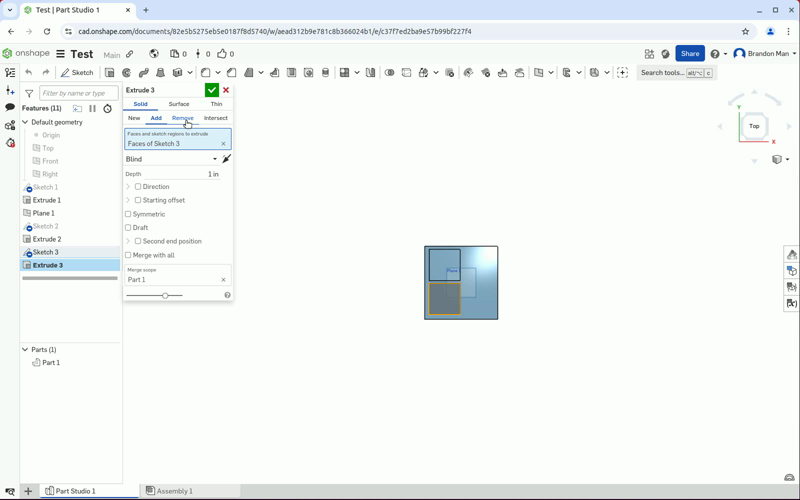
click(186, 120)
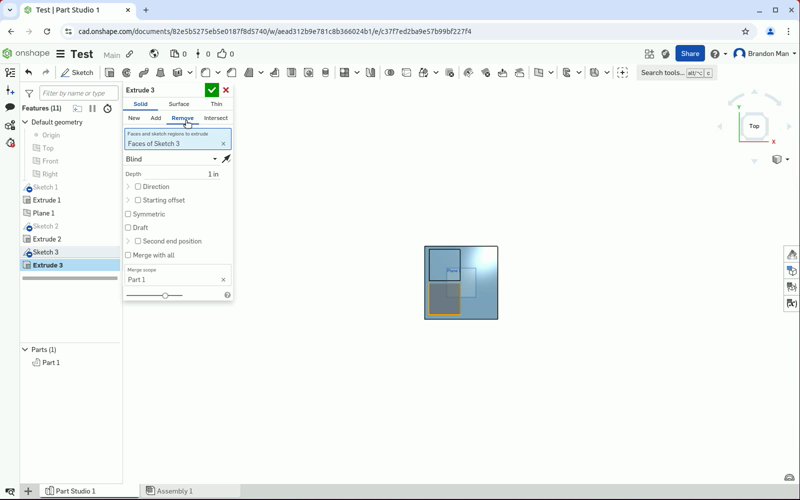
key(tab, 4)
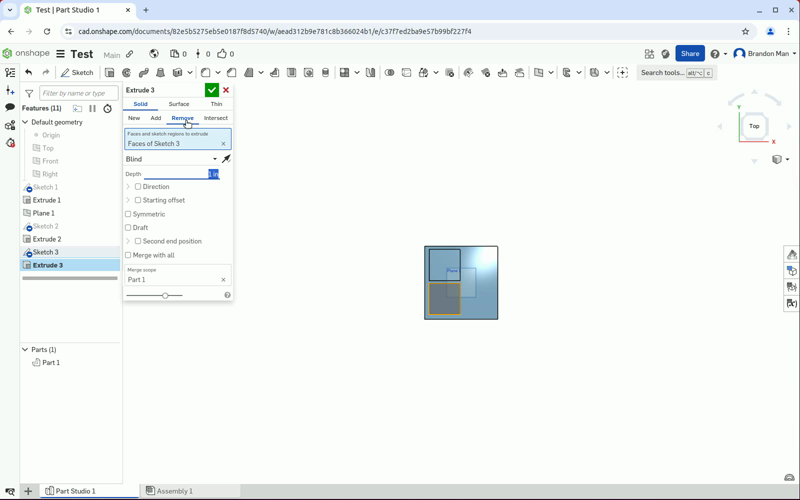
text(22.386)
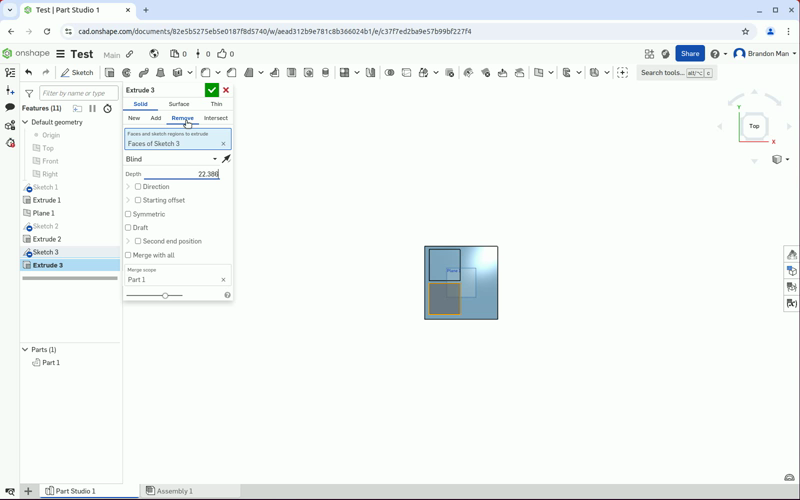
key(tab, 6)
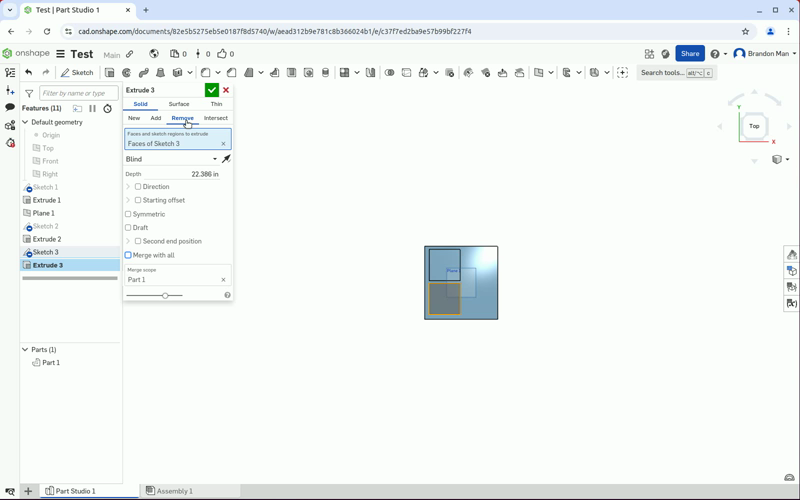
key(space)
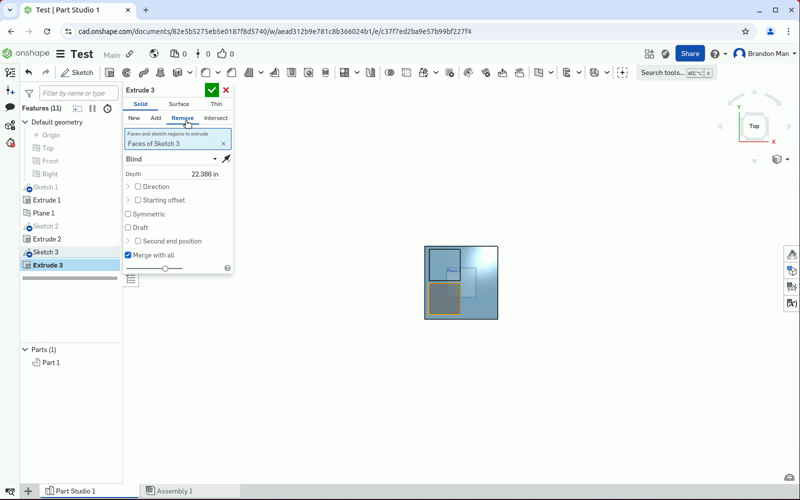
key(enter)
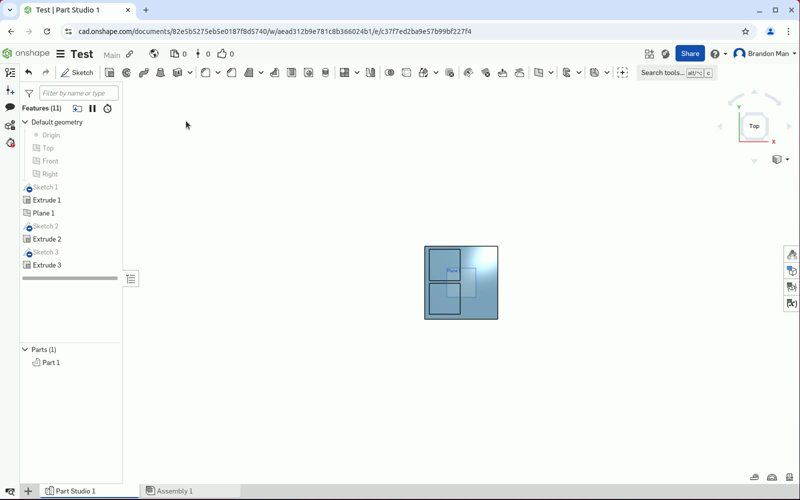
key(shift+h)
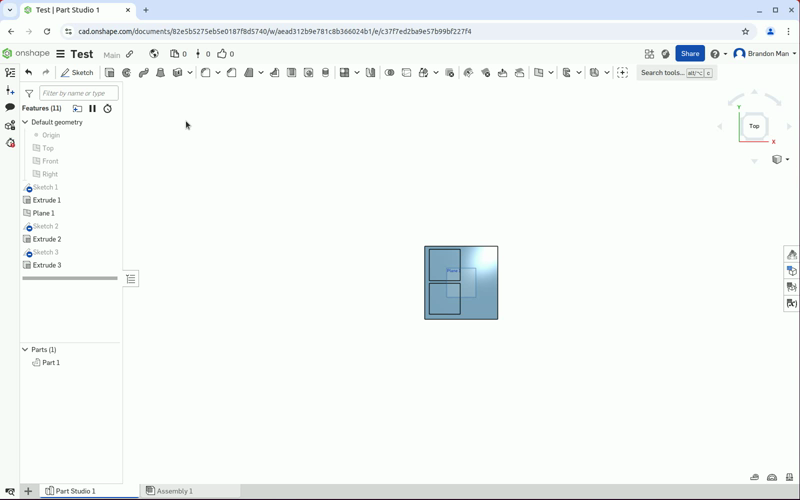
key(shift+h)
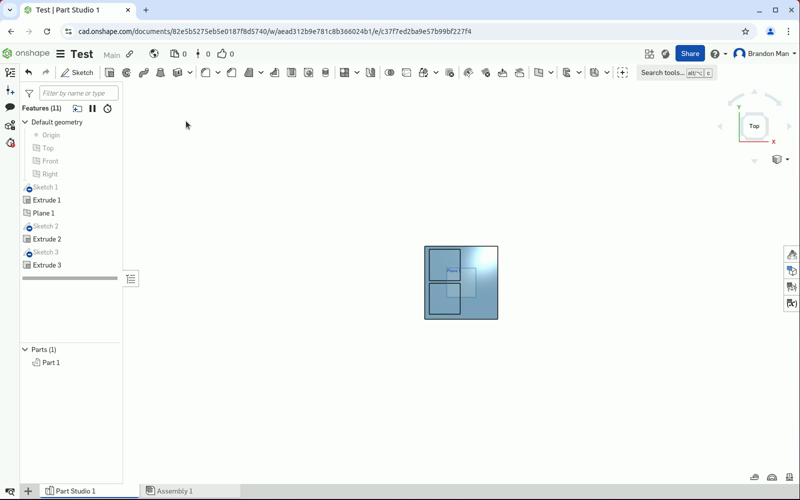
mouse_move(73, 189)
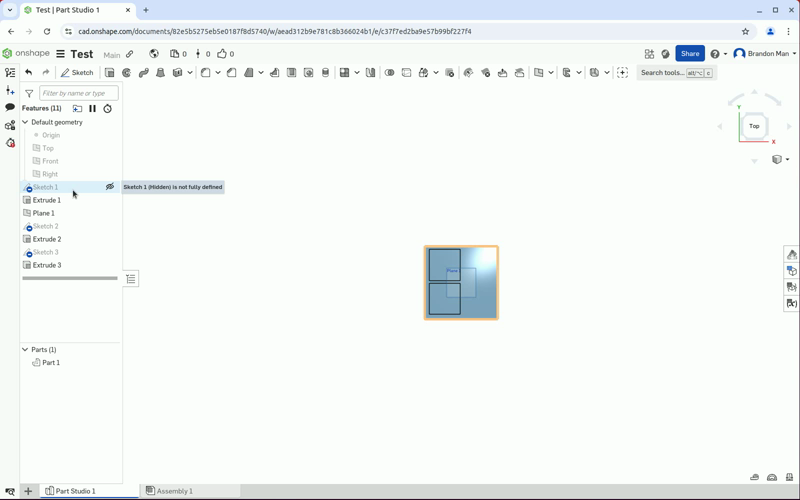
click(73, 189)
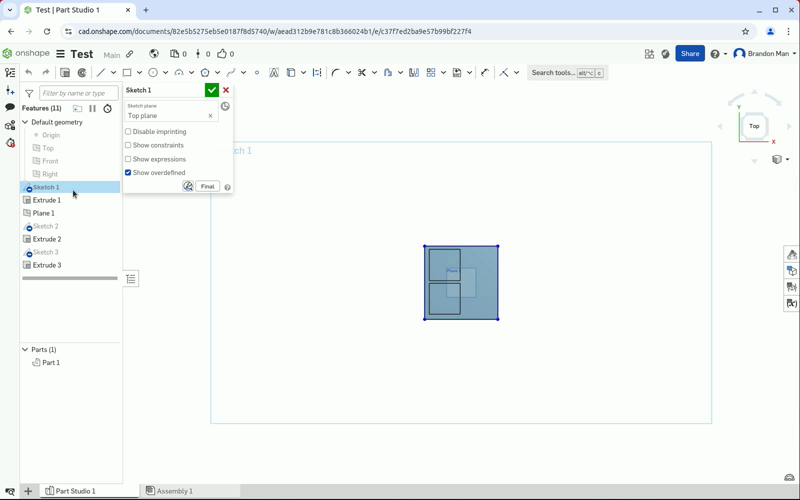
mouse_move(229, 92)
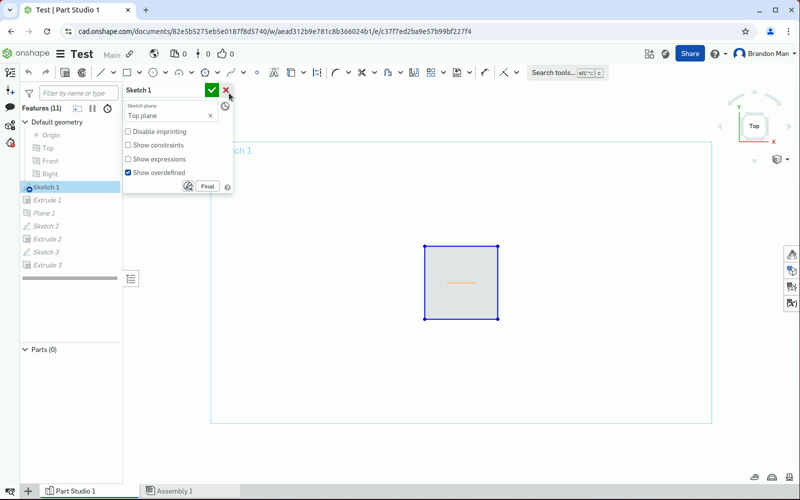
click(229, 92)
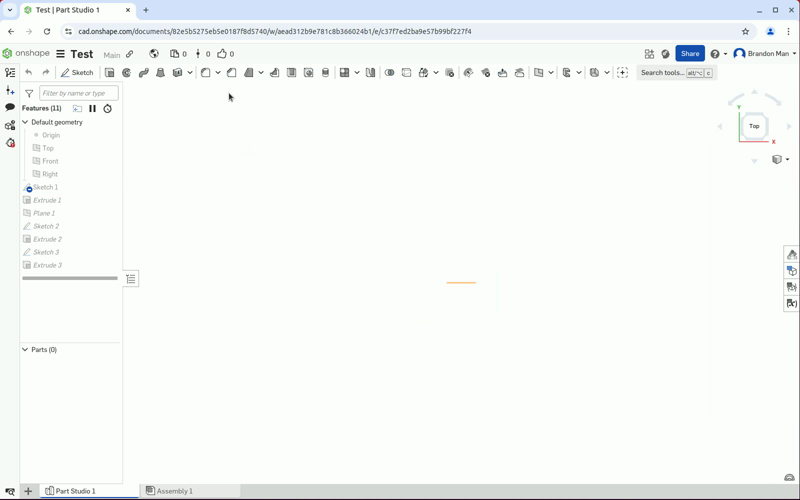
key(shift+s)
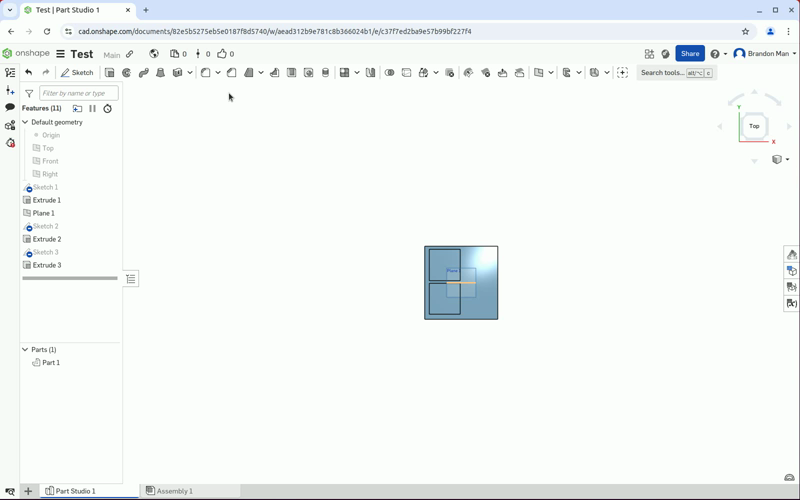
mouse_move(73, 215)
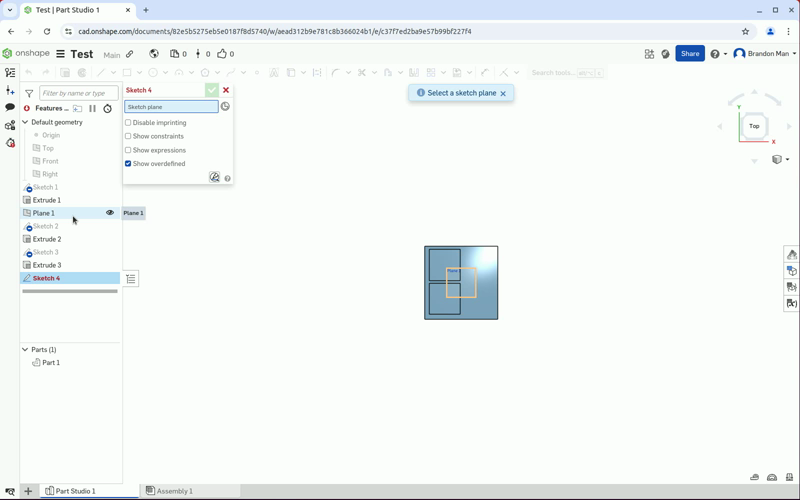
click(73, 215)
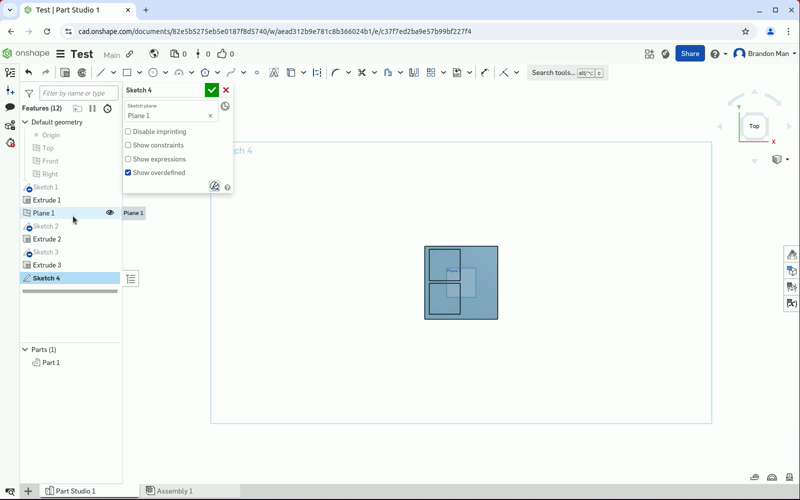
mouse_move(73, 352)
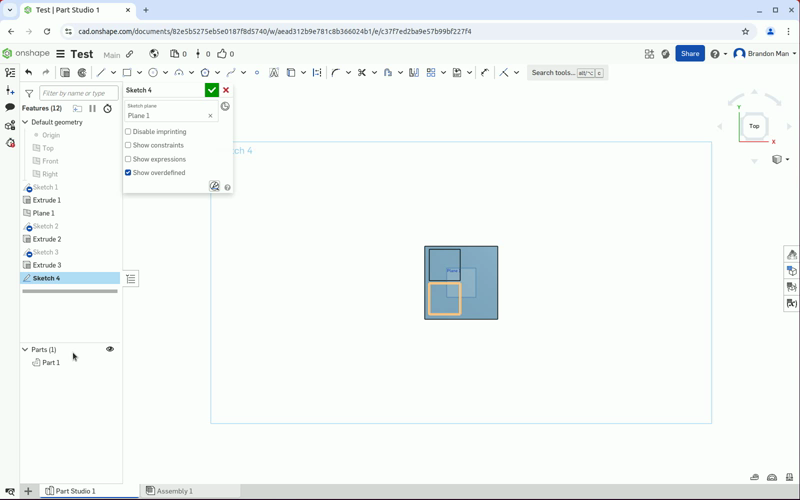
key(y)
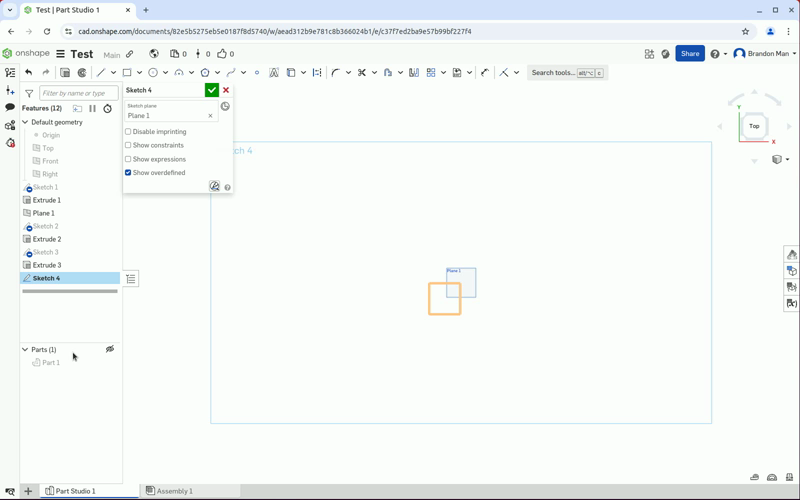
key(l)
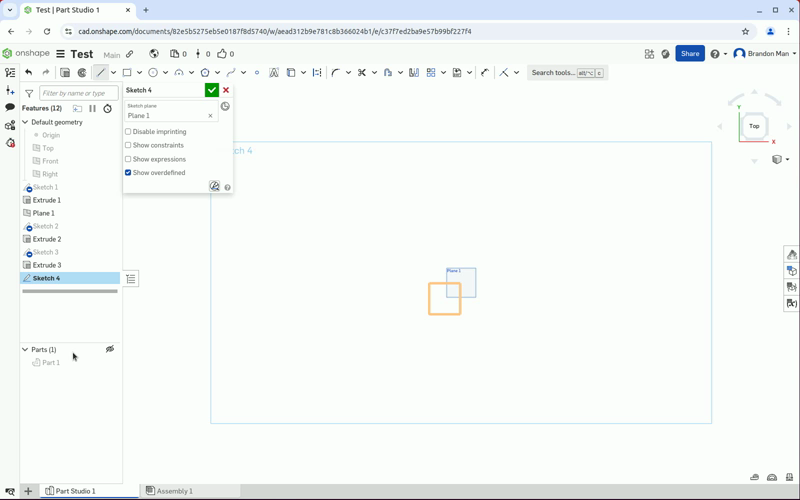
key_down(shift)
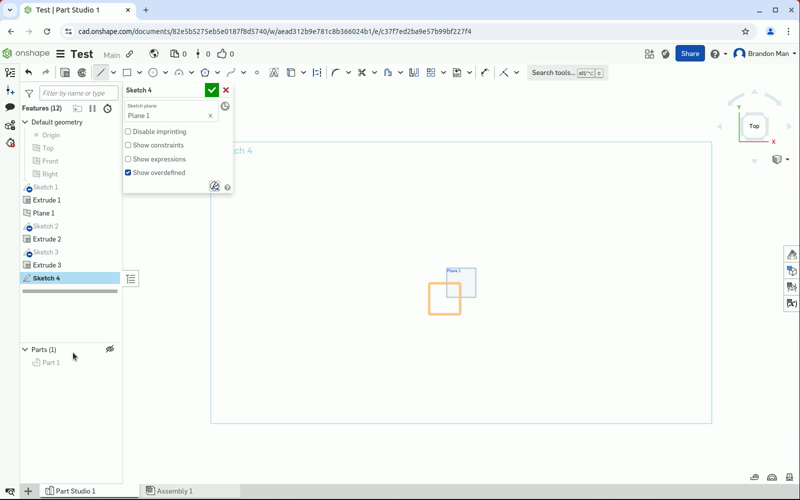
mouse_move(463, 314)
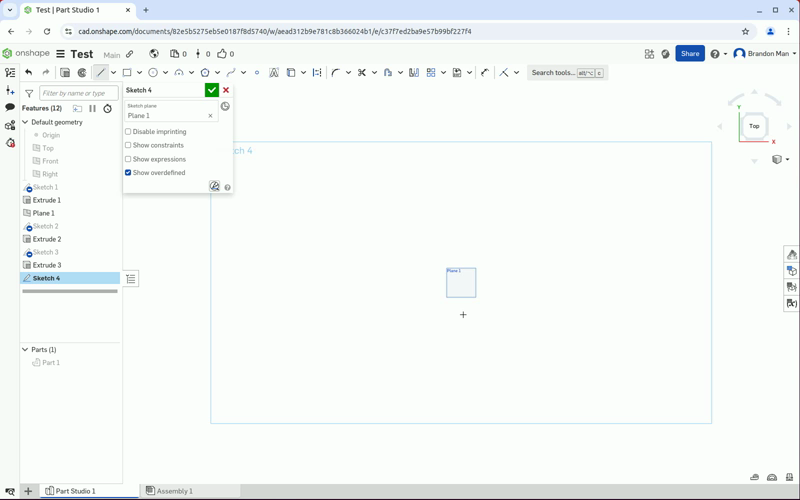
click(463, 314)
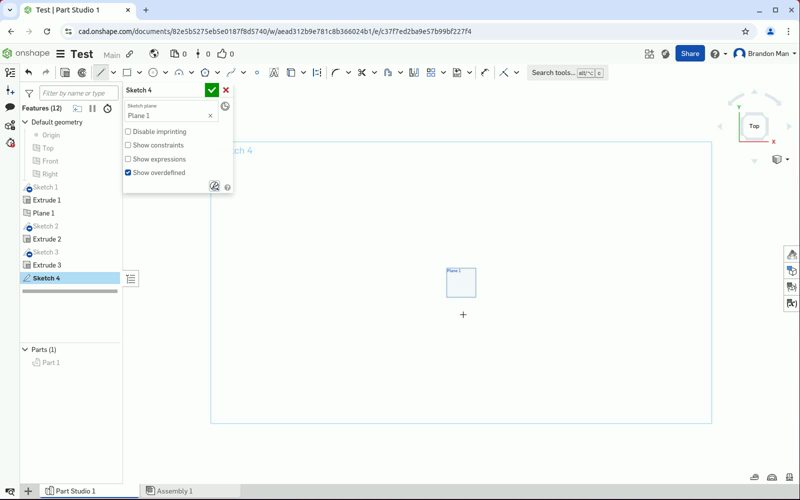
key_up(shift)
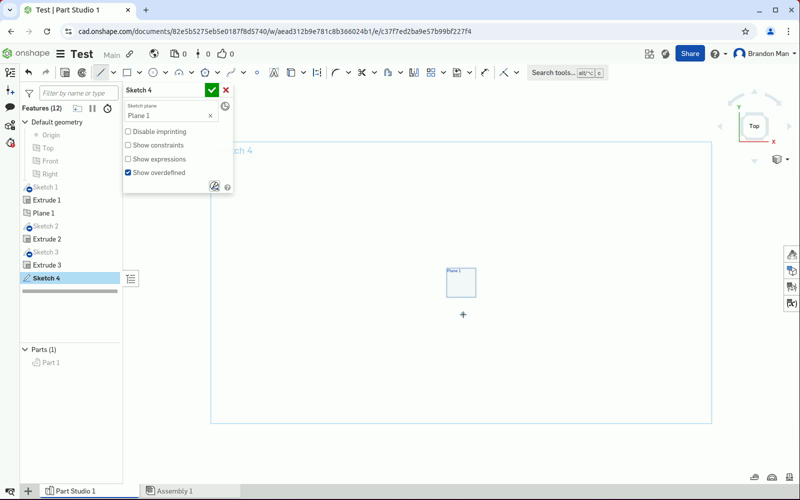
key_down(shift)
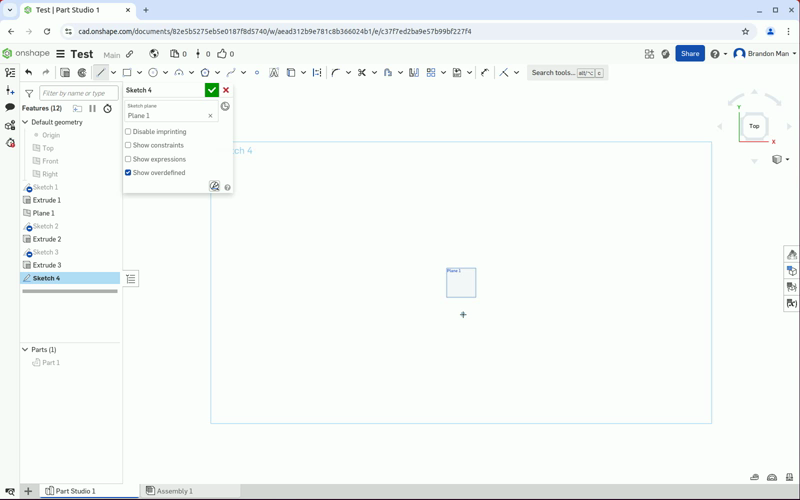
mouse_move(493, 314)
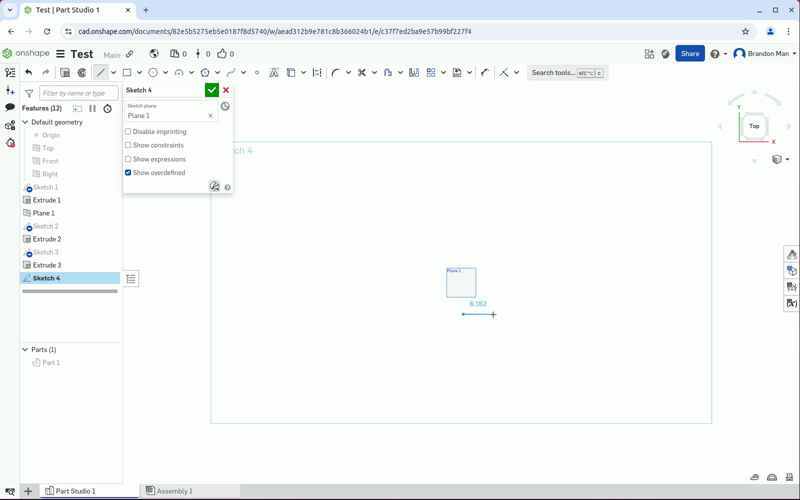
mouse_move(494, 314)
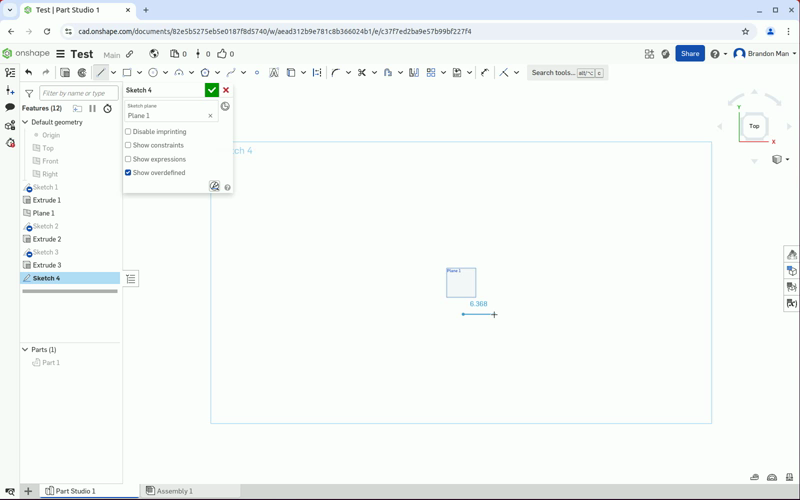
click(494, 314)
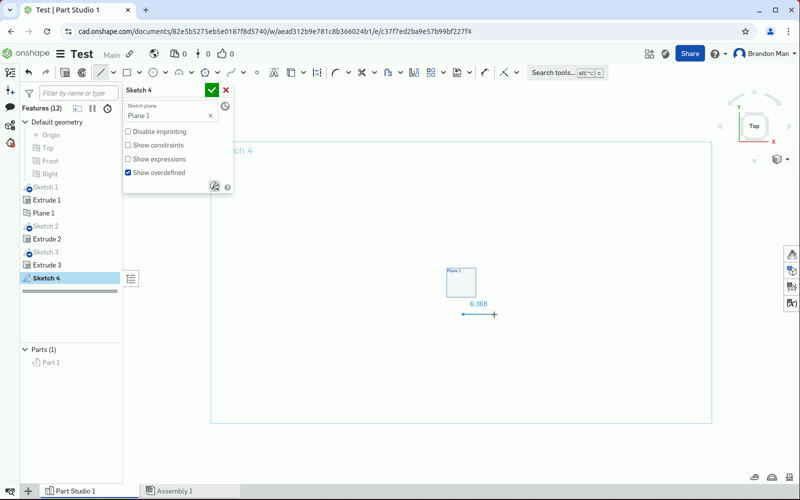
key_up(shift)
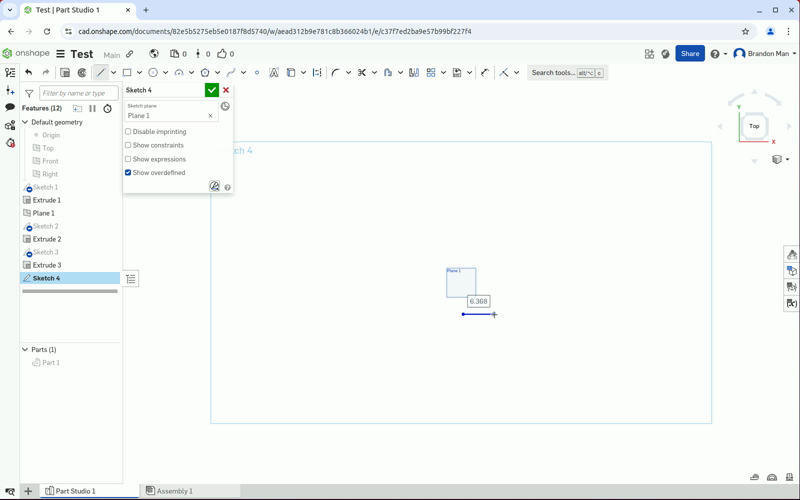
key_down(shift)
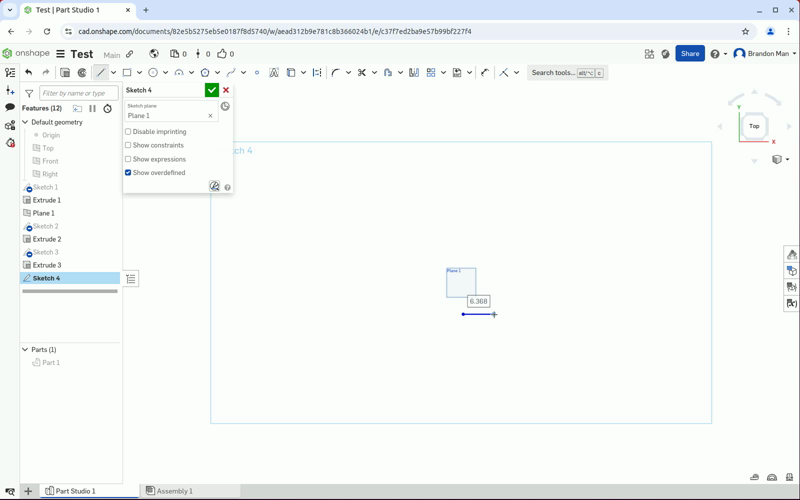
mouse_move(524, 314)
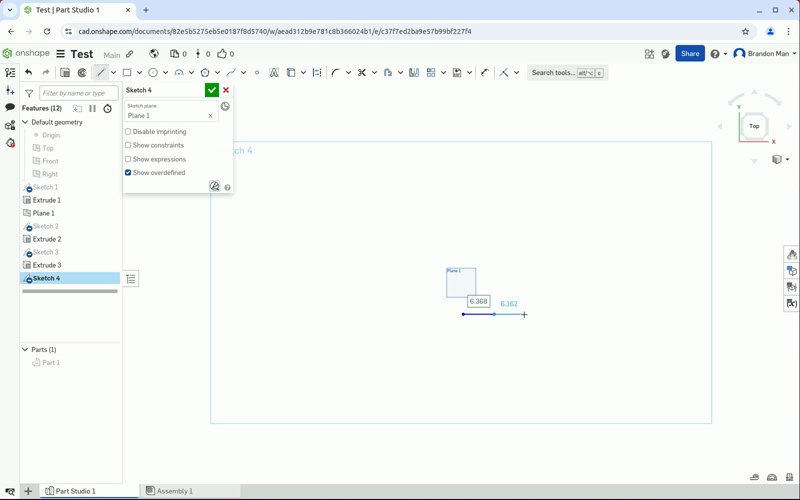
mouse_move(494, 283)
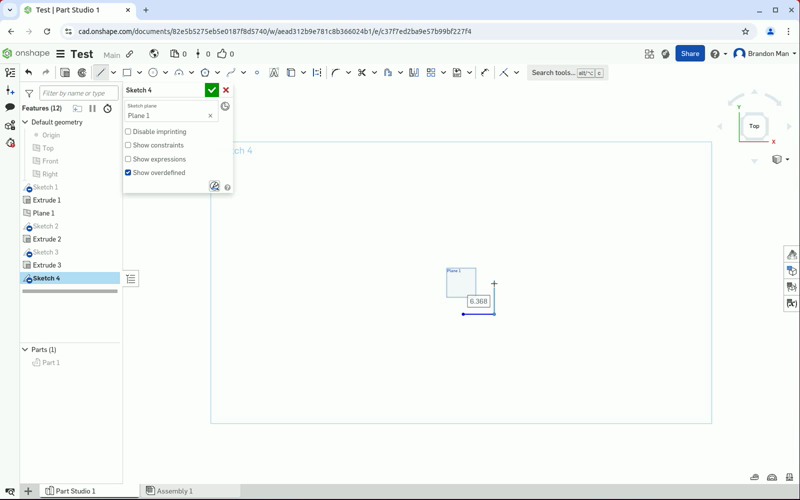
click(494, 283)
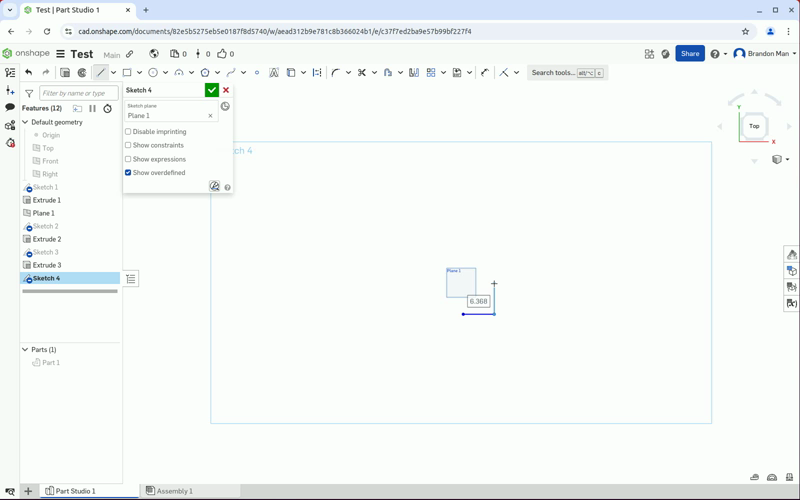
key_up(shift)
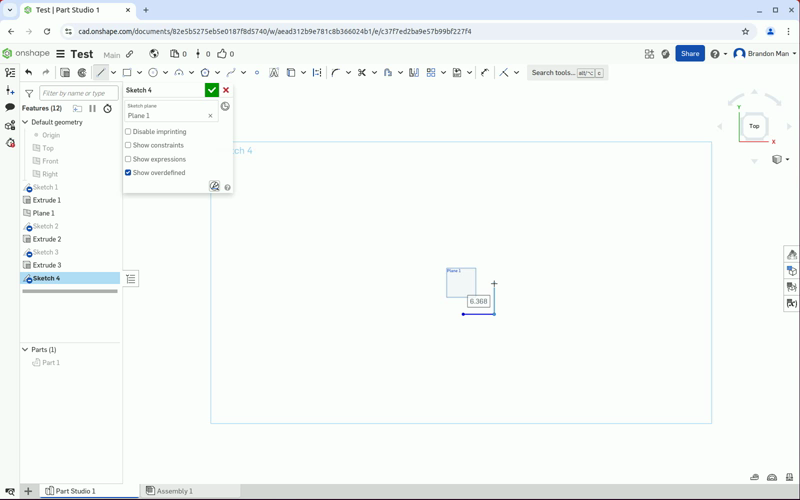
key_down(shift)
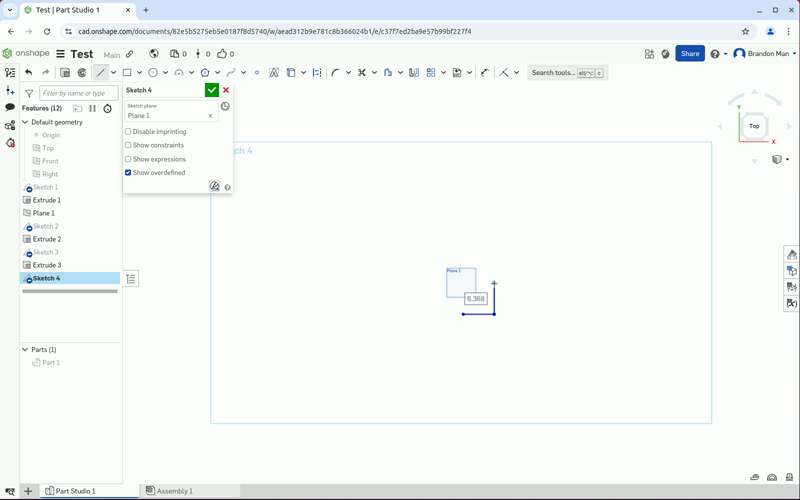
mouse_move(524, 283)
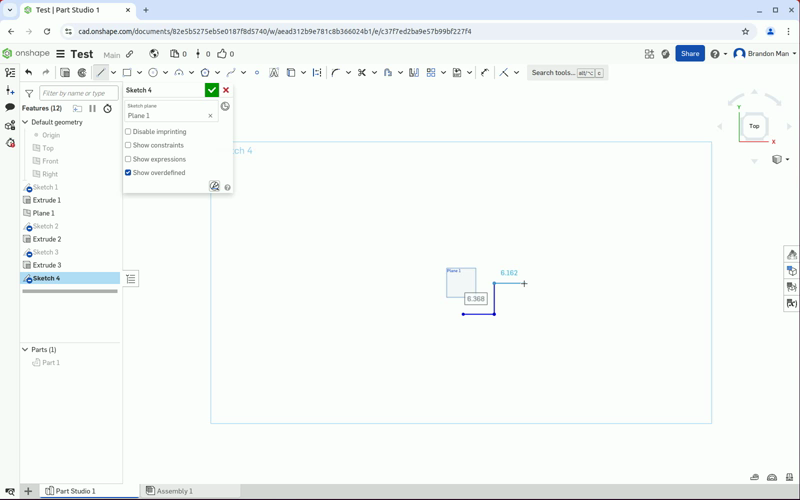
mouse_move(463, 283)
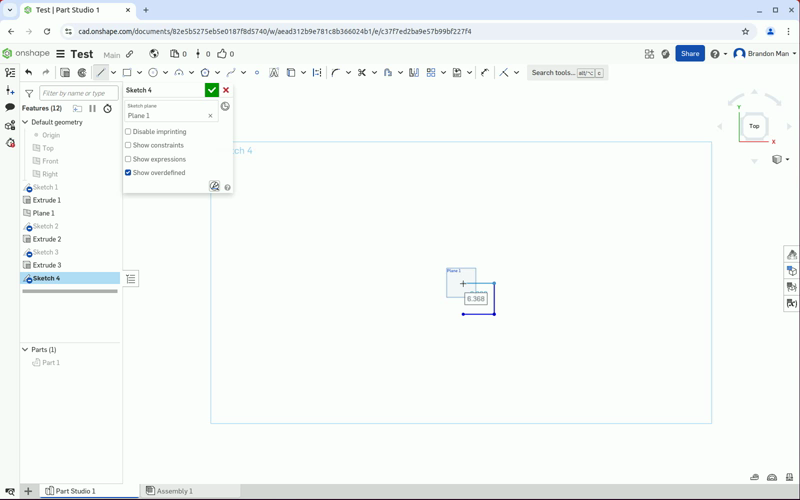
click(463, 283)
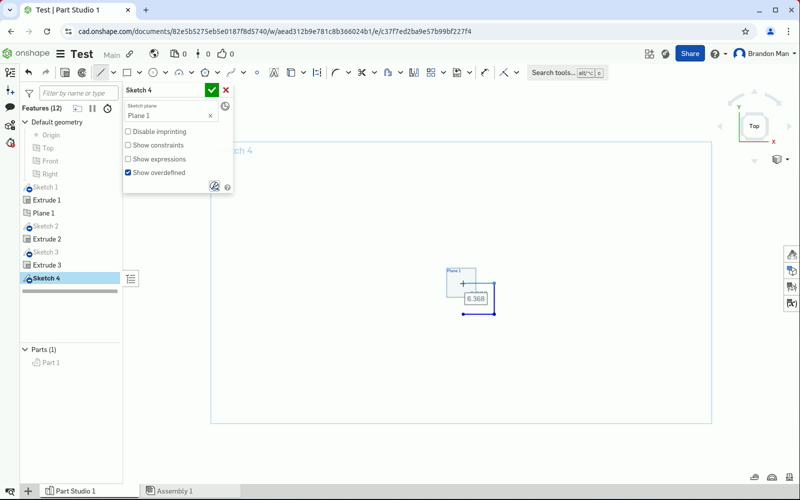
key_up(shift)
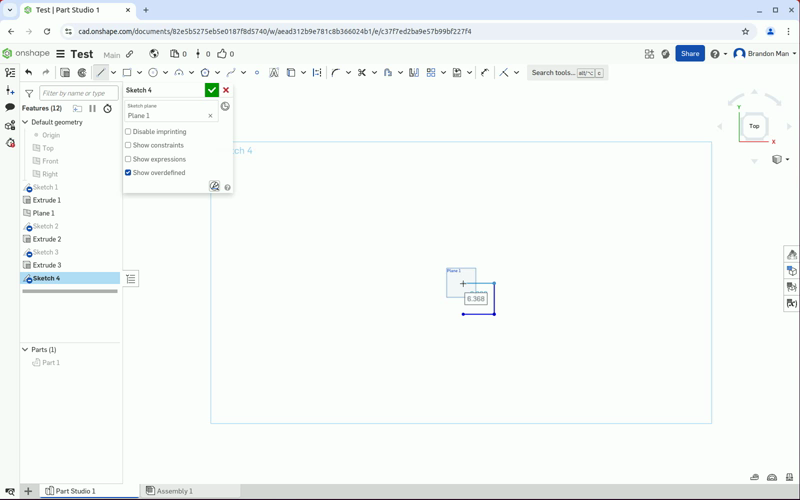
mouse_move(493, 283)
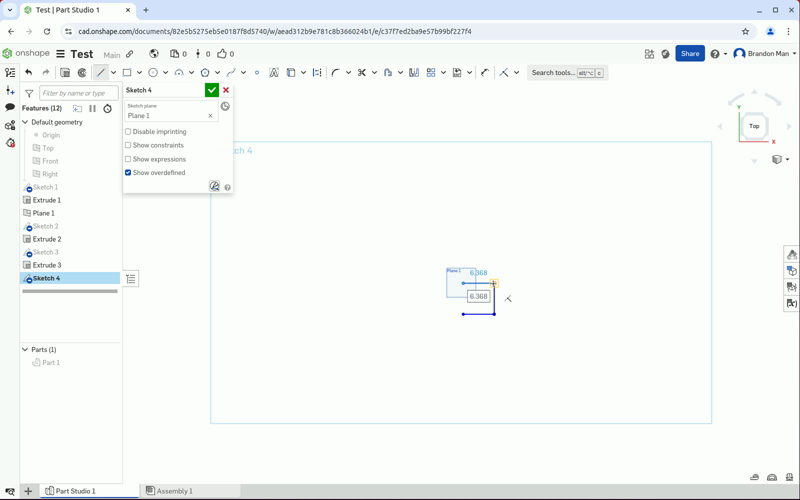
key_down(shift)
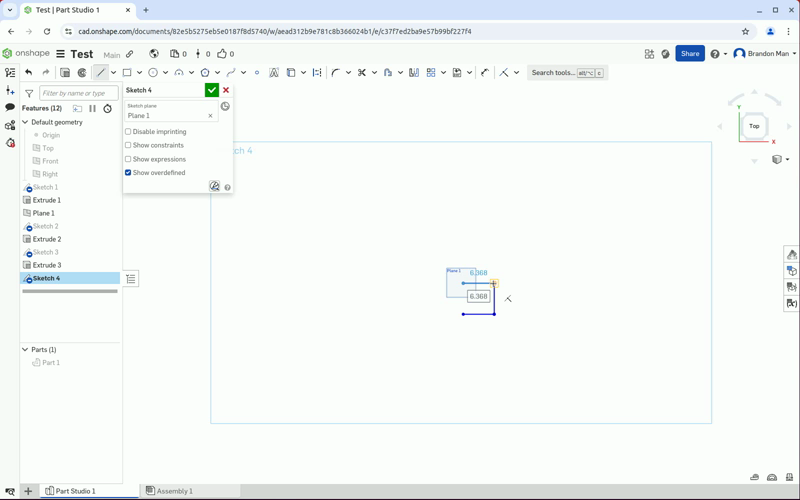
mouse_move(463, 314)
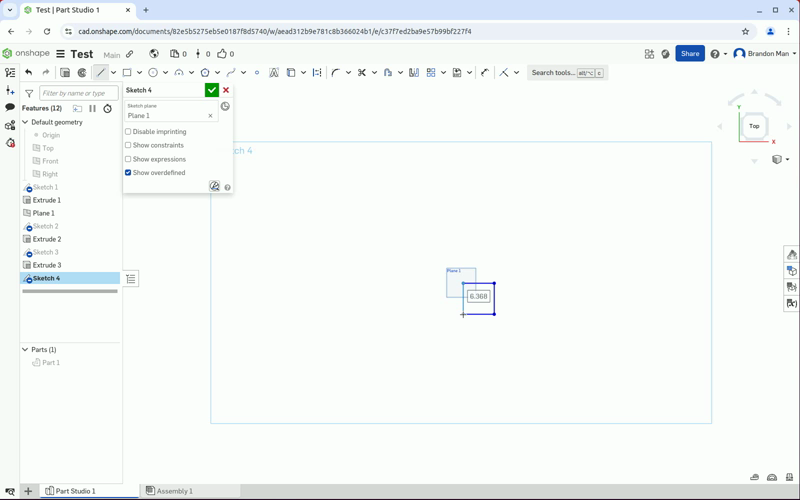
key_up(shift)
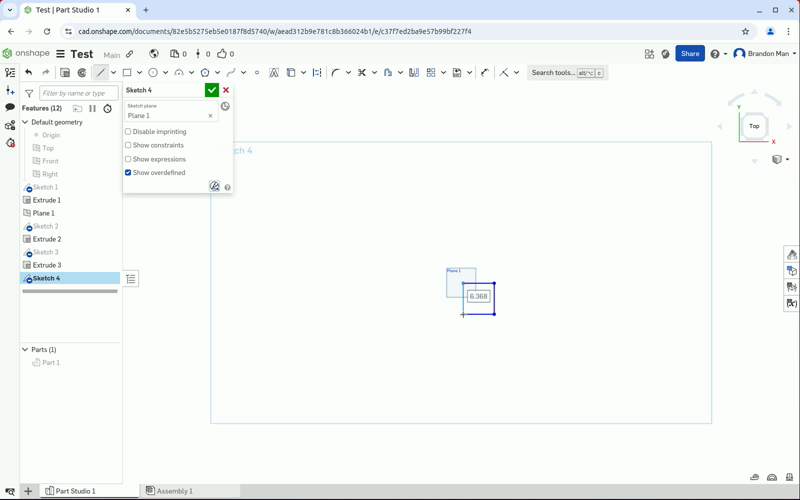
click(463, 314)
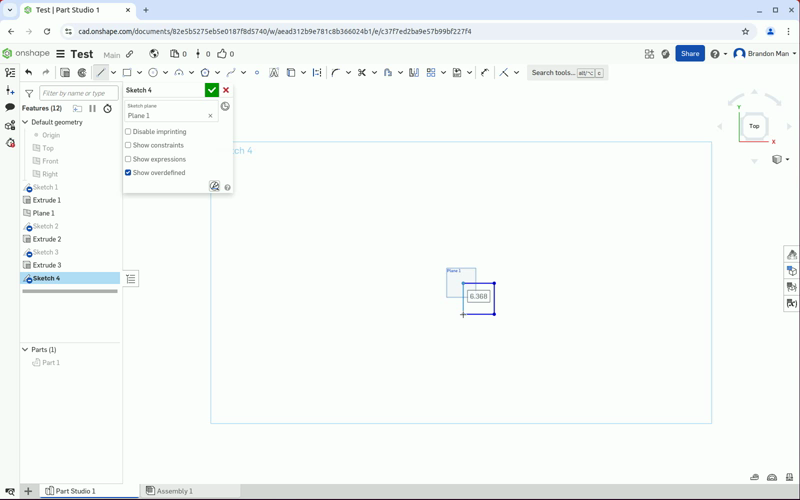
key(esc)
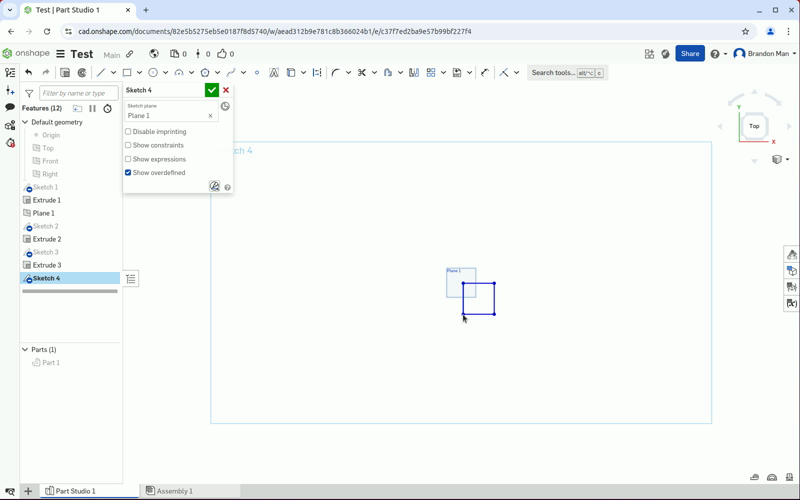
mouse_move(486, 294)
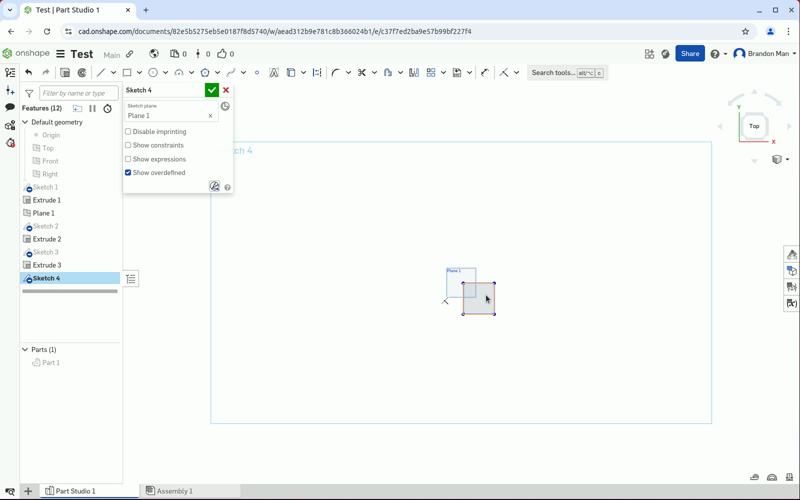
scroll(6)
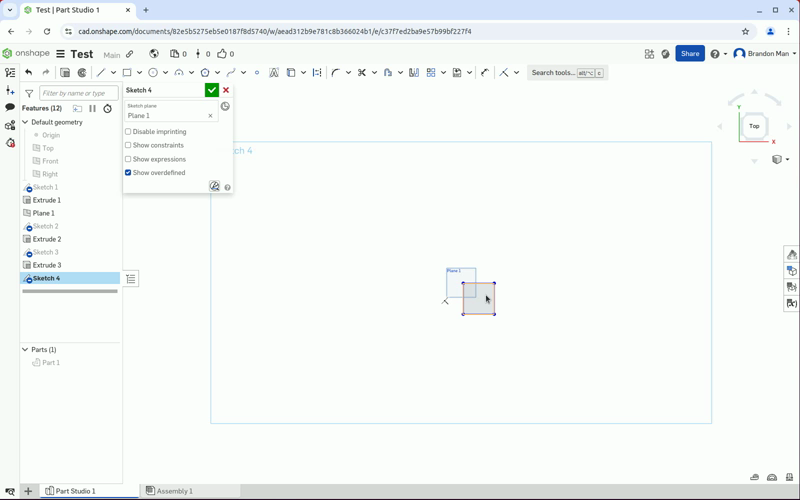
scroll(6)
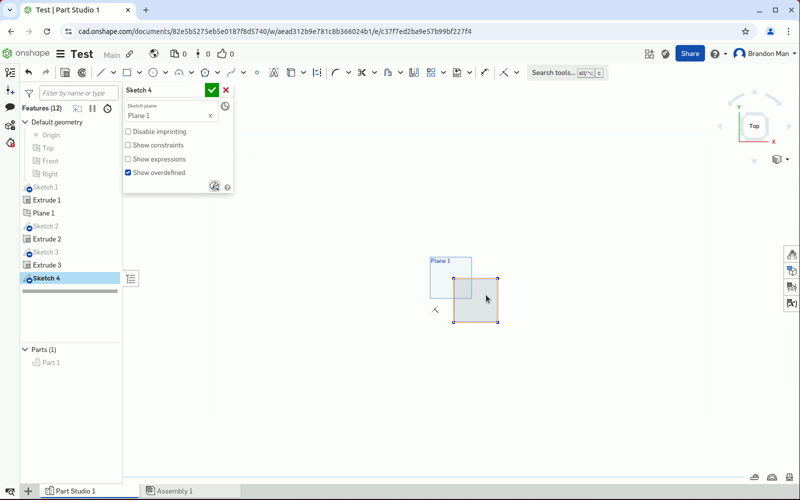
scroll(6)
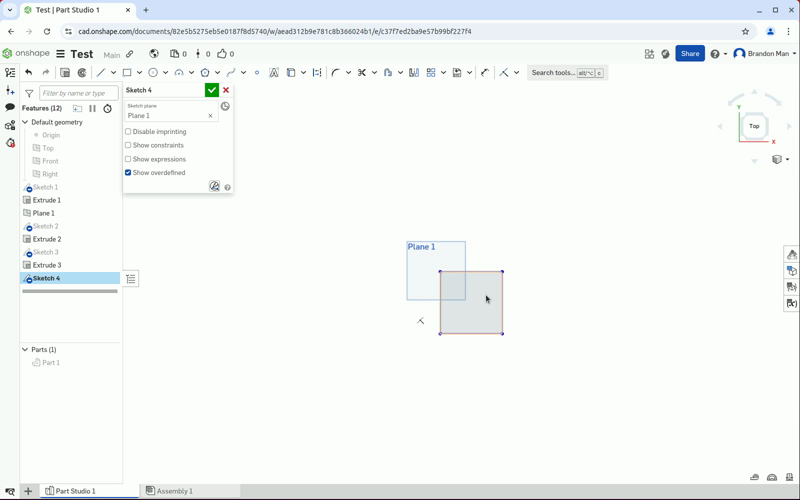
scroll(6)
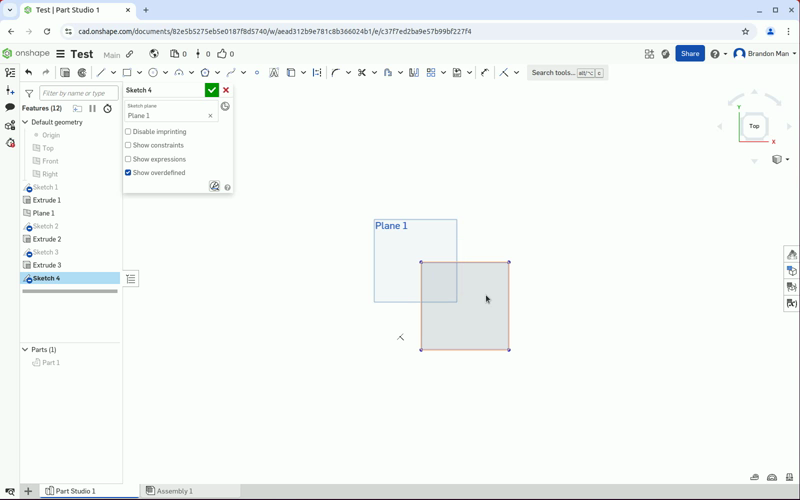
scroll(6)
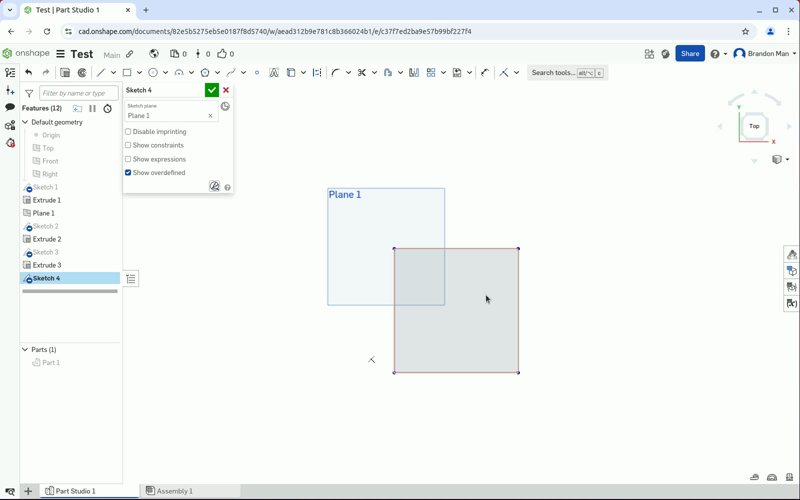
scroll(6)
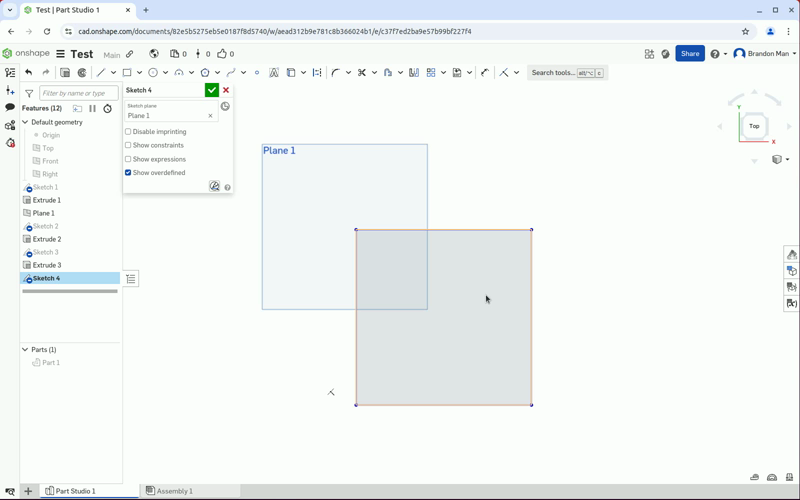
scroll(6)
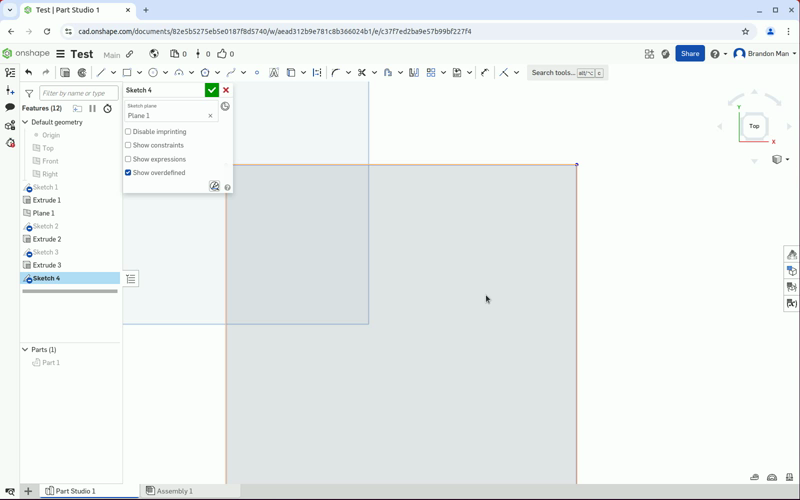
click(486, 294)
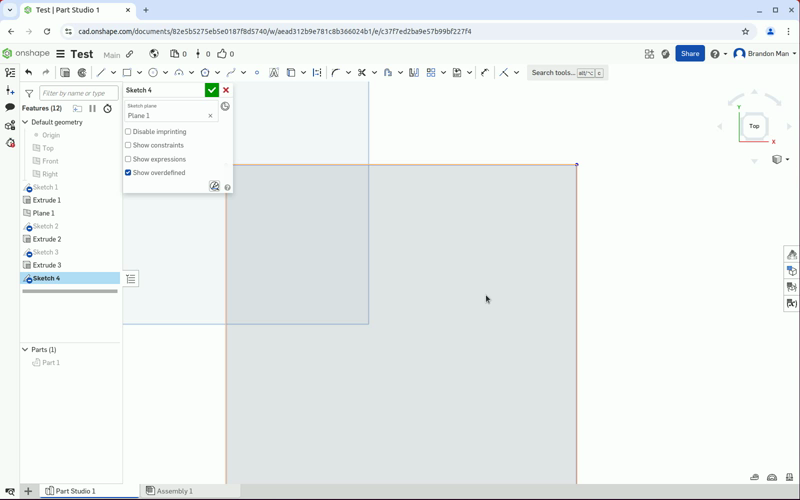
scroll(-6)
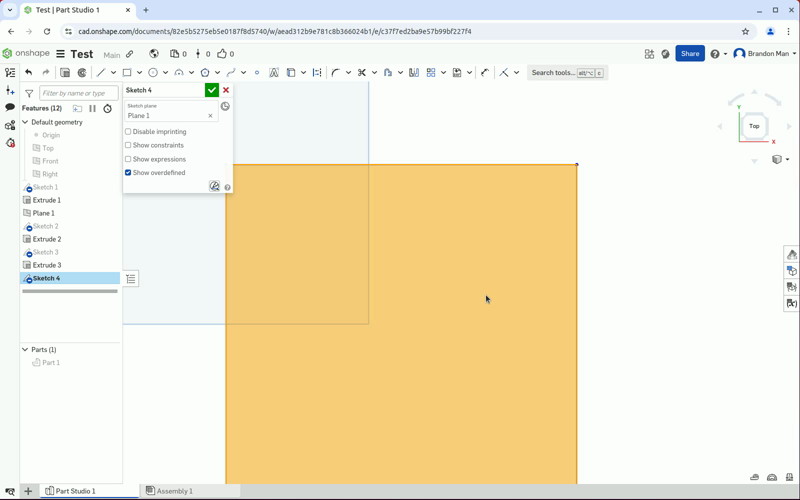
scroll(-6)
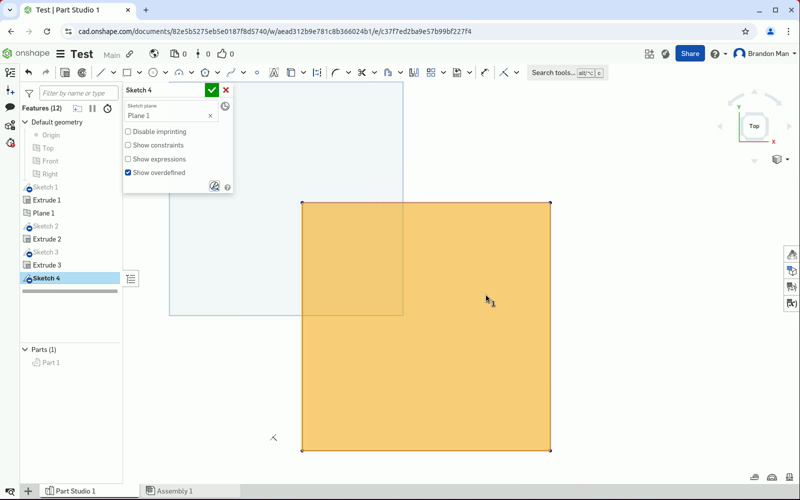
scroll(-6)
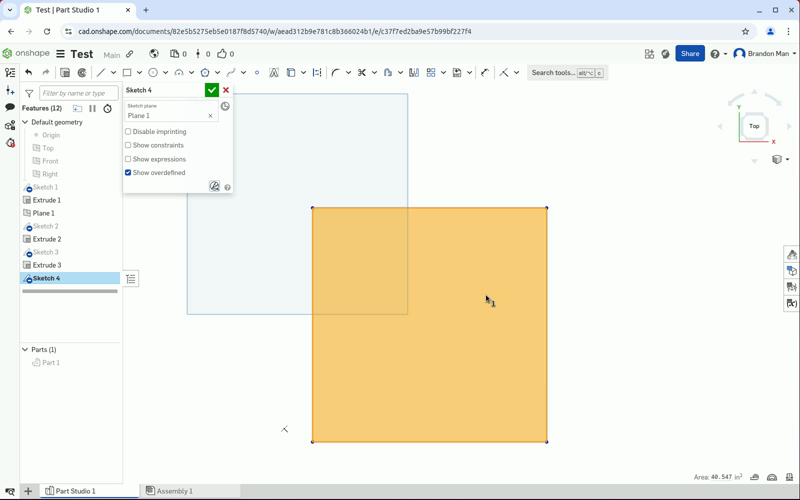
scroll(-6)
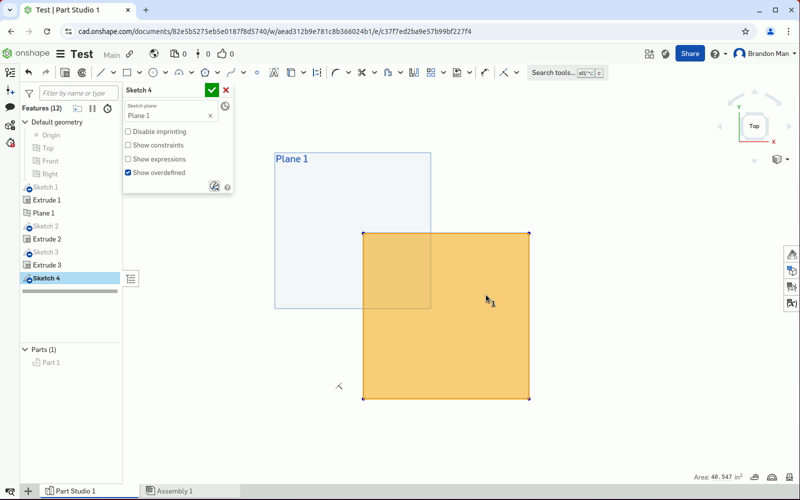
scroll(-6)
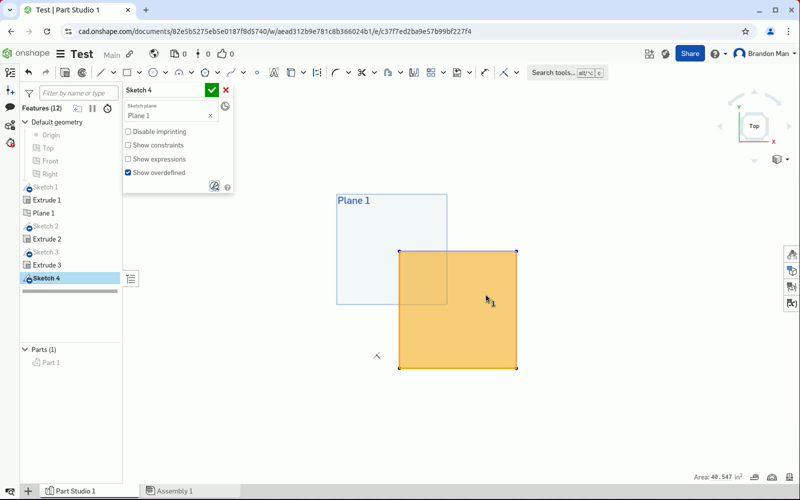
scroll(-6)
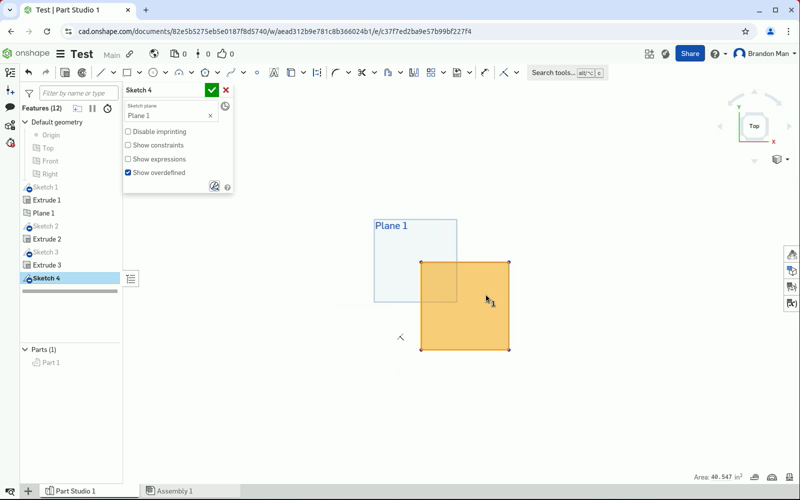
scroll(-6)
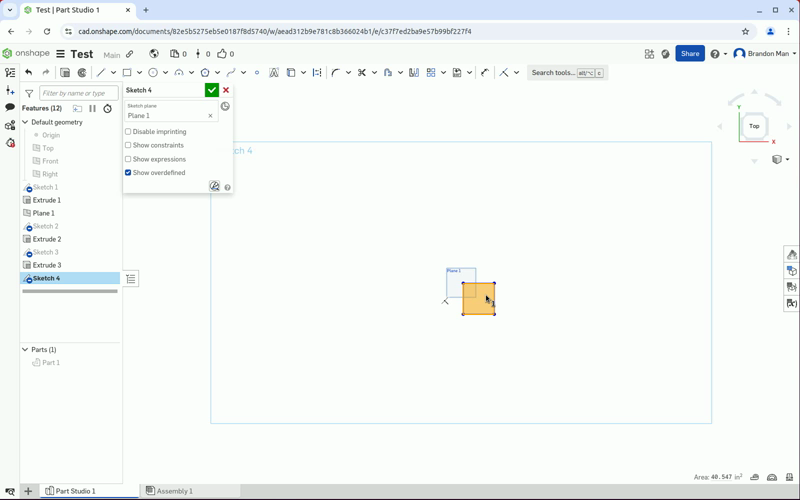
mouse_move(73, 352)
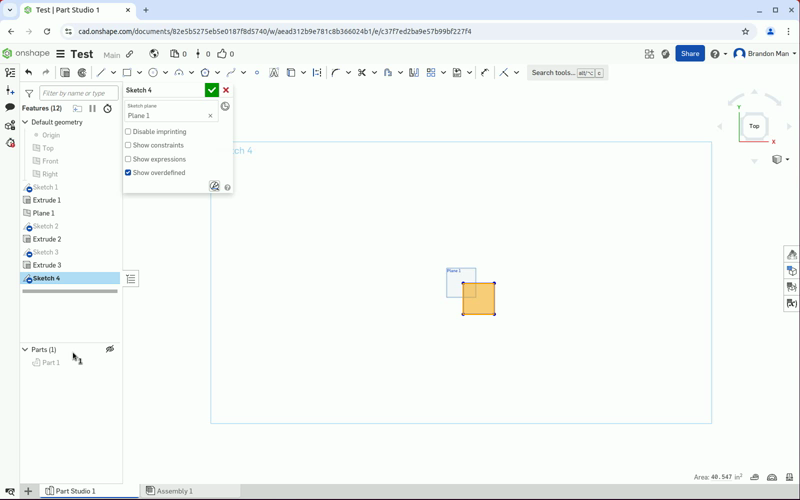
key(shift+y)
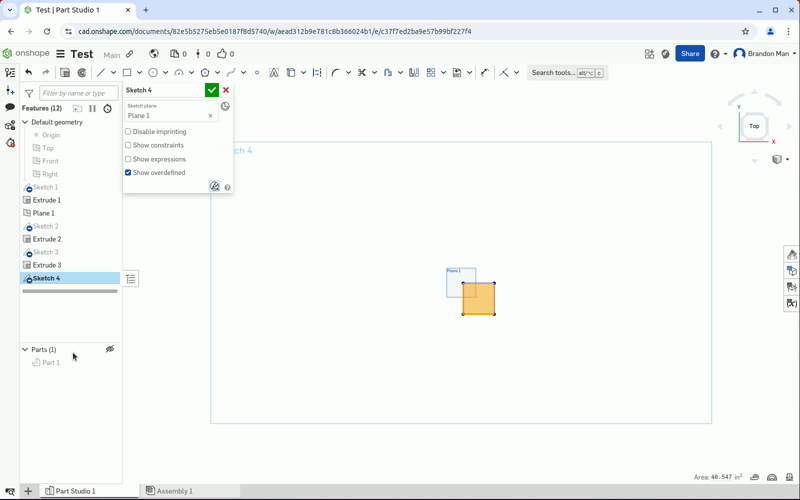
key(shift+e)
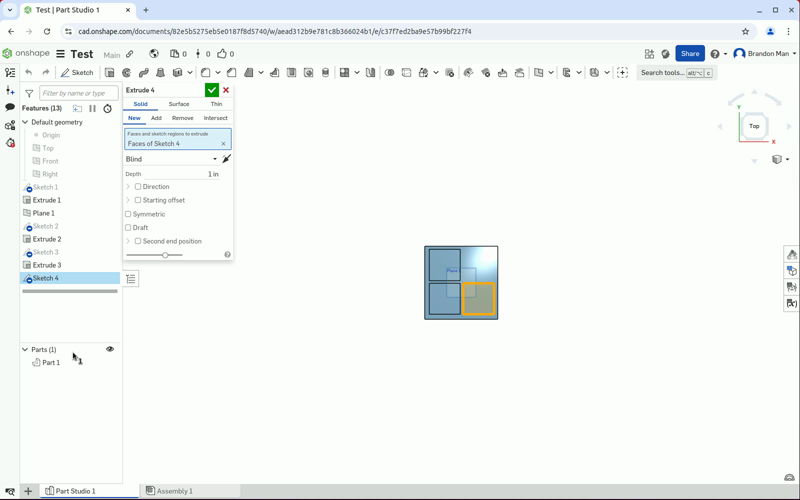
mouse_move(143, 106)
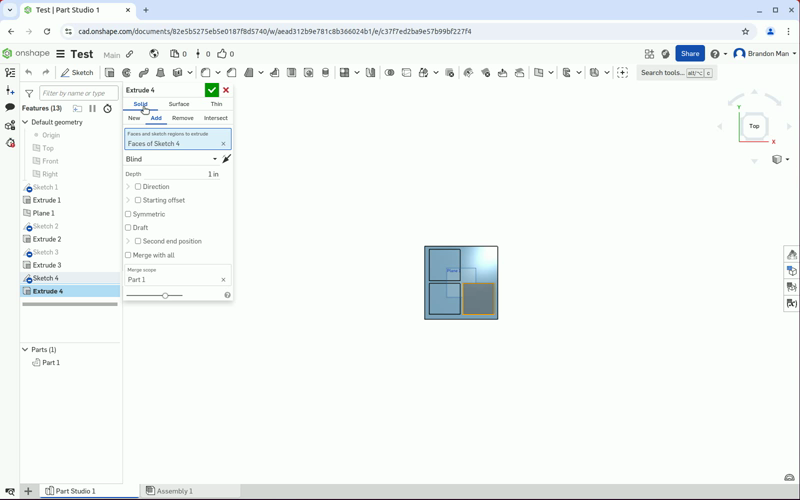
click(143, 106)
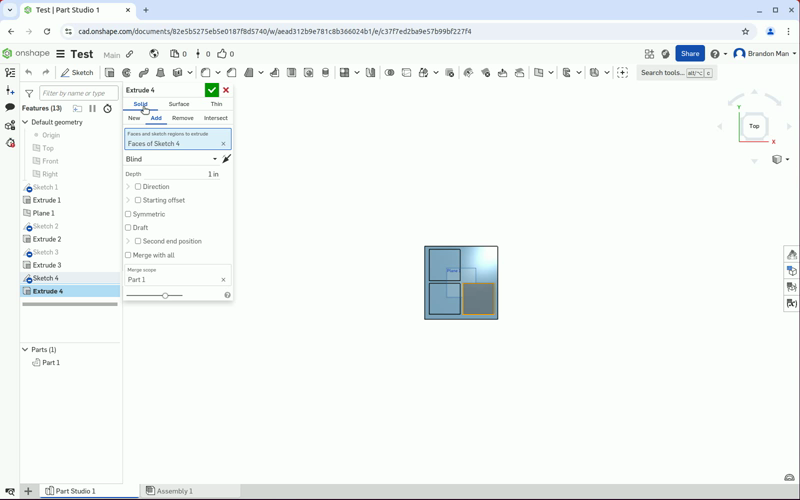
mouse_move(186, 120)
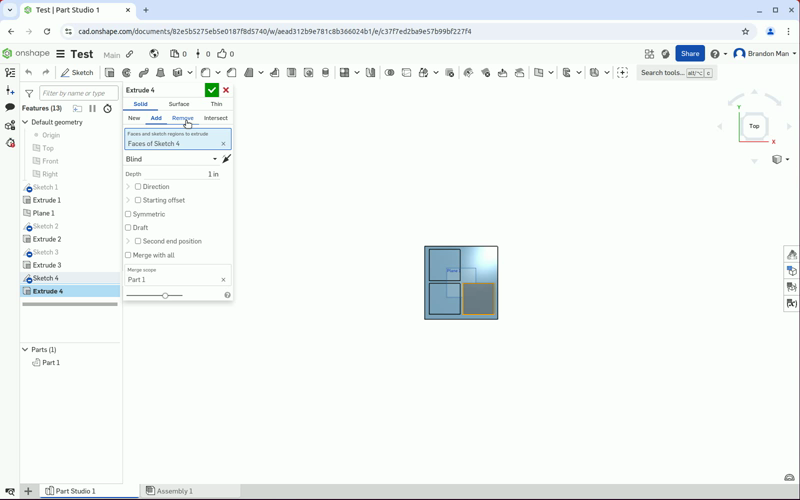
click(186, 120)
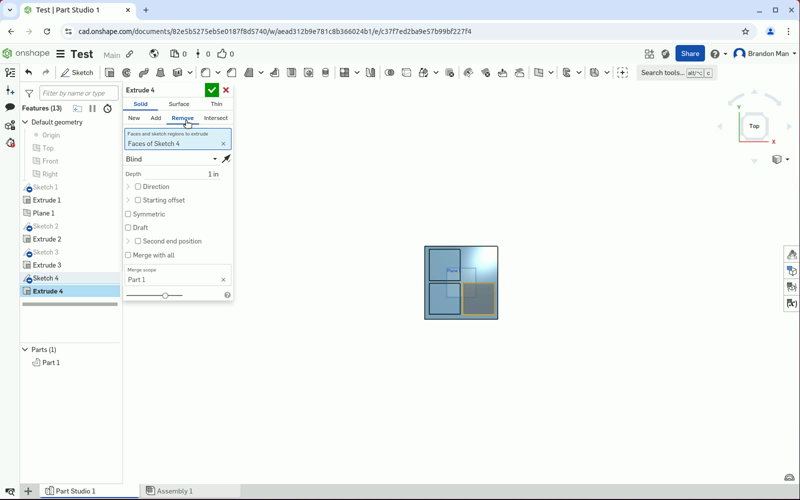
key(tab, 4)
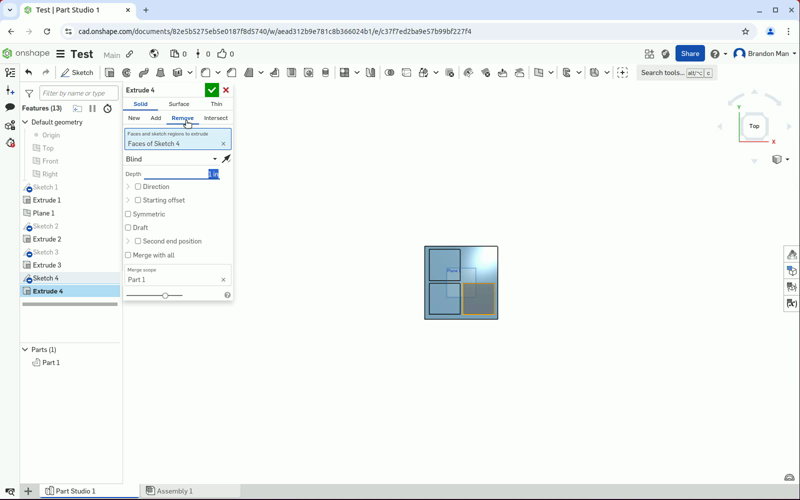
text(22.386)
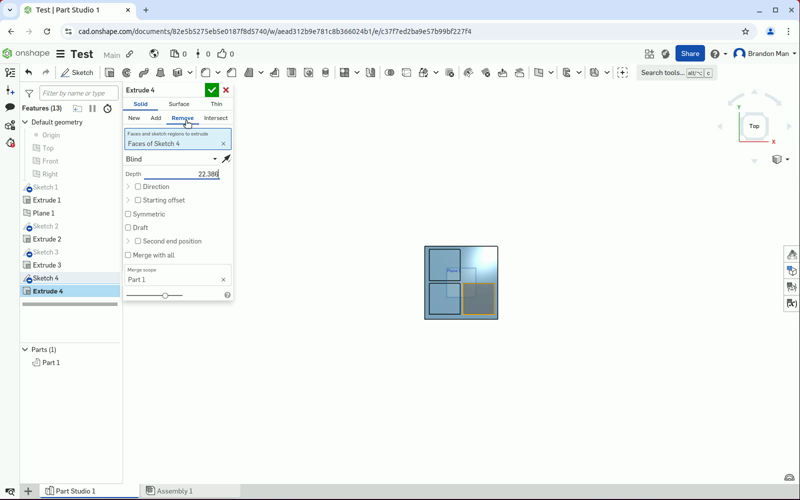
key(tab, 6)
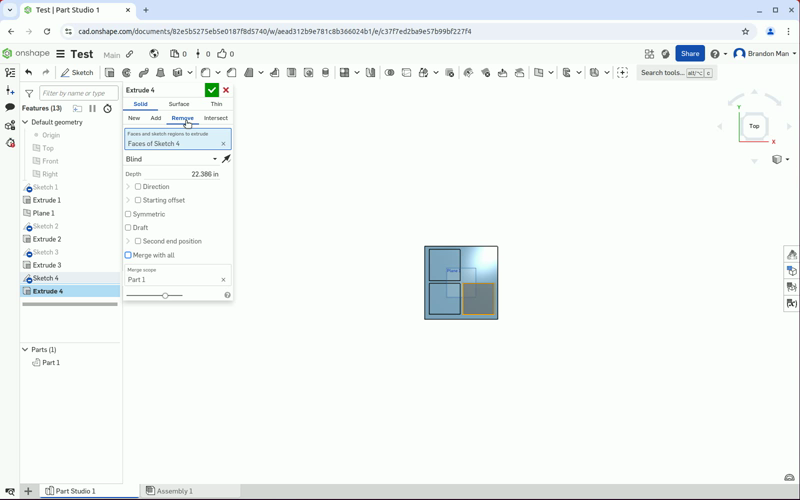
key(space)
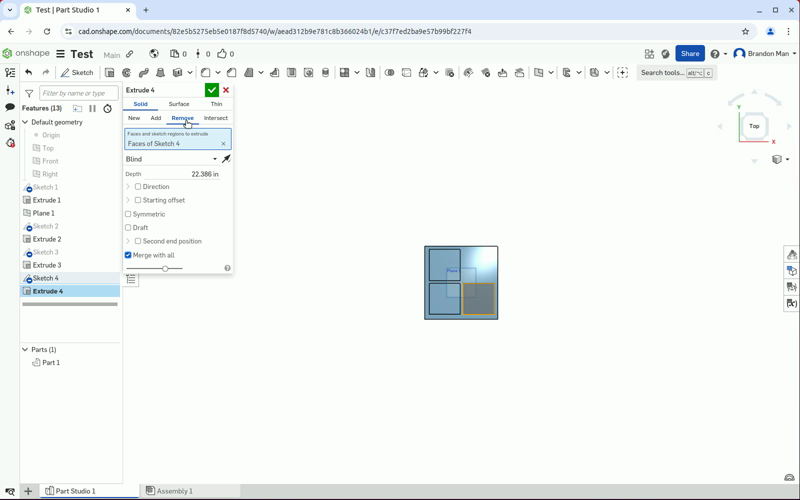
key(enter)
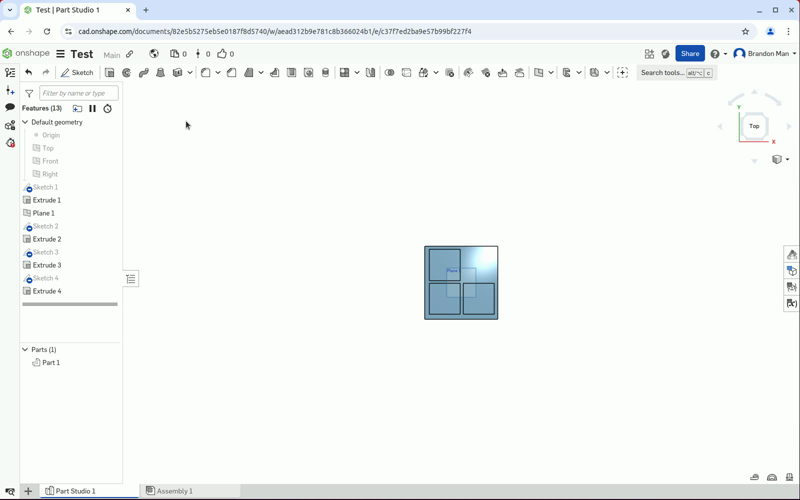
key(shift+h)
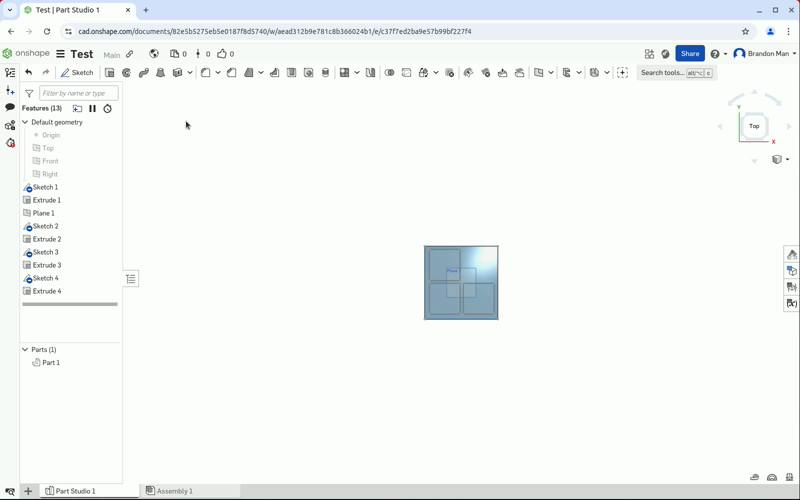
key(shift+h)
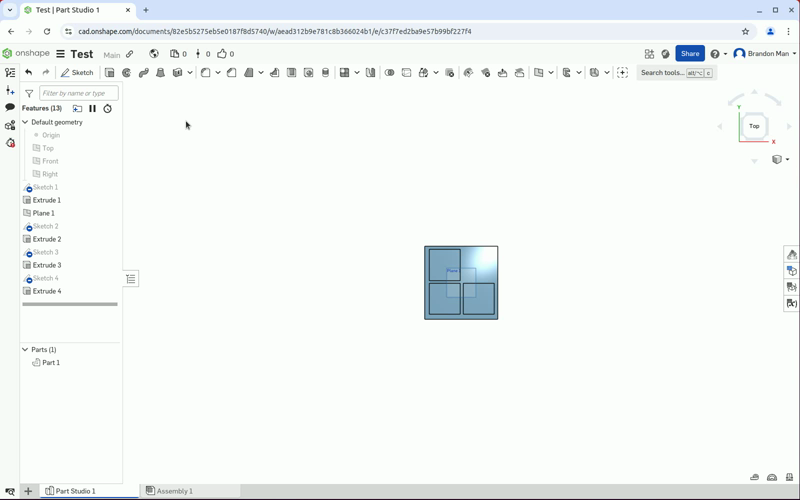
mouse_move(73, 189)
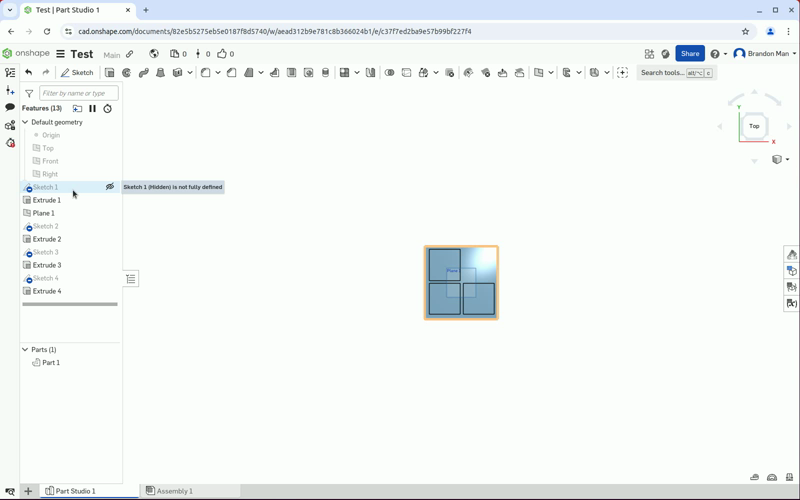
click(73, 189)
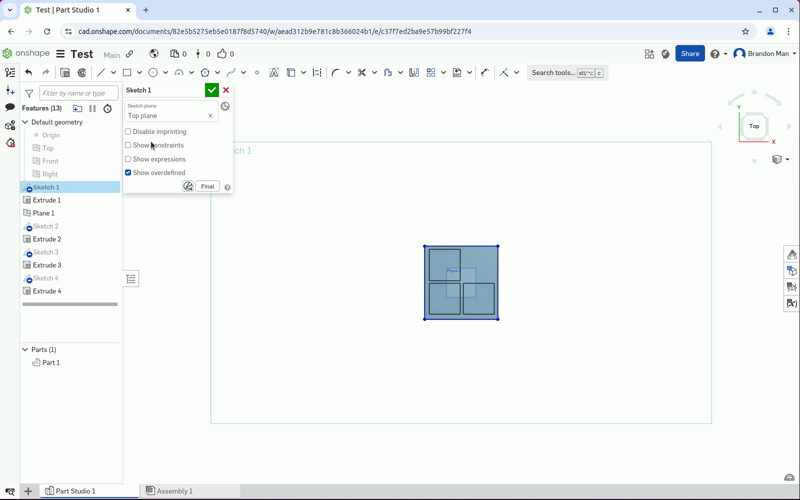
mouse_move(229, 92)
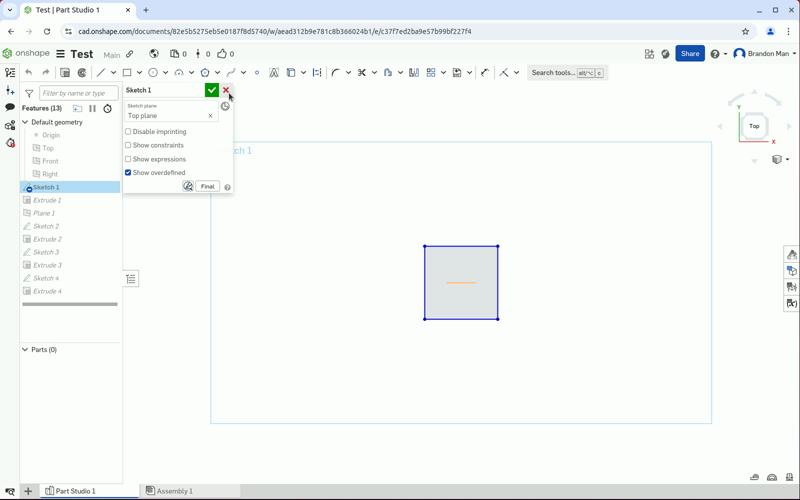
click(229, 92)
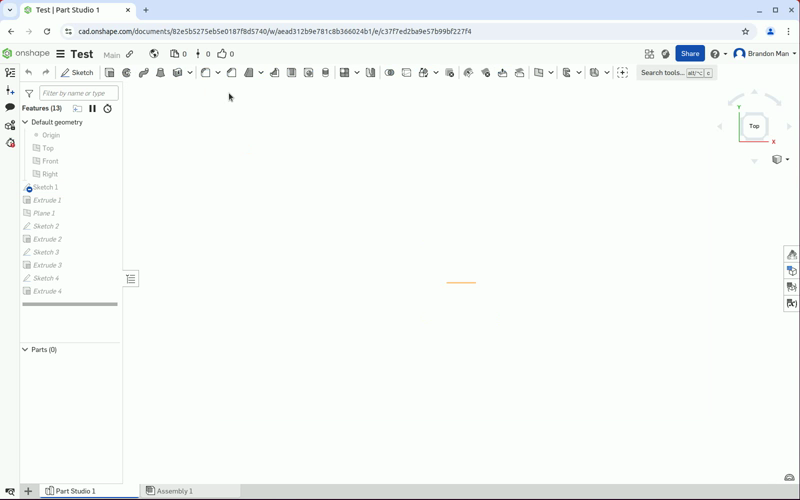
key(shift+s)
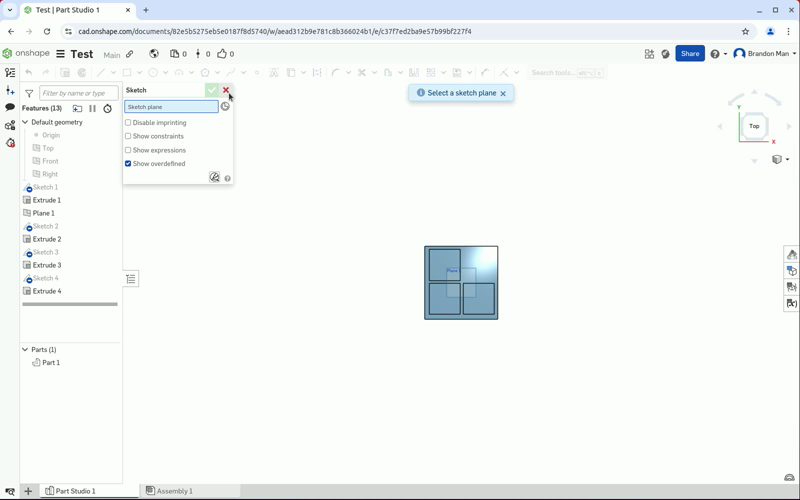
mouse_move(73, 215)
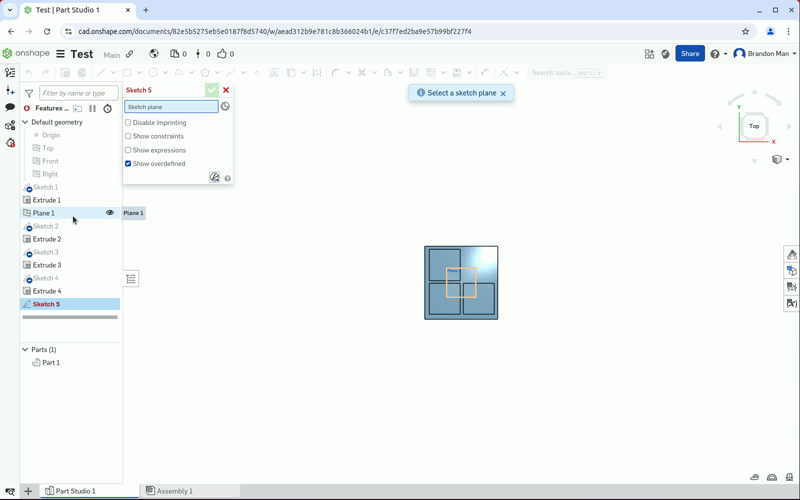
click(73, 215)
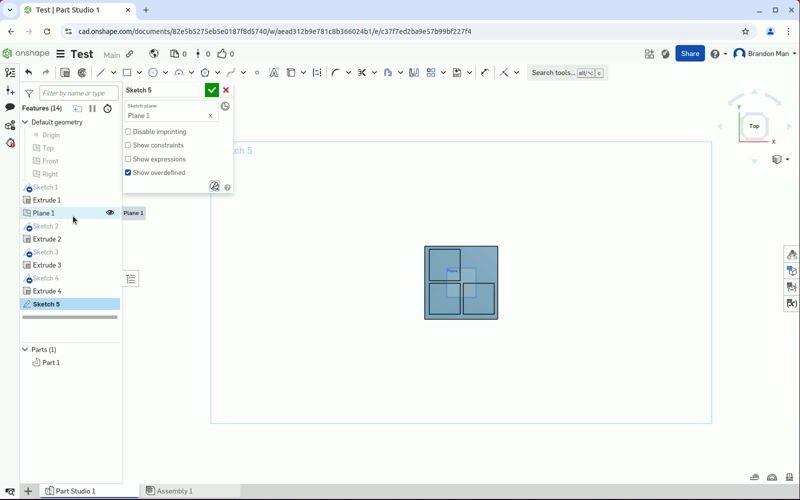
mouse_move(73, 352)
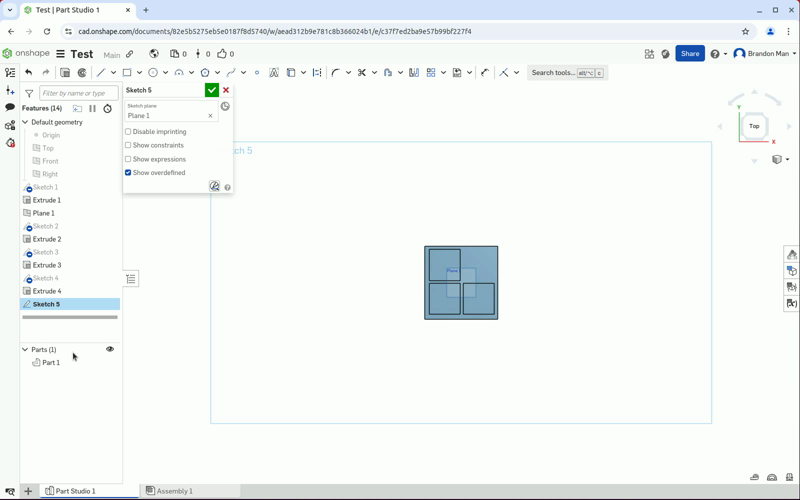
key(y)
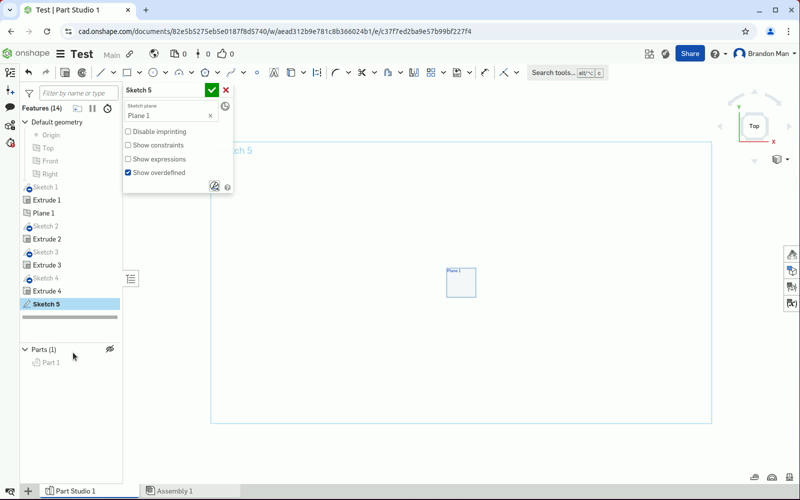
key(l)
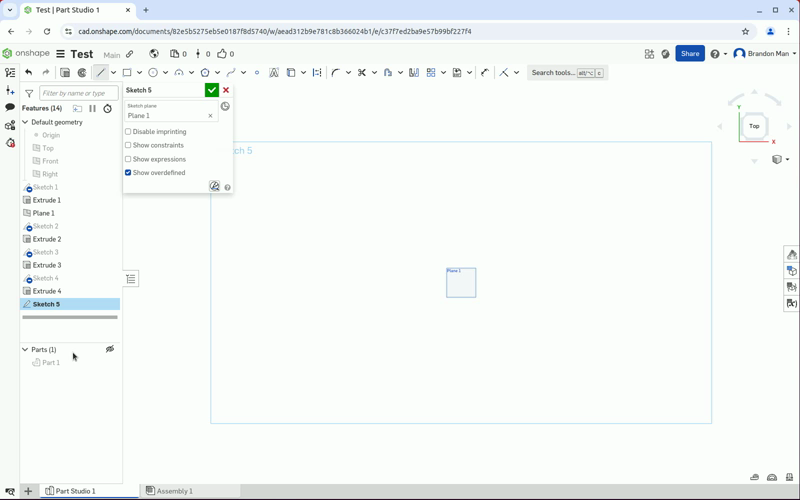
key_down(shift)
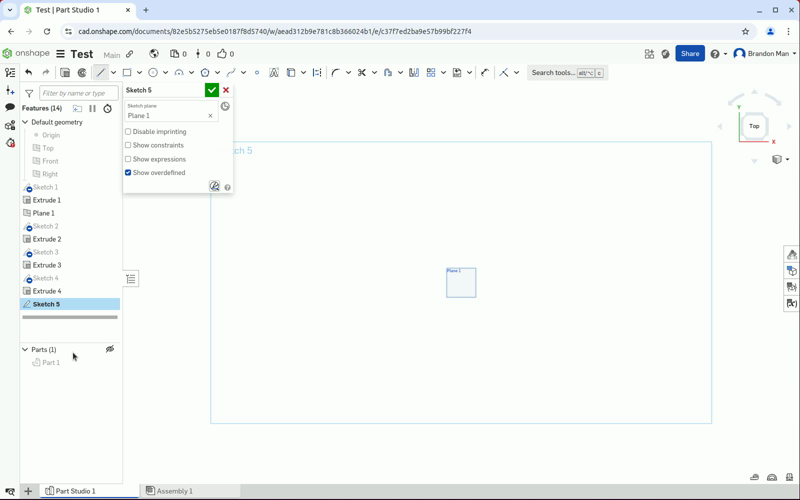
mouse_move(463, 280)
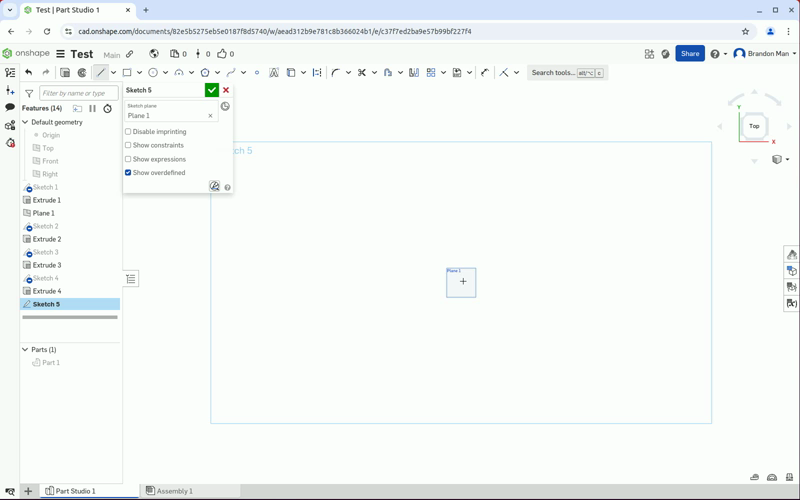
click(463, 280)
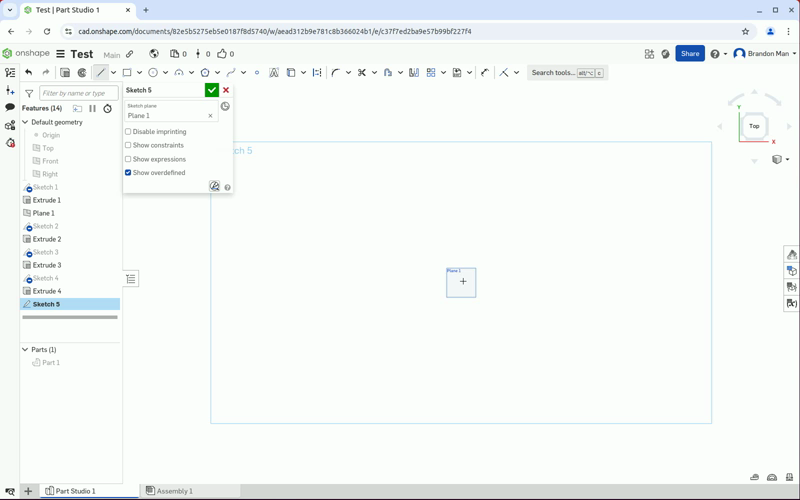
key_up(shift)
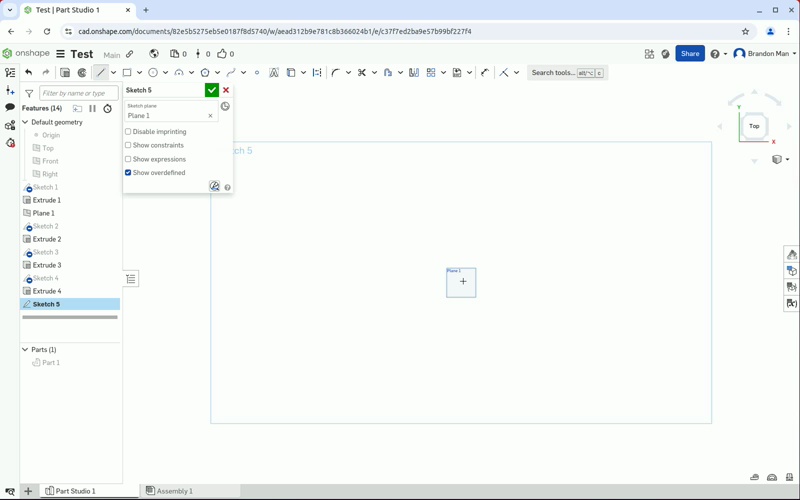
key_down(shift)
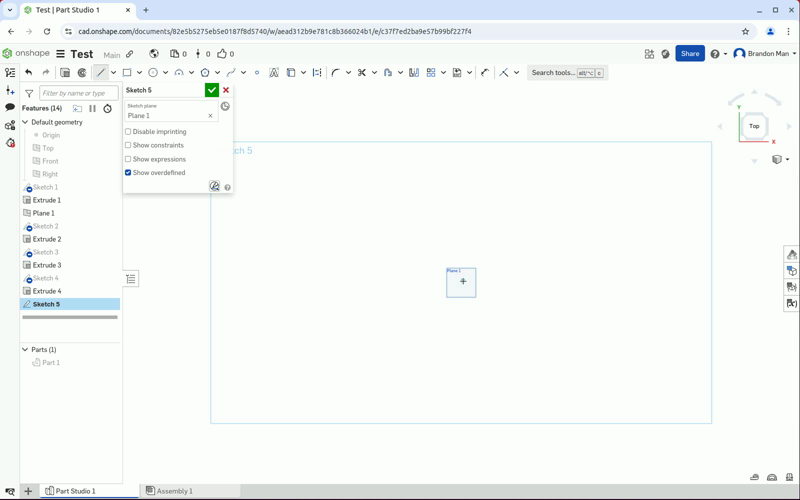
mouse_move(493, 280)
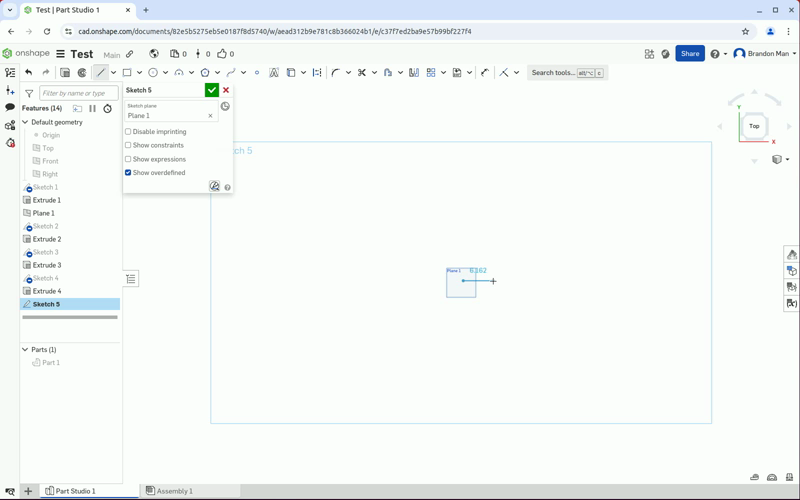
mouse_move(494, 280)
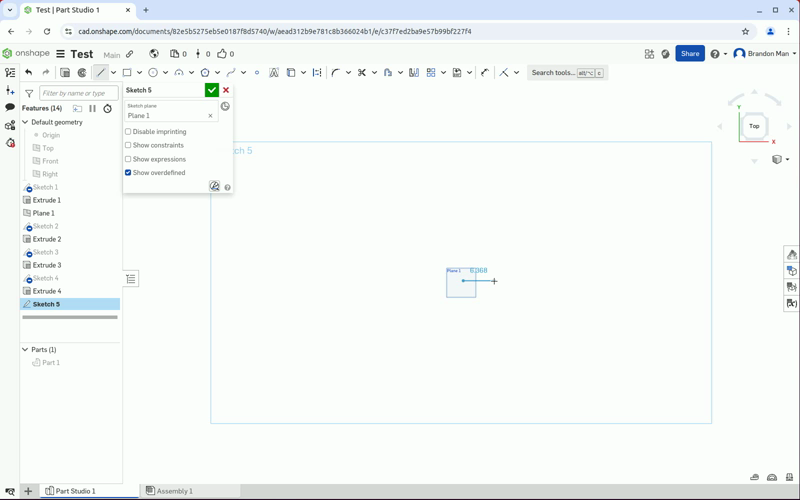
click(494, 280)
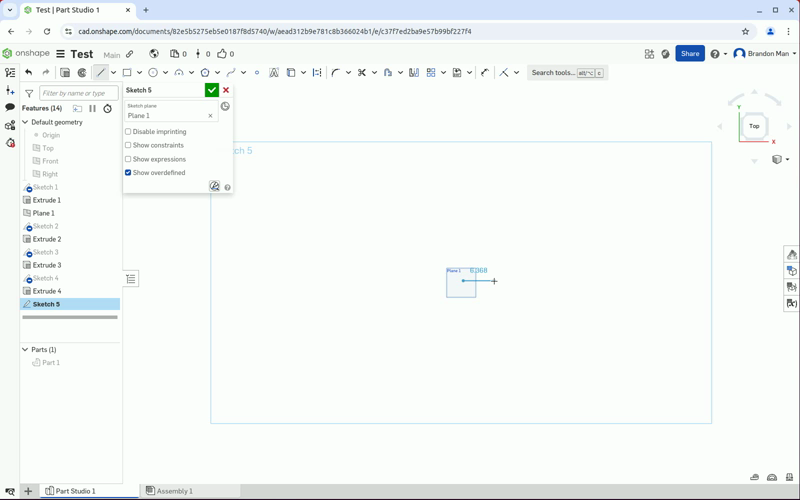
key_up(shift)
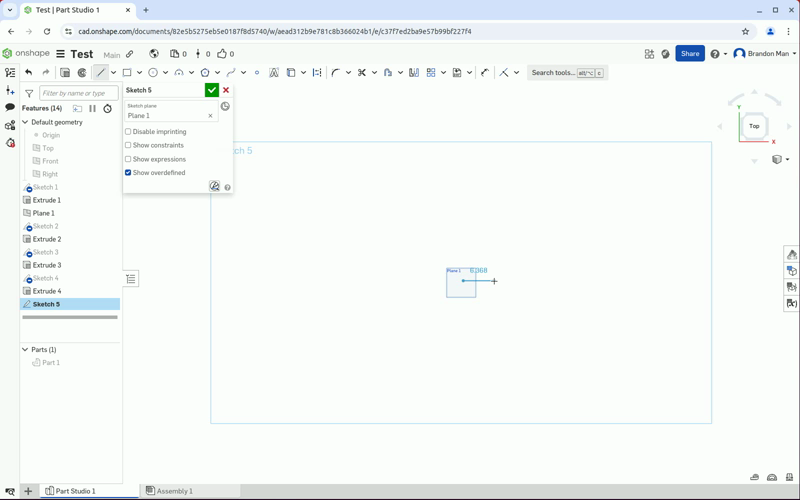
key_down(shift)
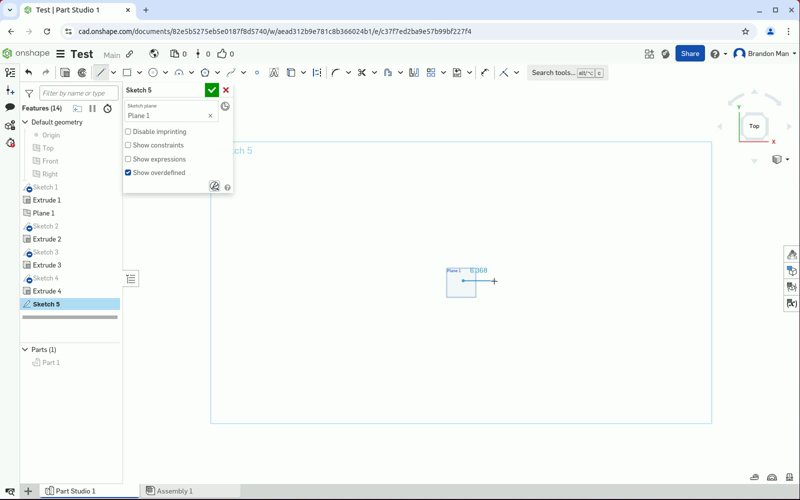
mouse_move(524, 280)
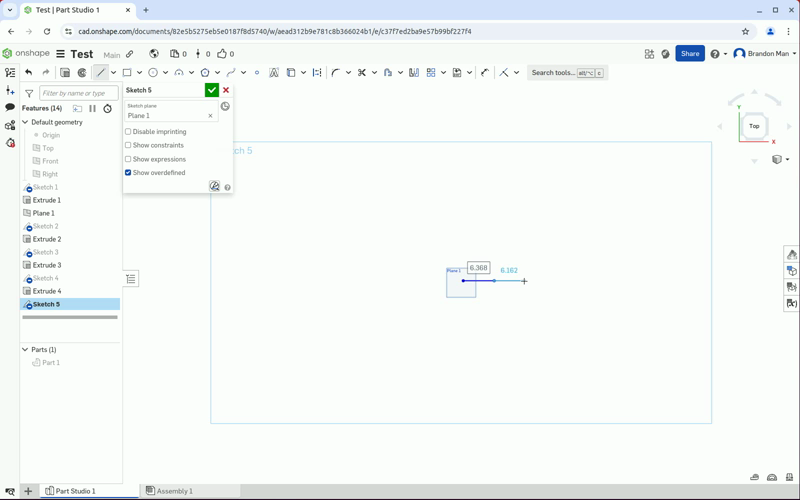
mouse_move(494, 249)
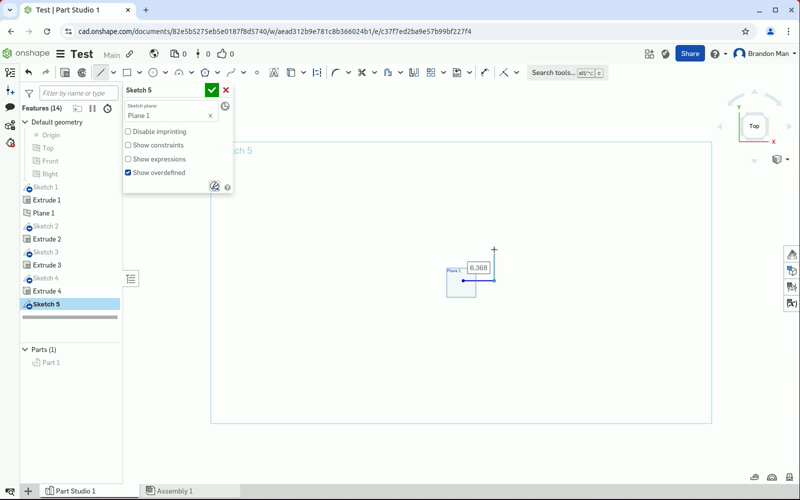
click(494, 249)
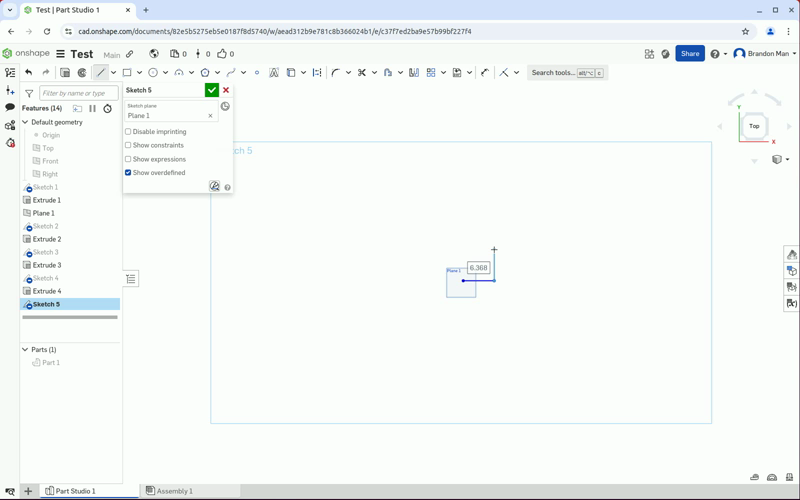
key_up(shift)
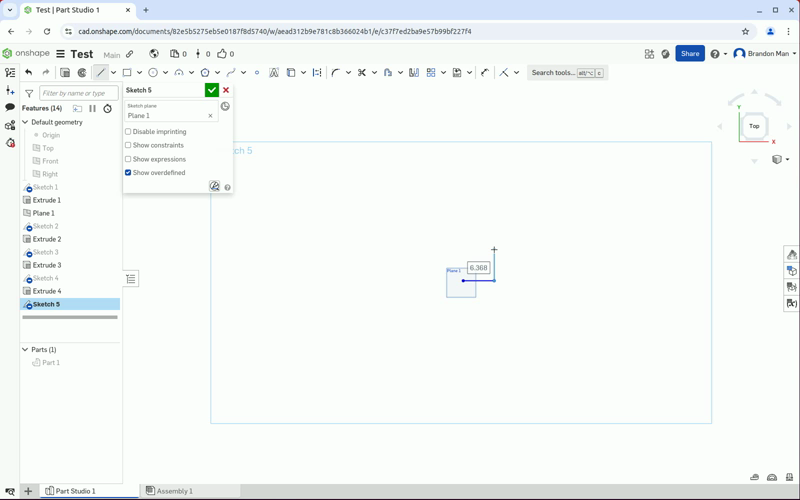
key_down(shift)
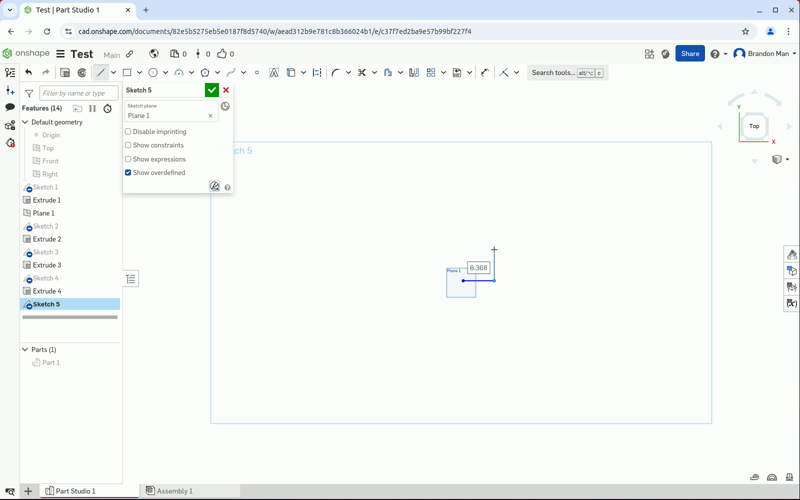
mouse_move(524, 249)
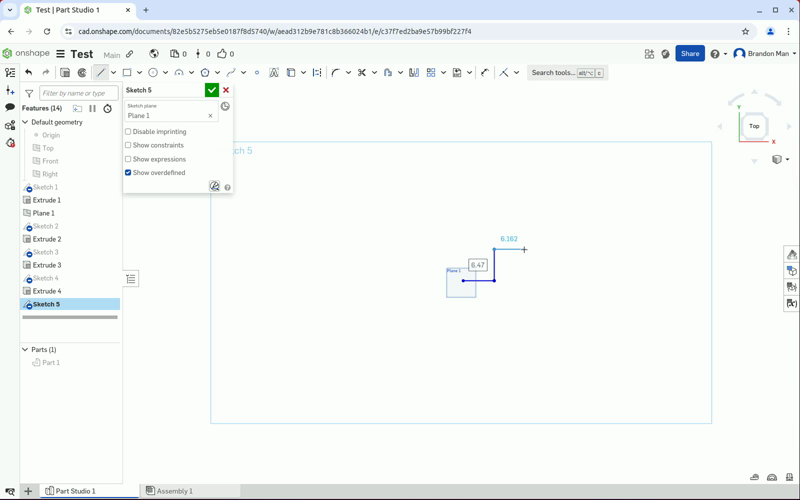
mouse_move(463, 249)
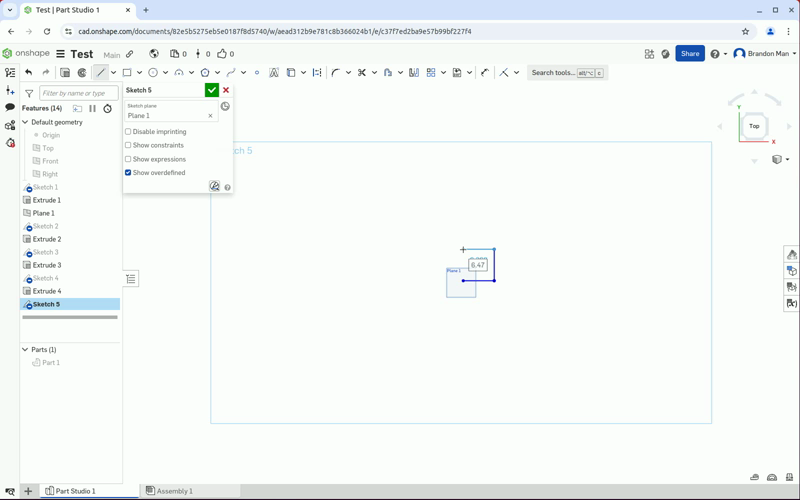
click(463, 249)
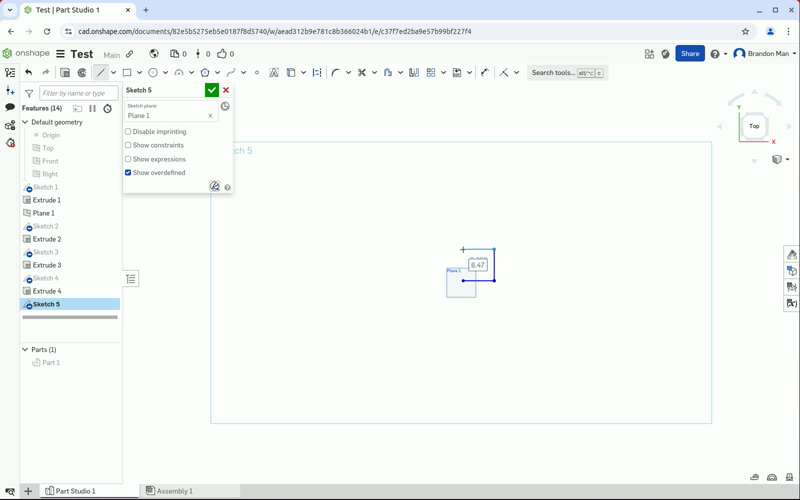
key_up(shift)
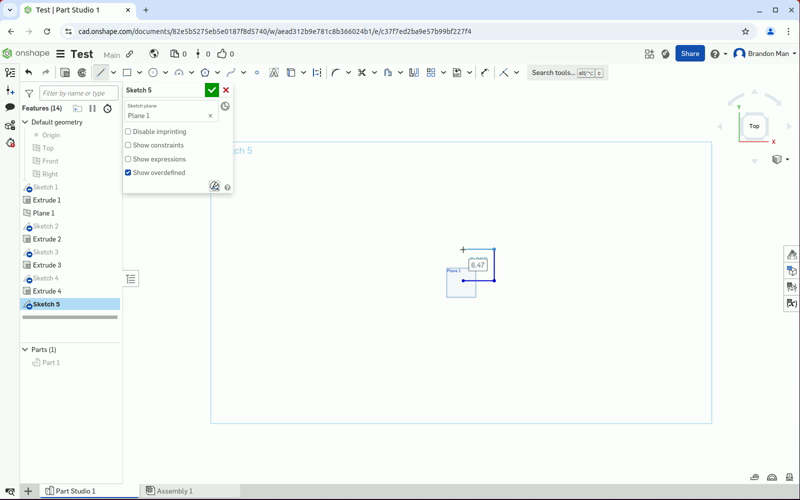
mouse_move(493, 249)
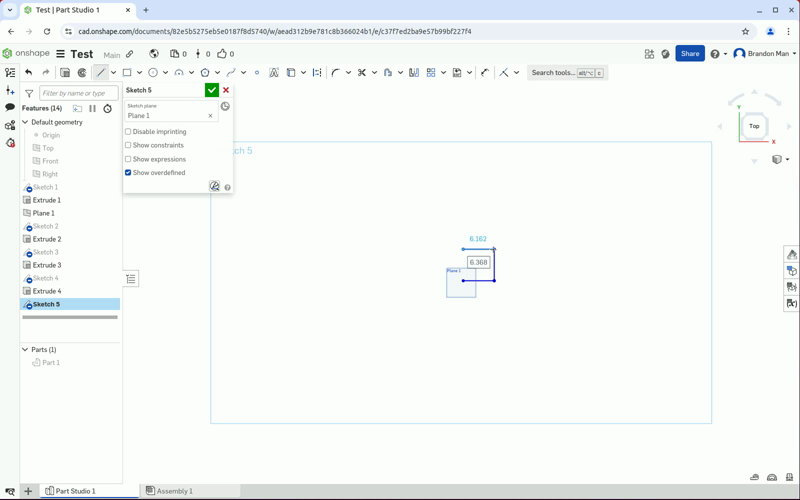
key_down(shift)
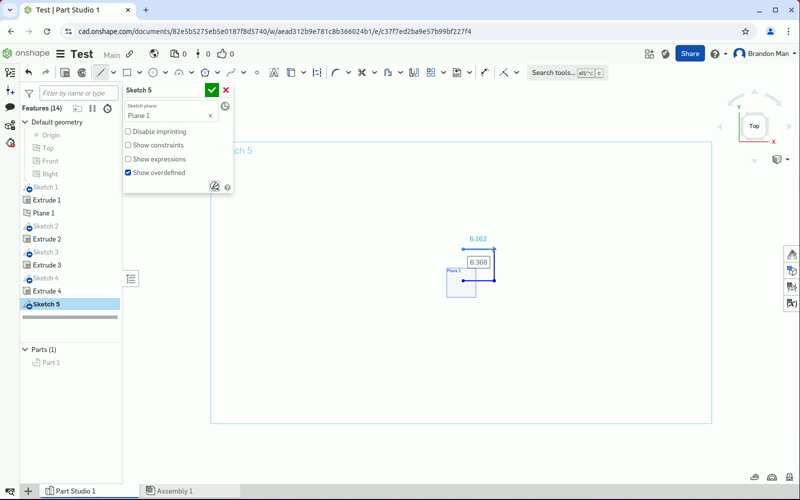
mouse_move(463, 280)
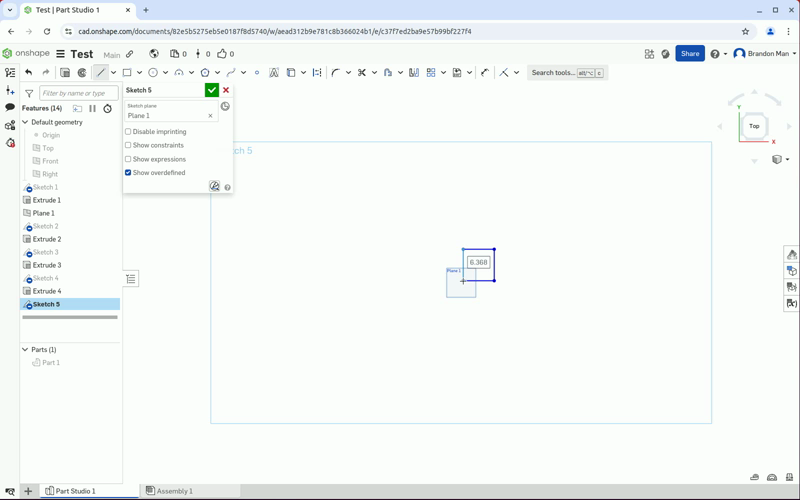
key_up(shift)
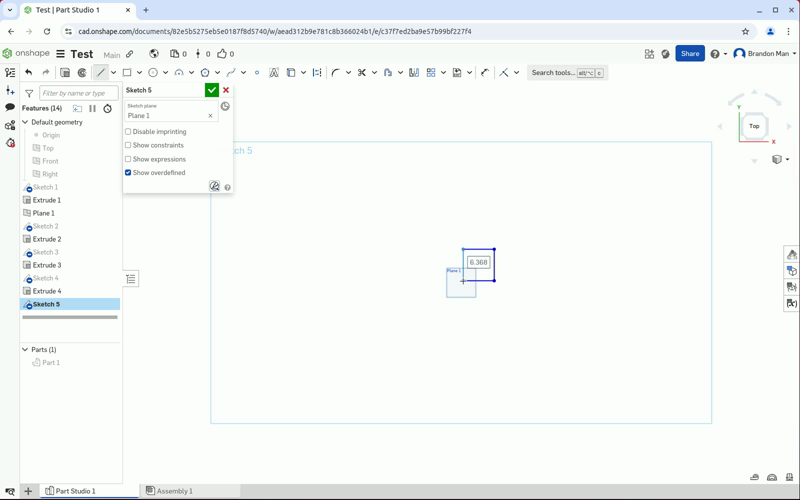
click(463, 280)
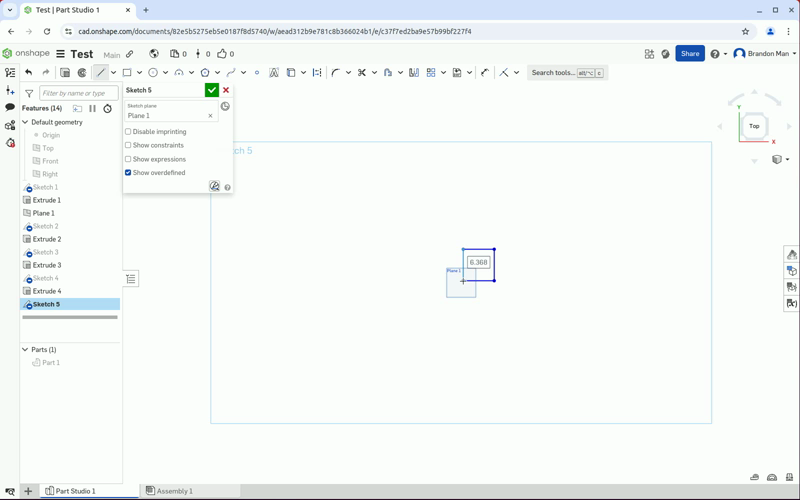
key(esc)
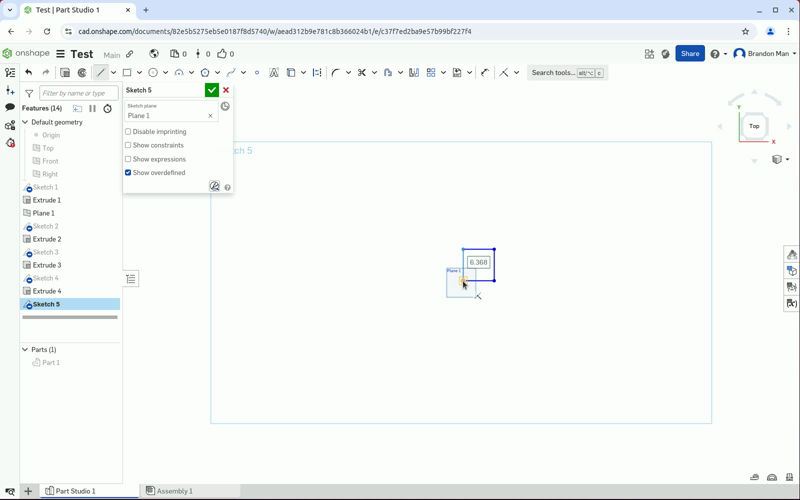
mouse_move(470, 258)
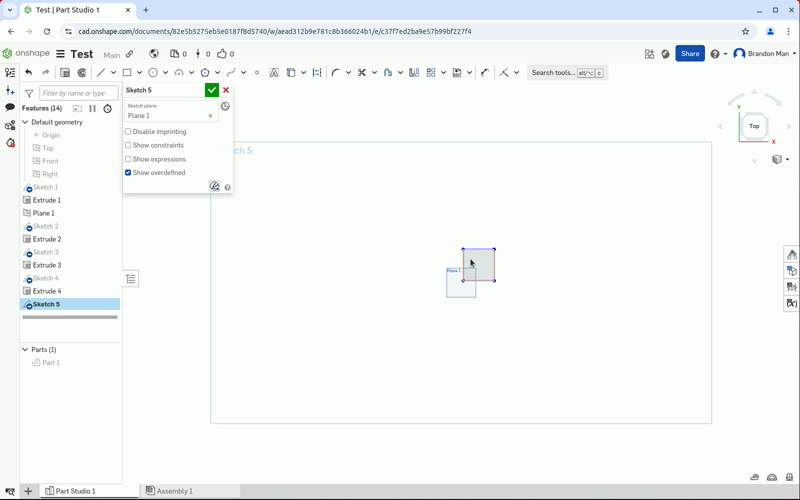
scroll(6)
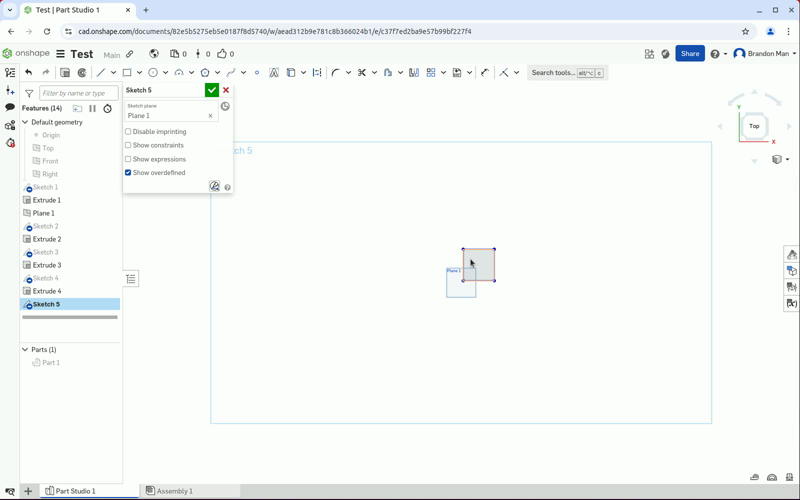
scroll(6)
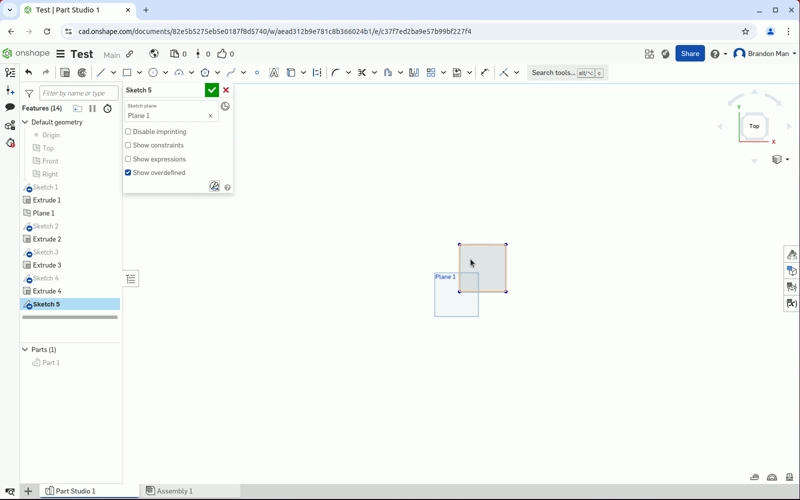
scroll(6)
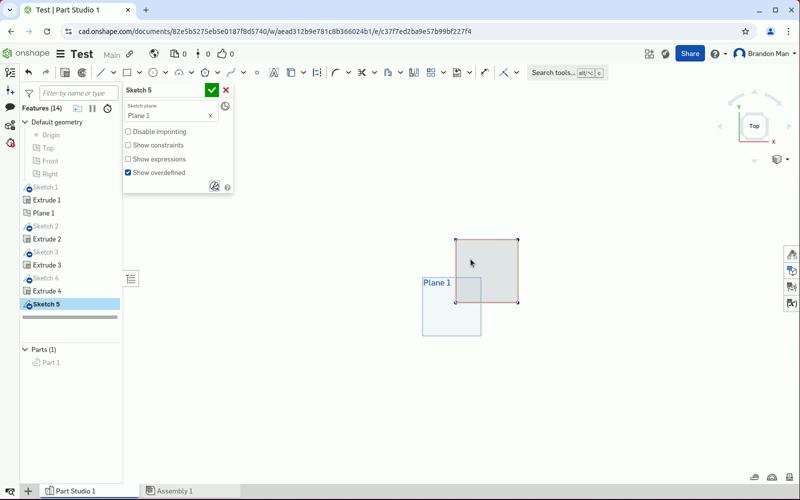
scroll(6)
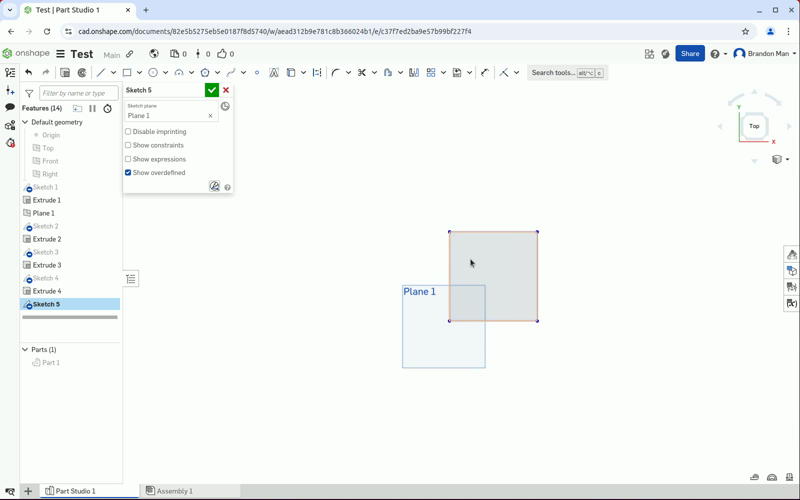
scroll(6)
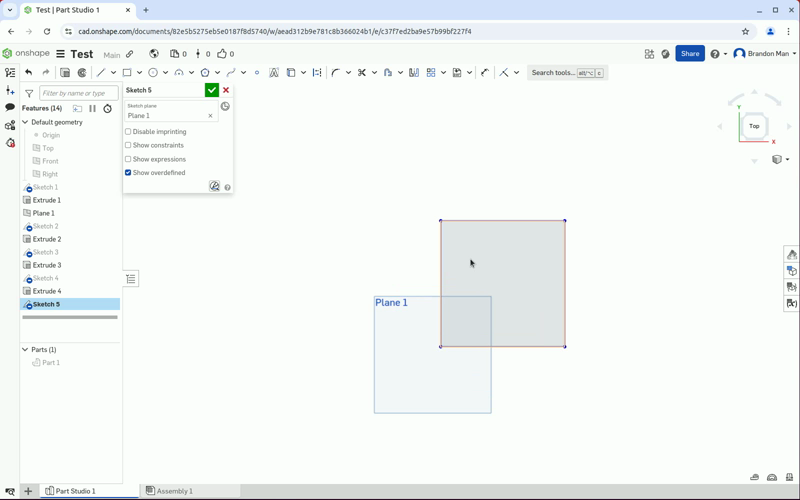
scroll(6)
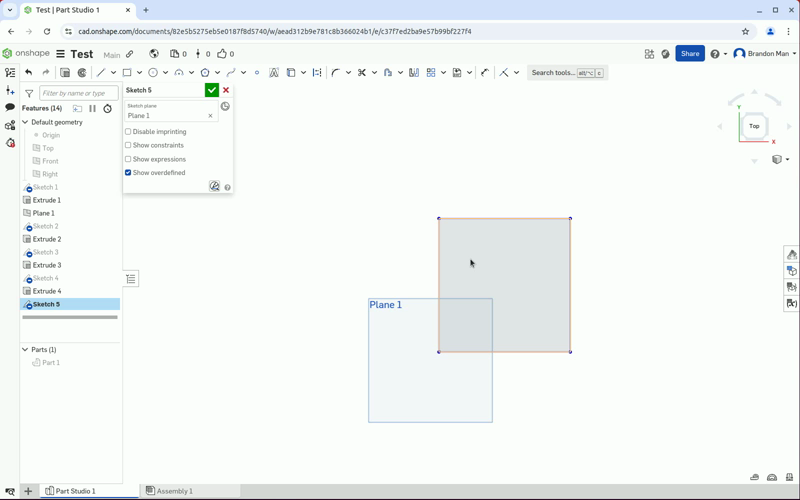
scroll(6)
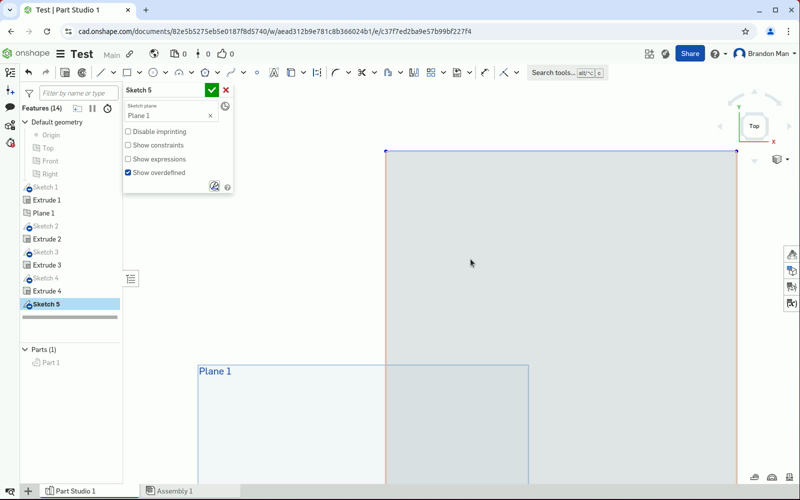
click(470, 258)
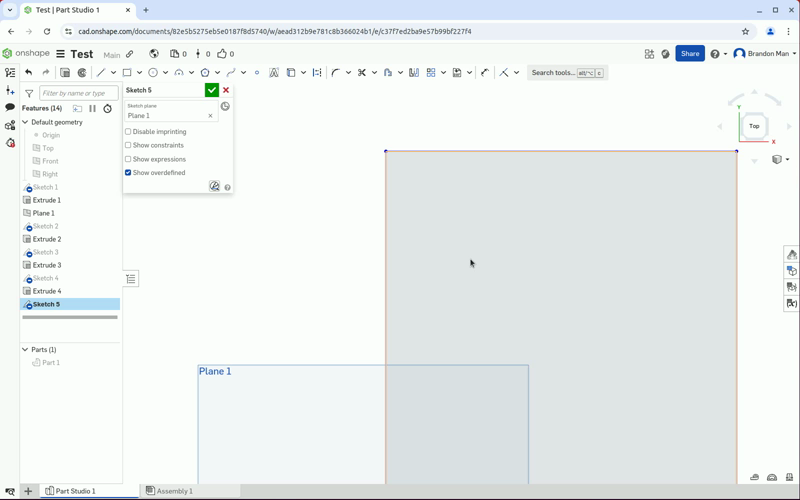
scroll(-6)
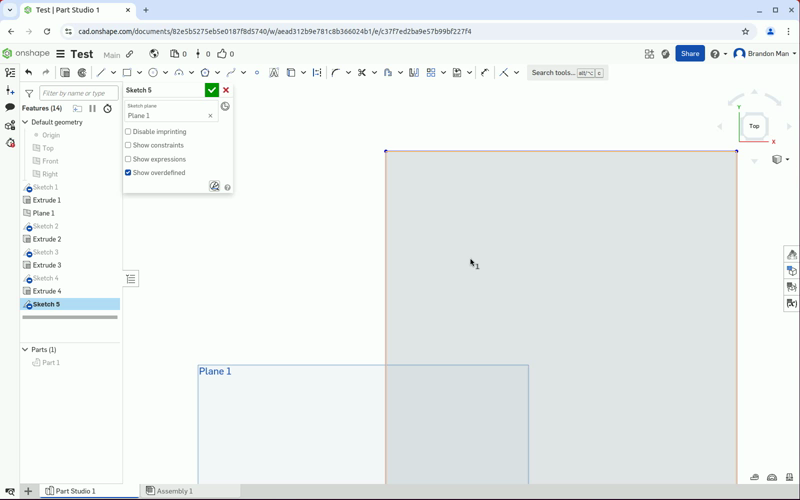
scroll(-6)
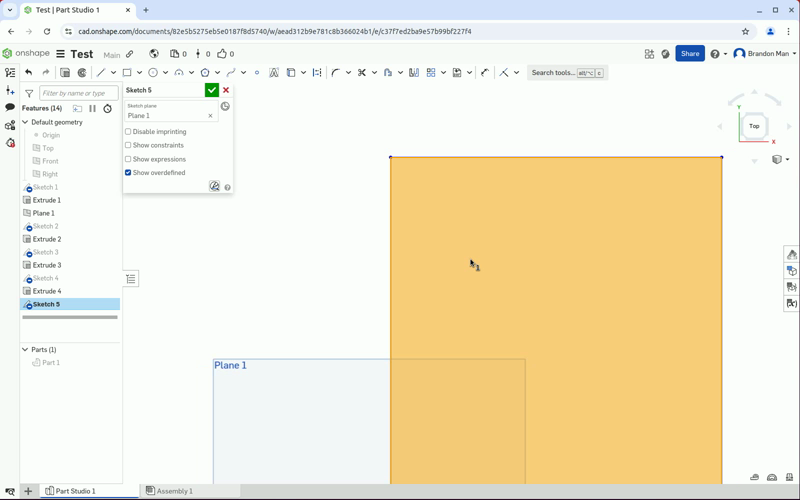
scroll(-6)
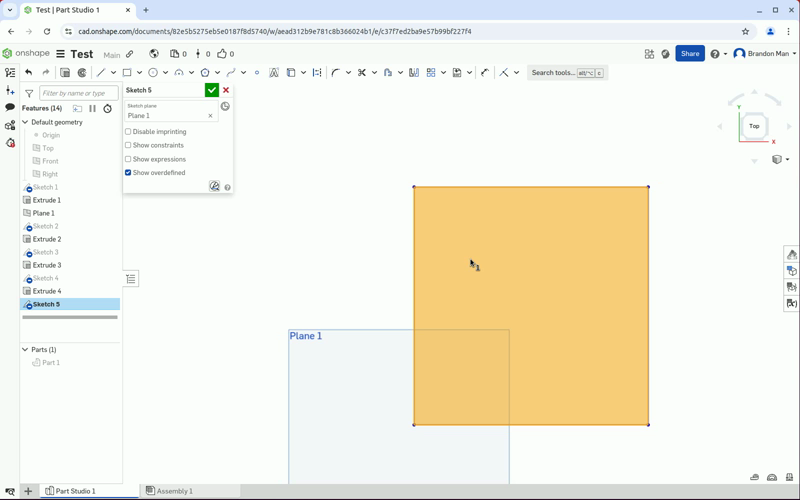
scroll(-6)
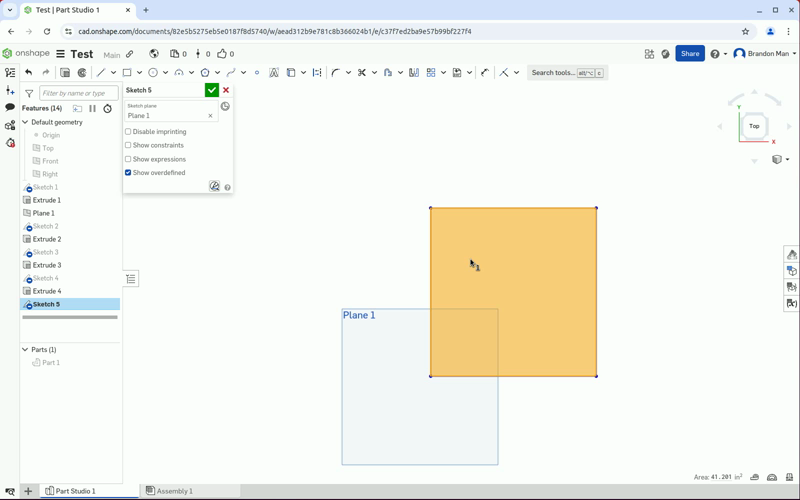
scroll(-6)
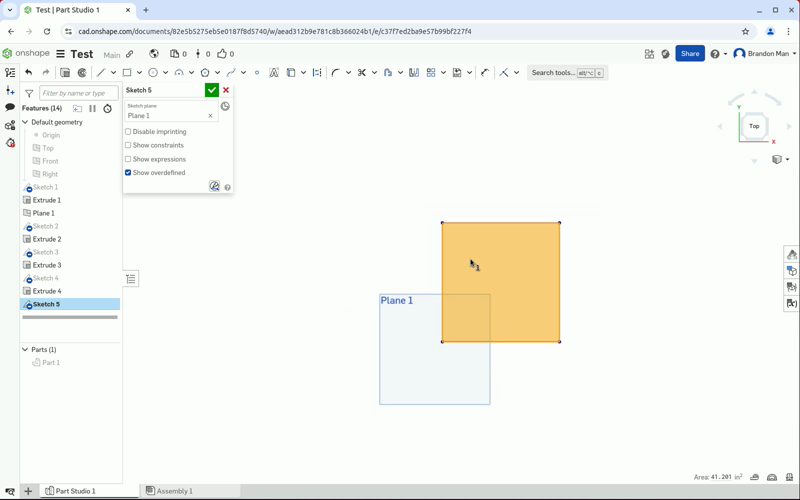
scroll(-6)
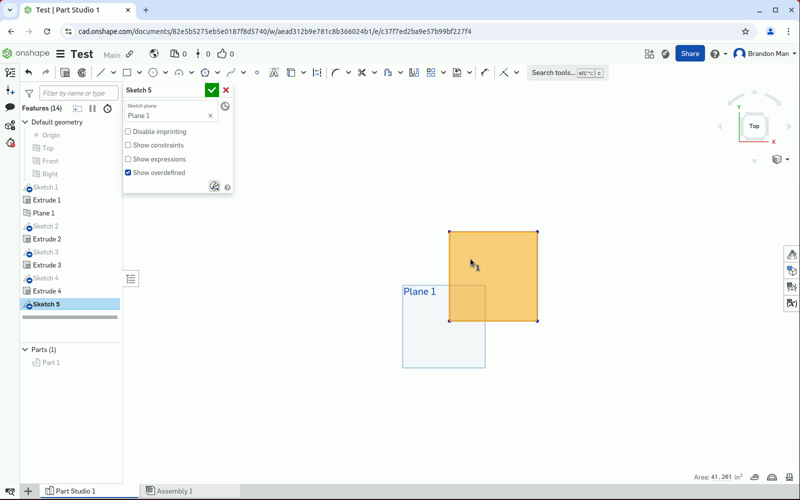
scroll(-6)
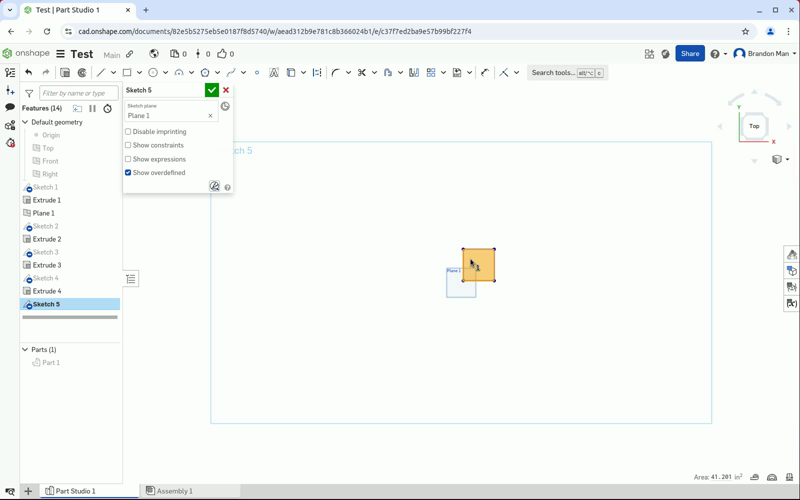
mouse_move(73, 352)
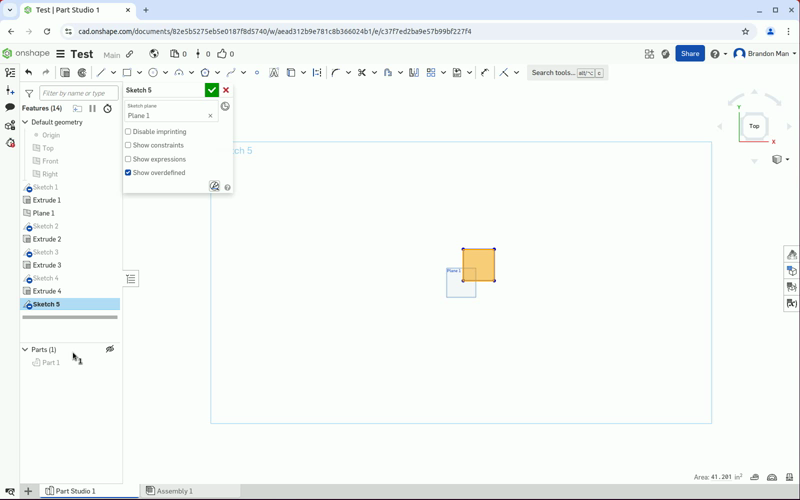
key(shift+y)
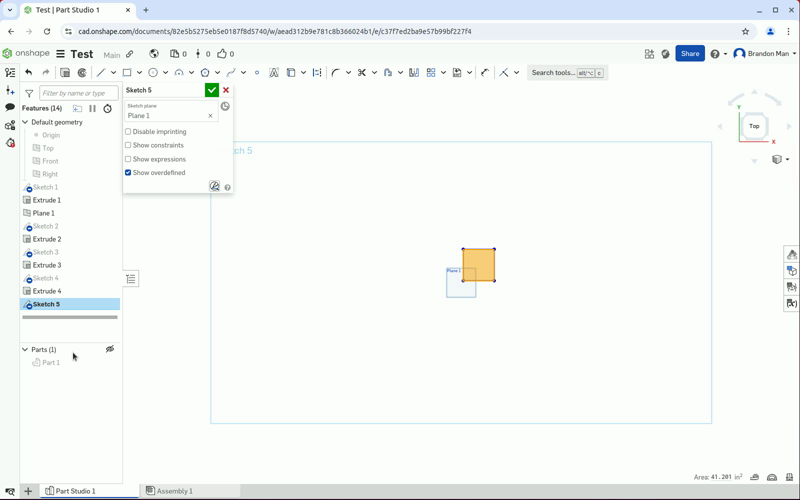
key(shift+e)
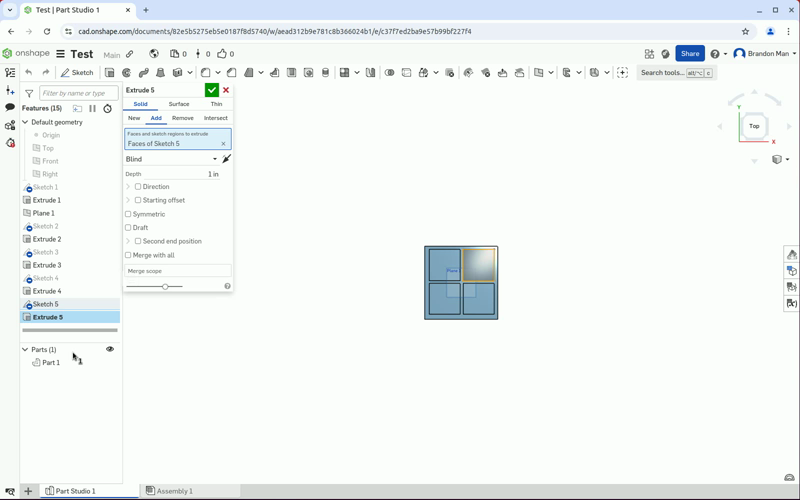
mouse_move(143, 106)
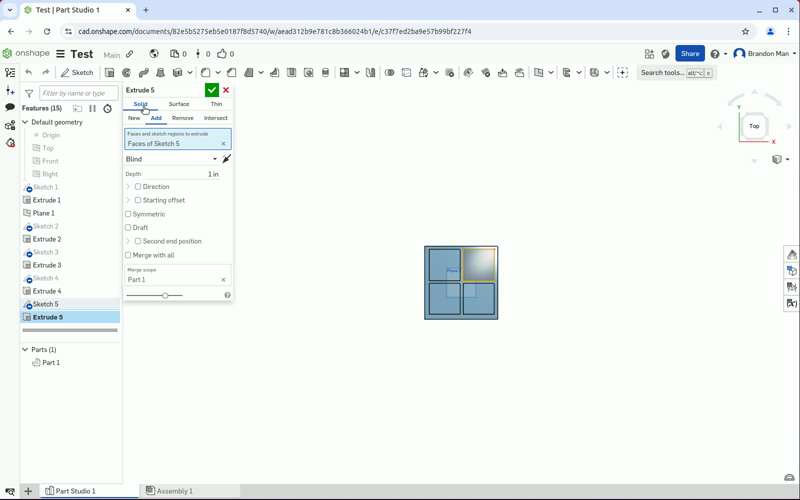
click(143, 106)
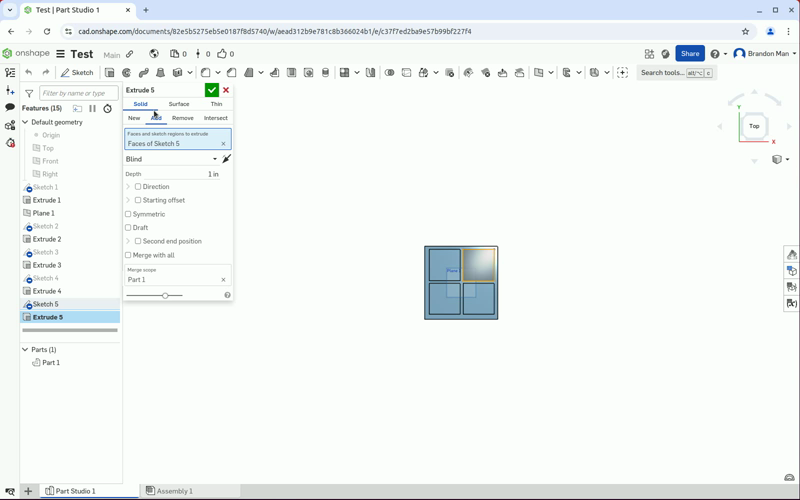
mouse_move(186, 120)
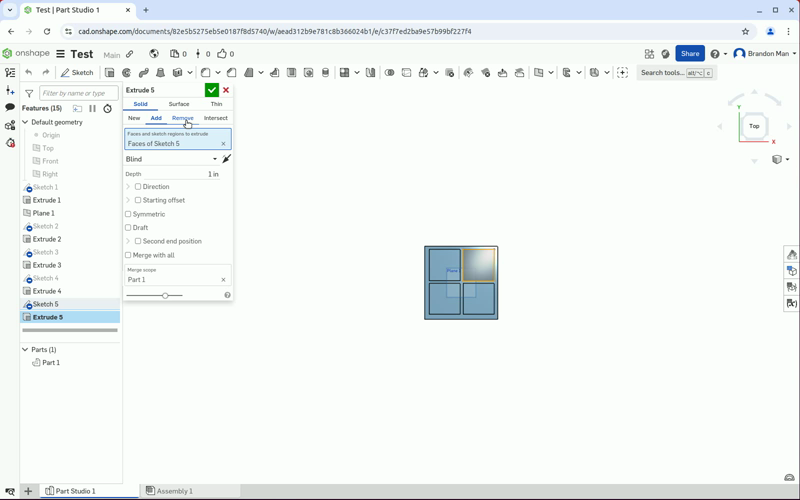
click(186, 120)
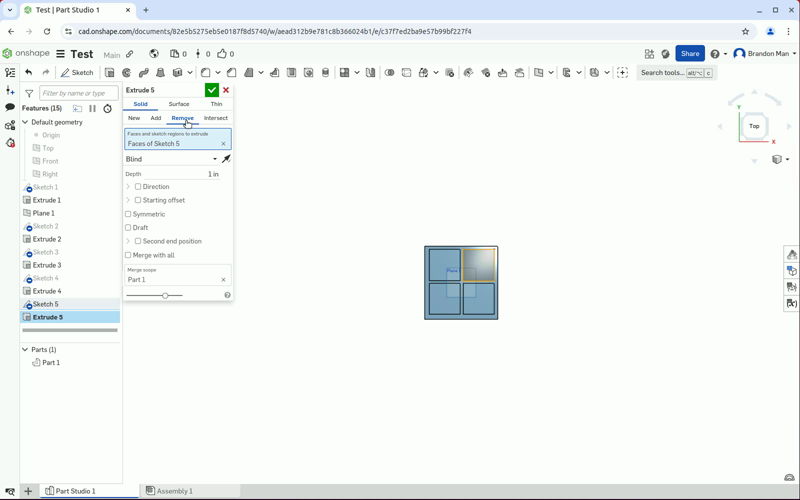
key(tab, 4)
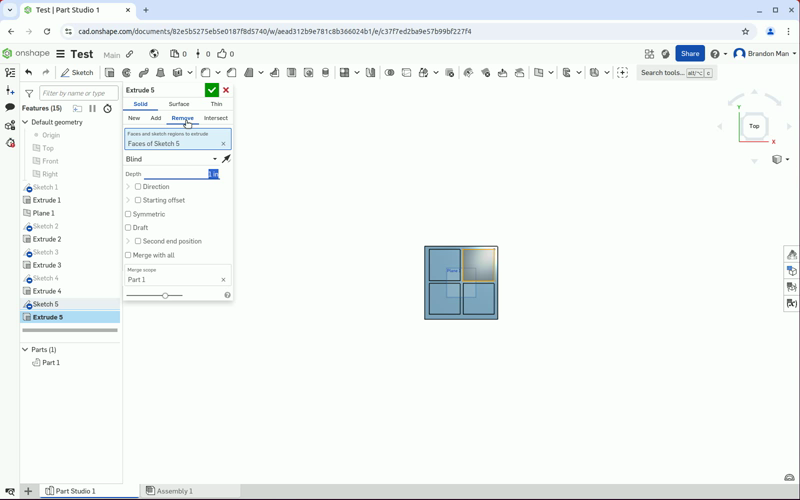
text(22.386)
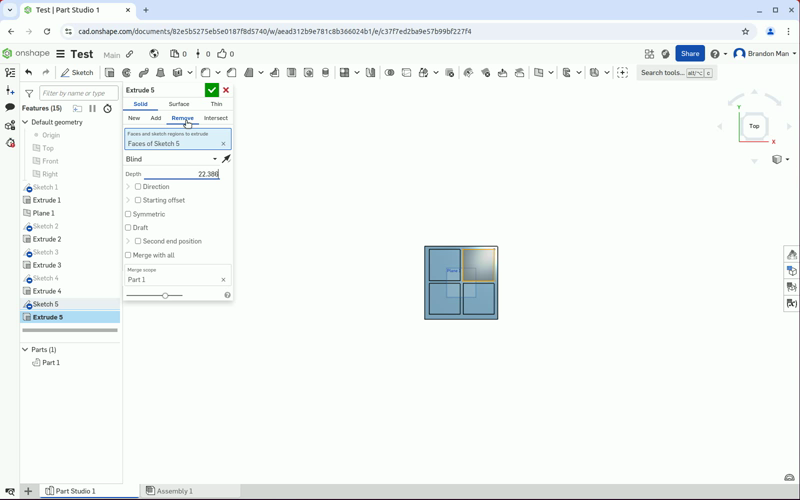
key(tab, 6)
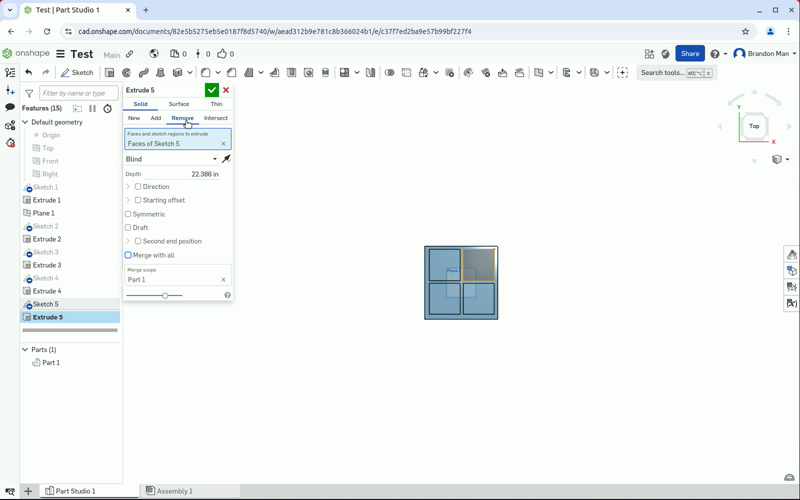
key(space)
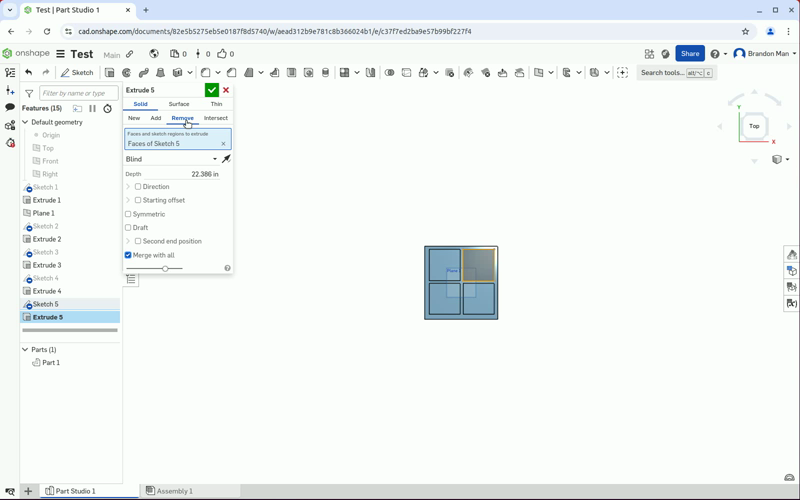
key(enter)
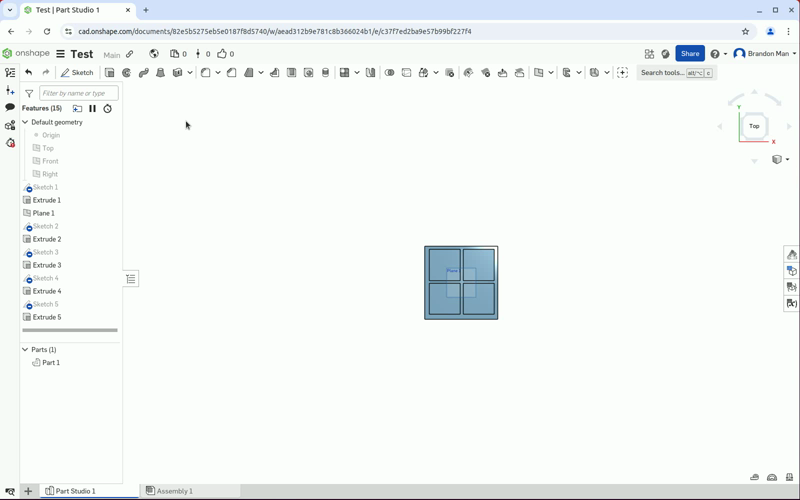
key(shift+h)
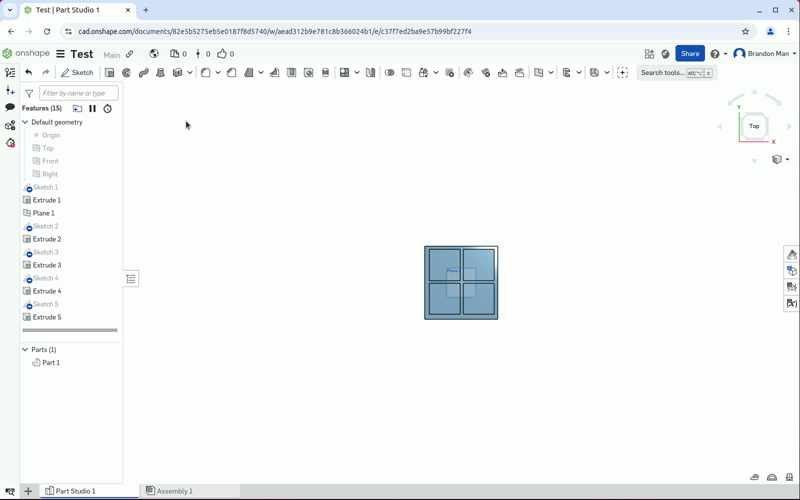
key(shift+h)
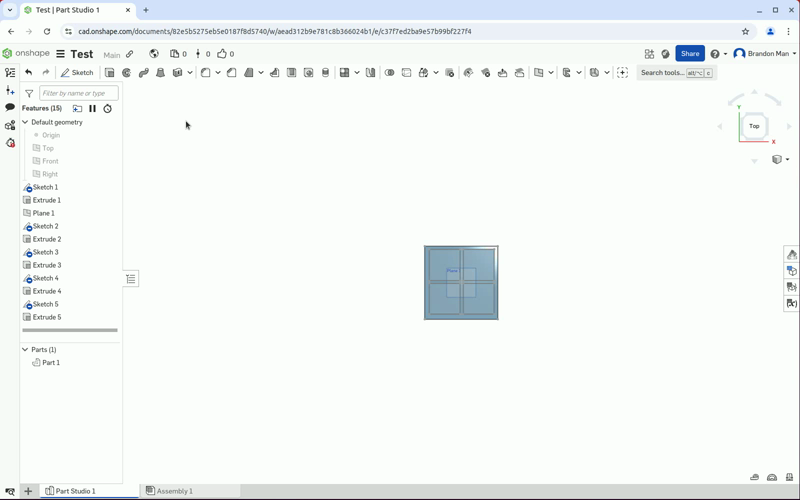
key(shift+7)
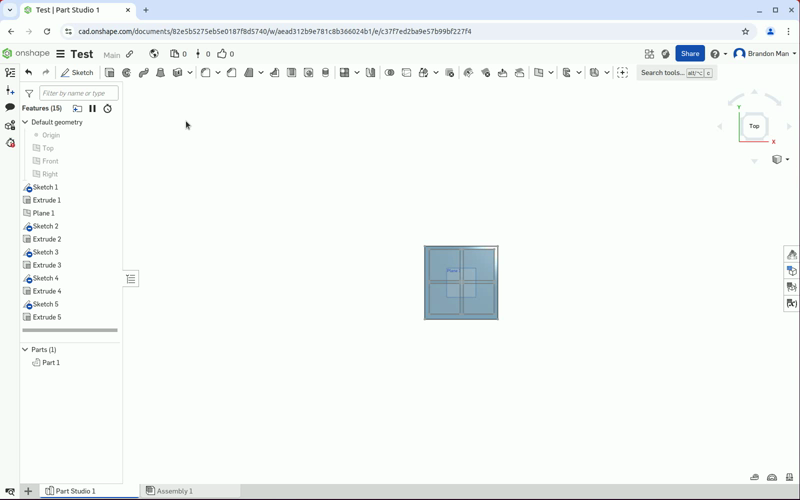
key(up, 3)
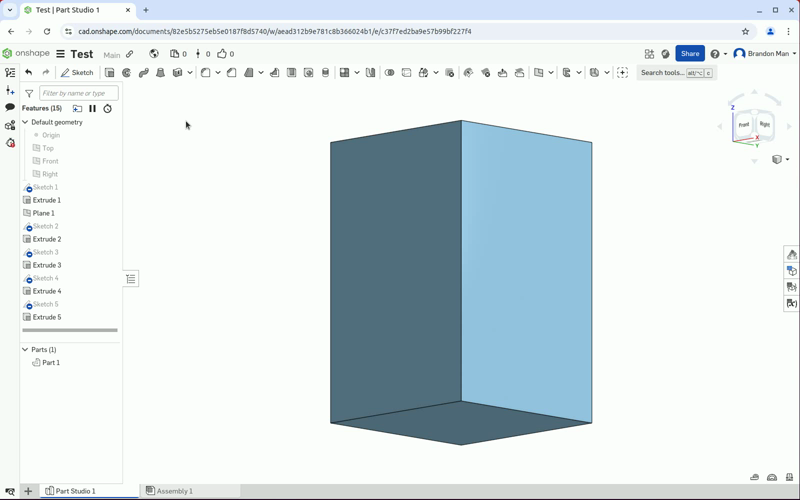
key(left, 3)
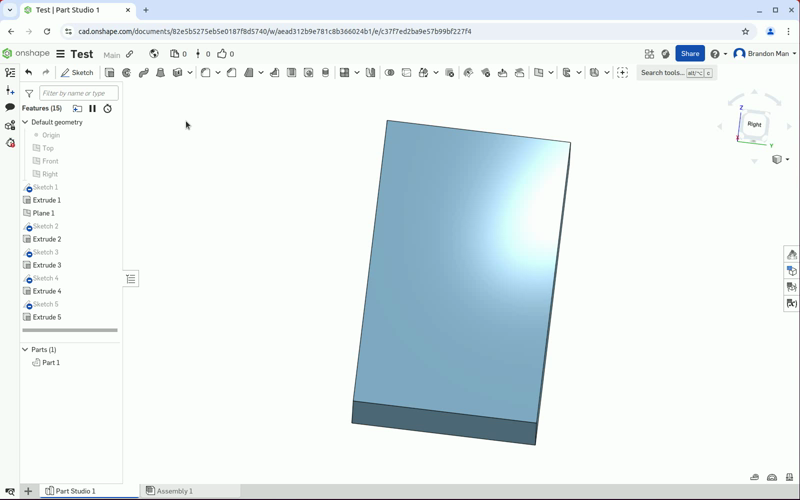
key(right, 3)
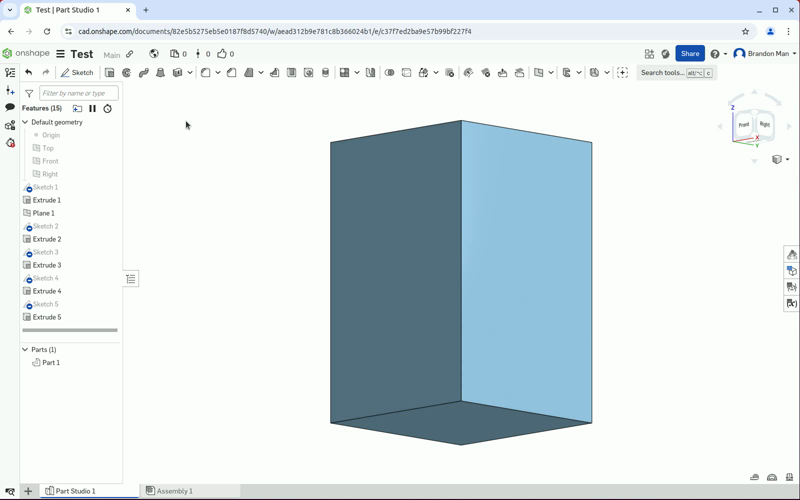
key(down, 3)
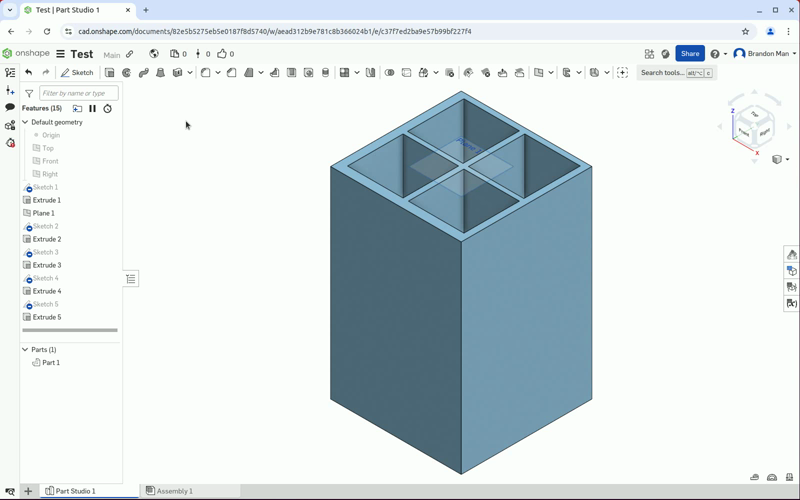
mouse_move(73, 189)
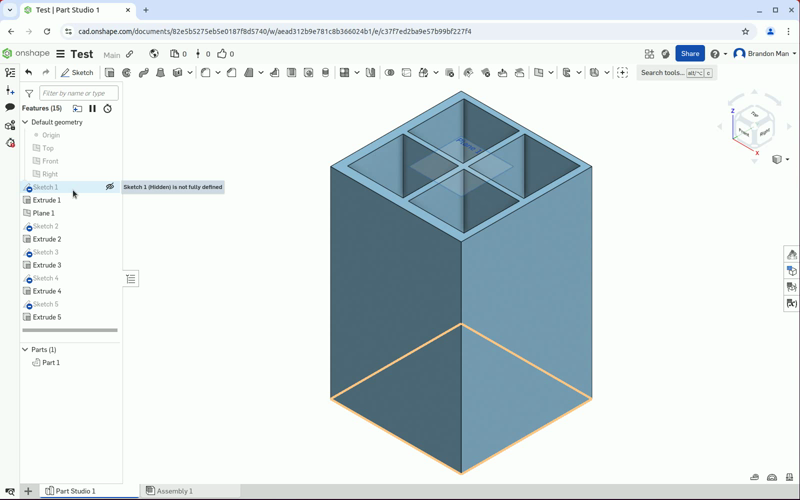
click(73, 189)